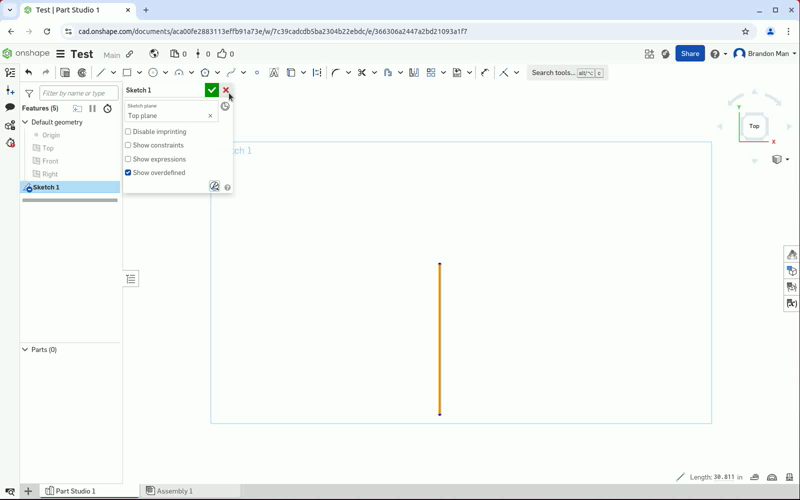
key(shift+h)
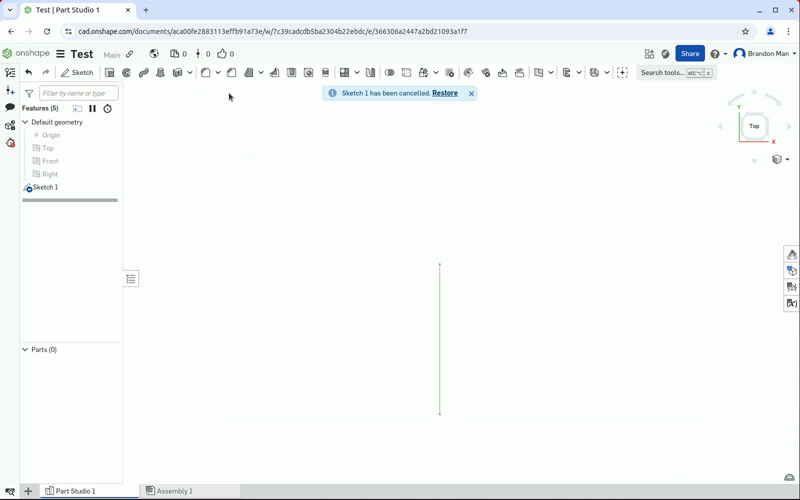
key(shift+s)
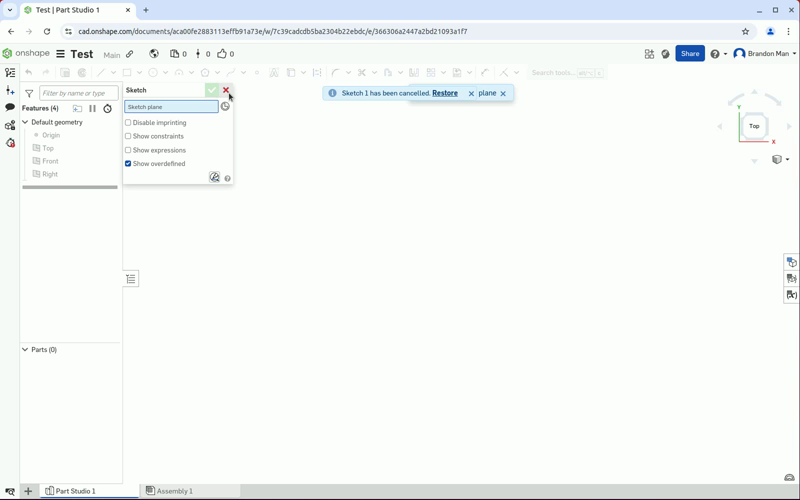
mouse_move(73, 150)
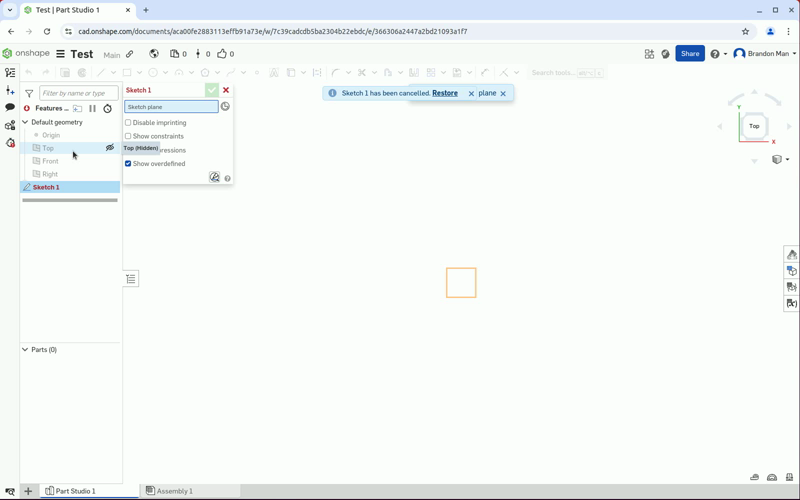
click(73, 150)
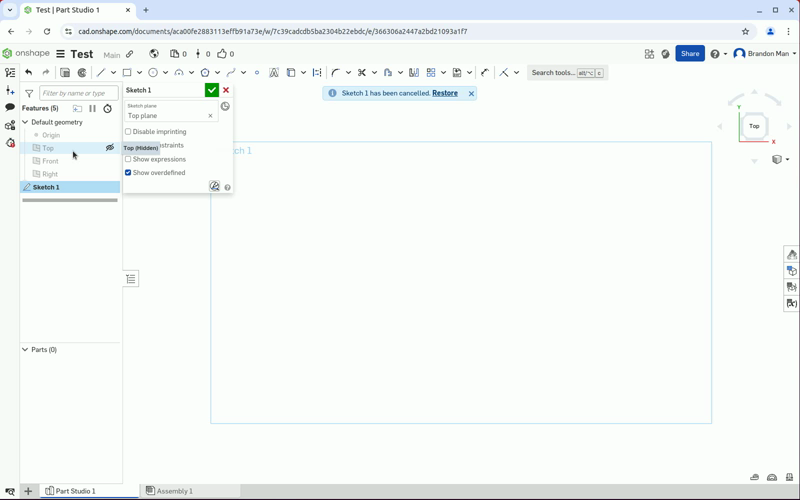
mouse_move(73, 352)
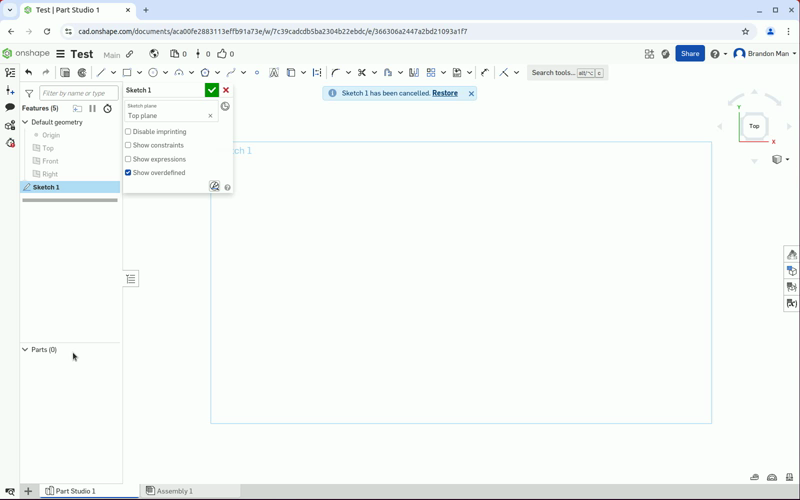
key(y)
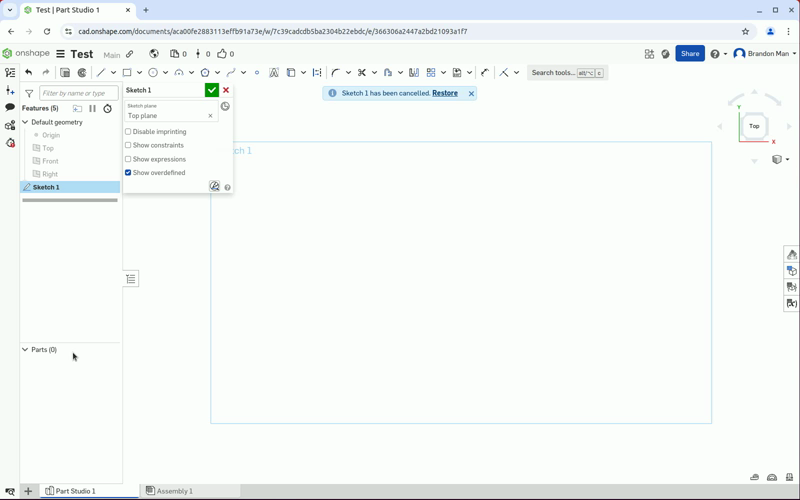
key(l)
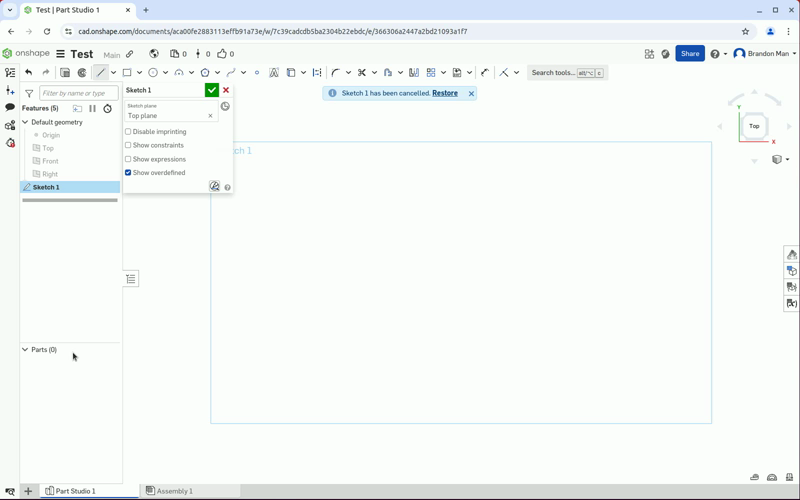
key_down(shift)
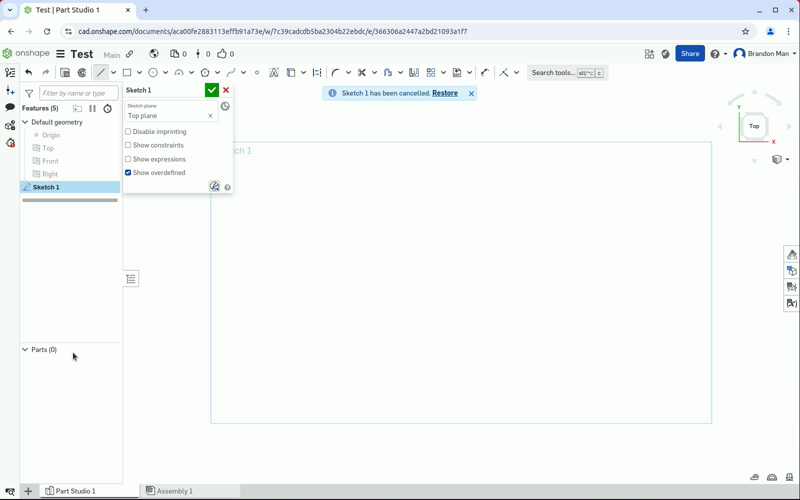
mouse_move(404, 320)
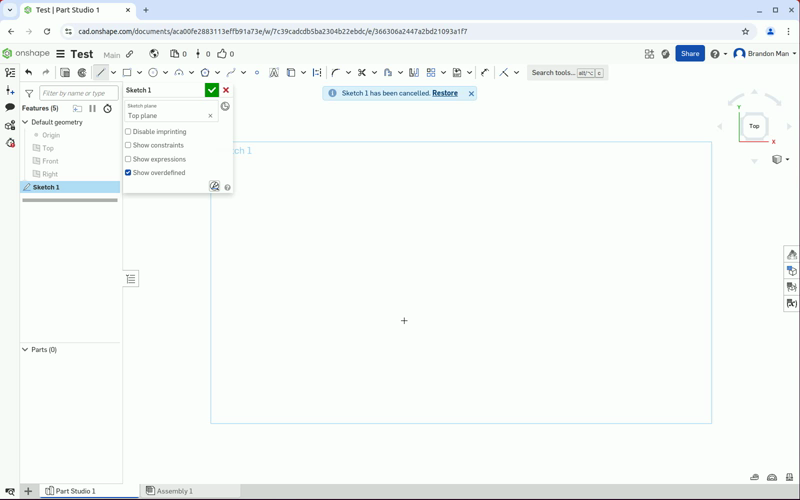
click(404, 320)
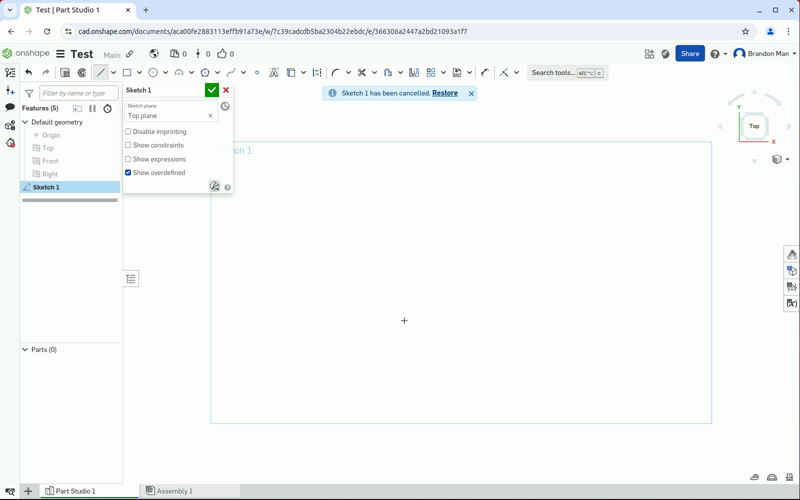
key_up(shift)
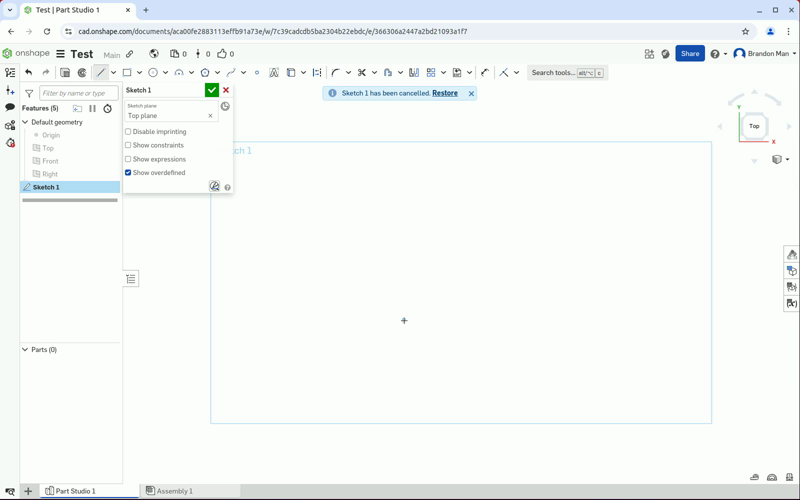
key_down(shift)
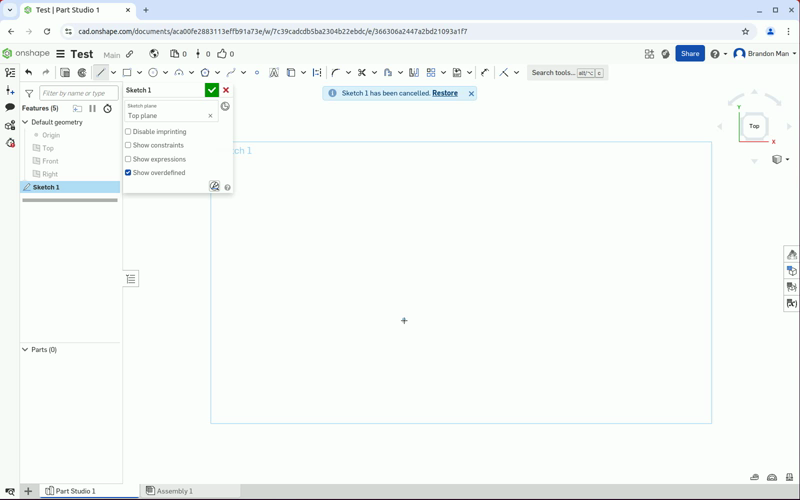
mouse_move(516, 320)
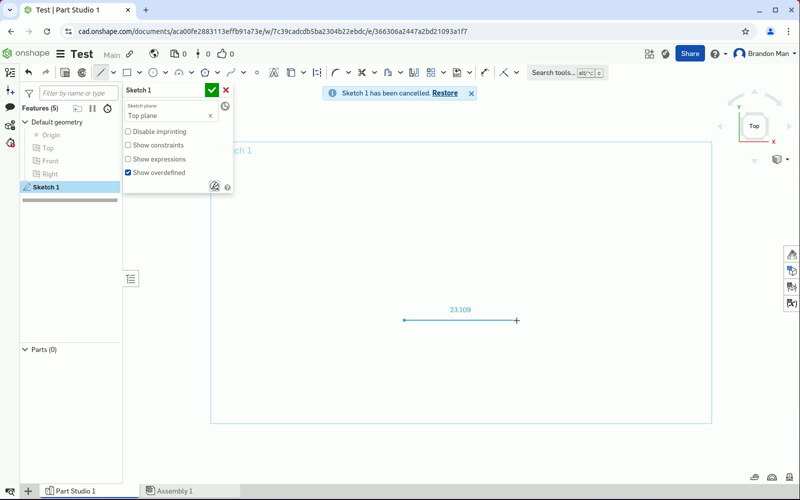
click(516, 320)
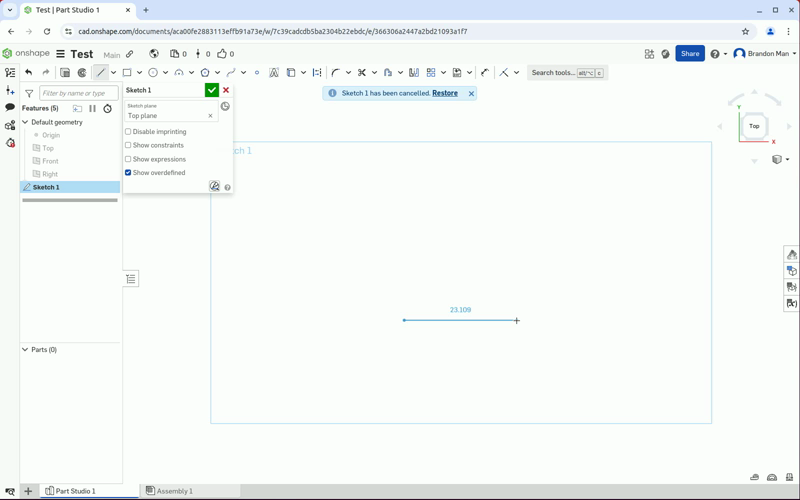
key_up(shift)
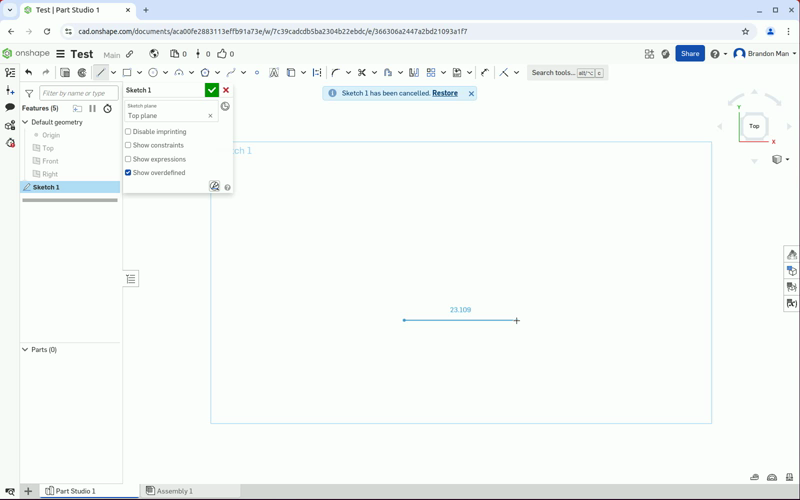
key_down(shift)
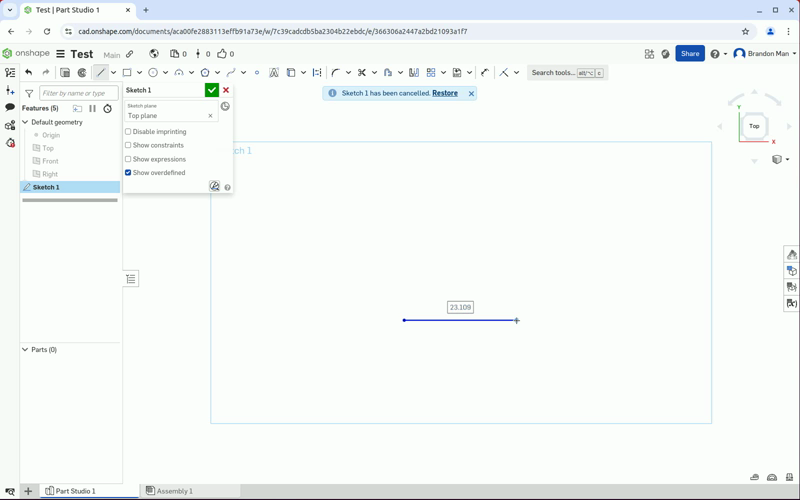
mouse_move(516, 245)
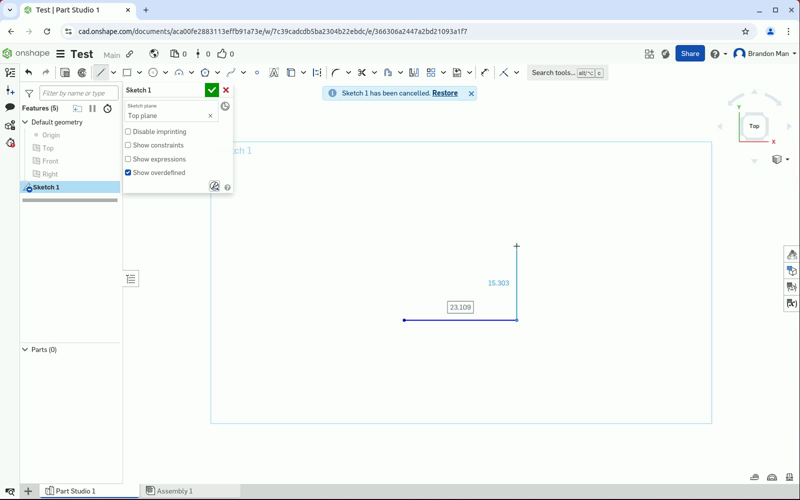
click(516, 245)
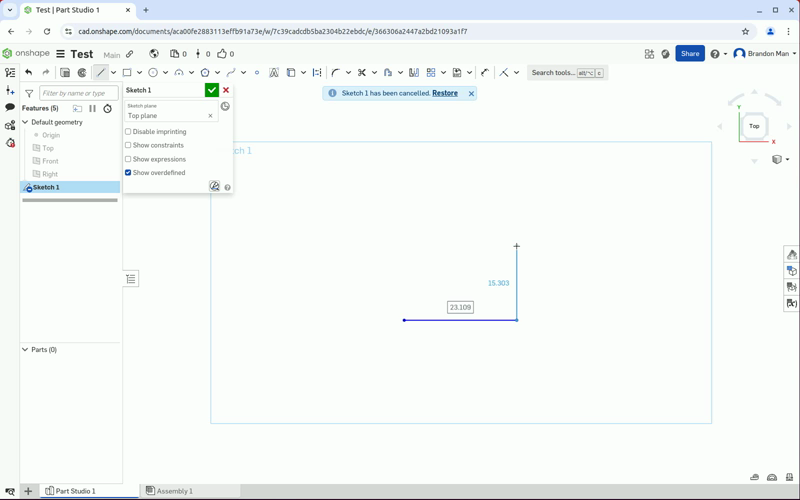
key_up(shift)
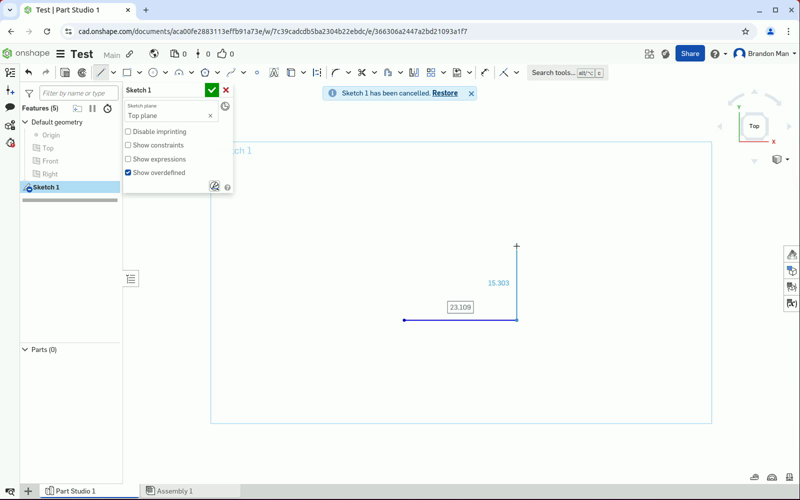
key_down(shift)
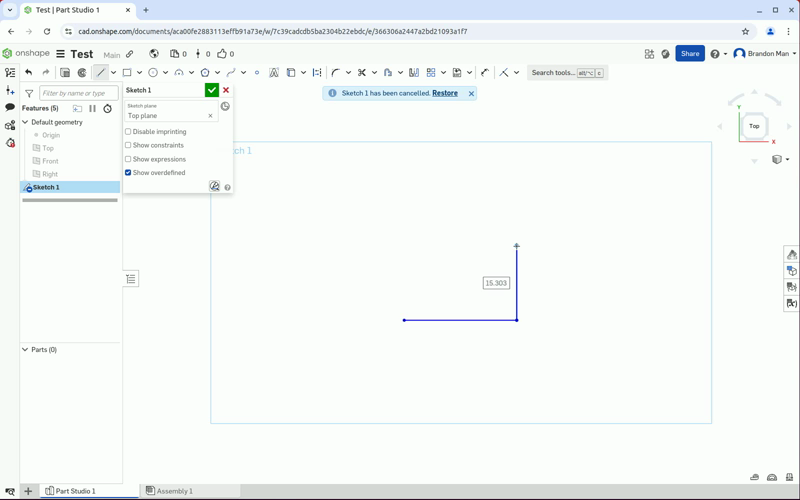
mouse_move(404, 245)
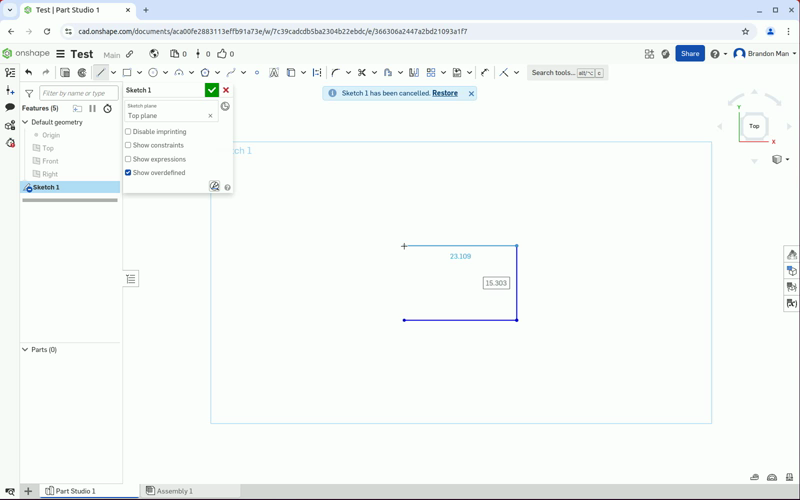
click(404, 245)
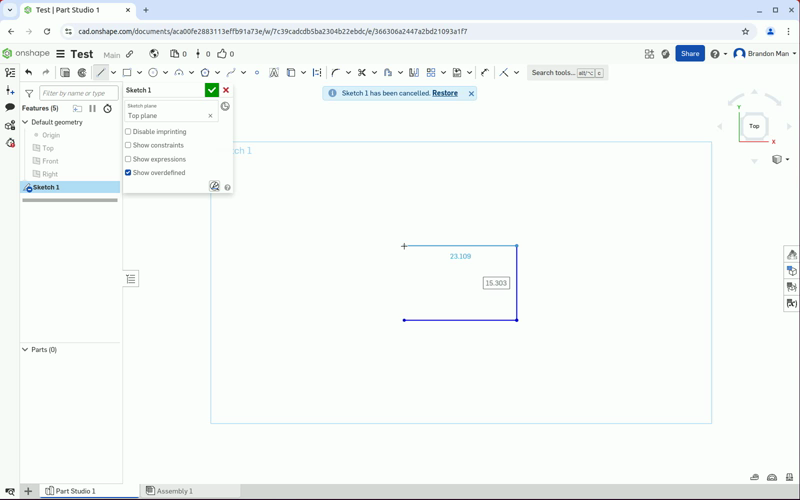
key_up(shift)
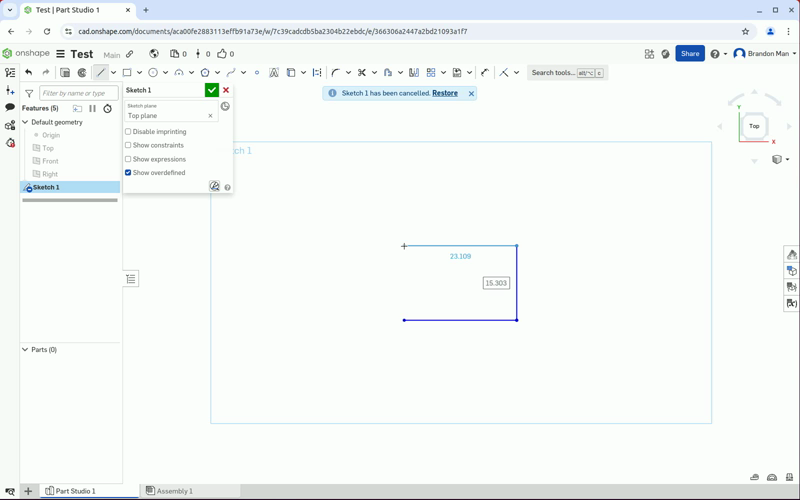
key_down(shift)
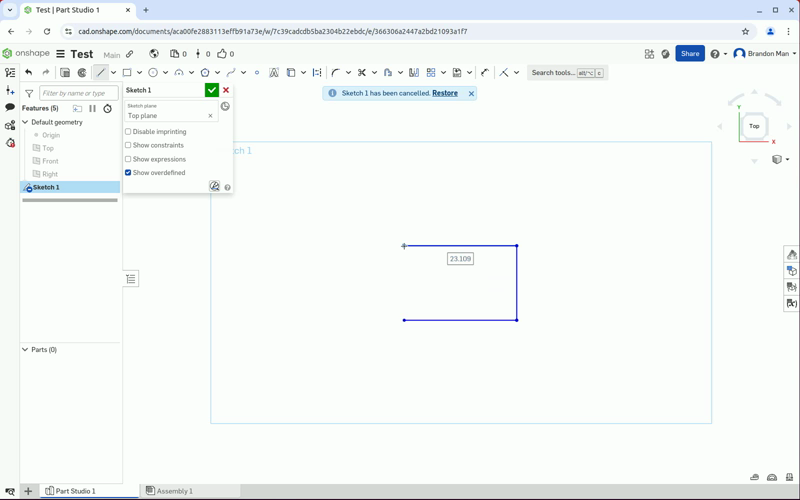
mouse_move(434, 245)
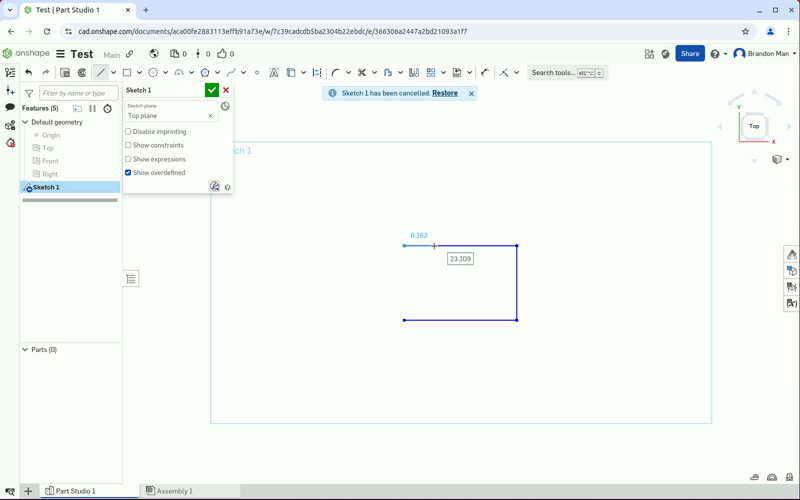
mouse_move(404, 268)
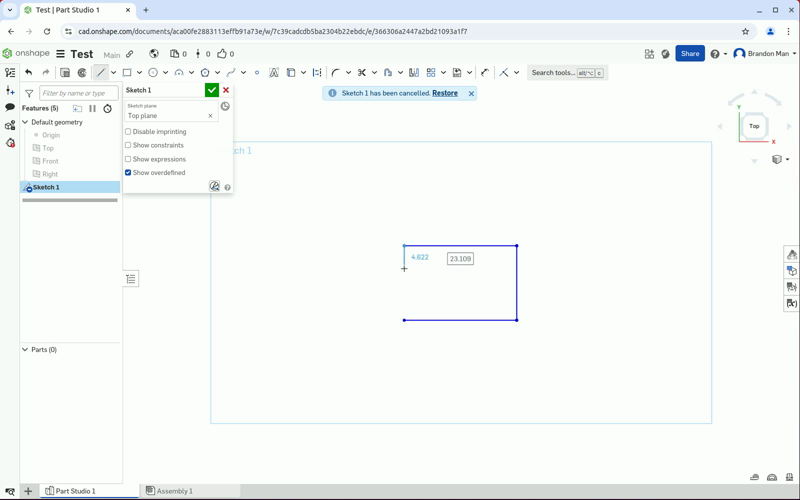
click(404, 268)
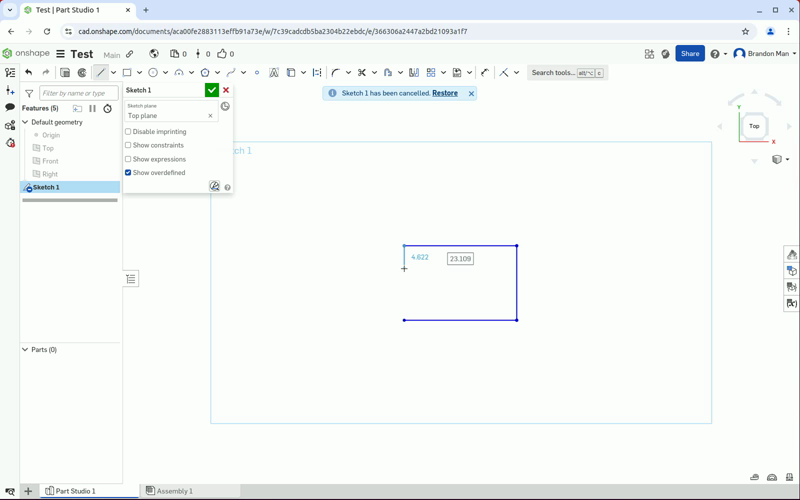
key_up(shift)
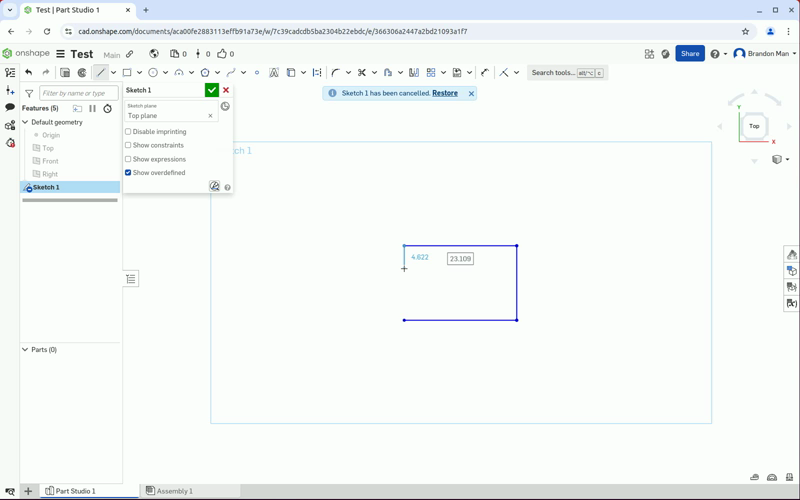
key(esc)
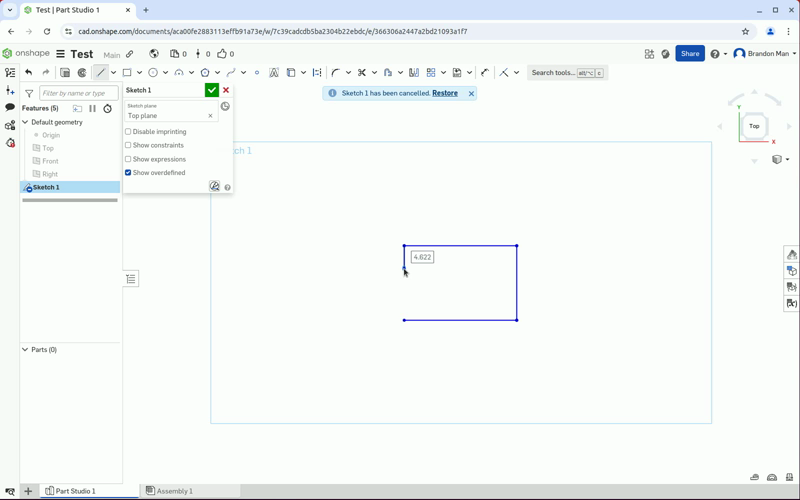
key(a)
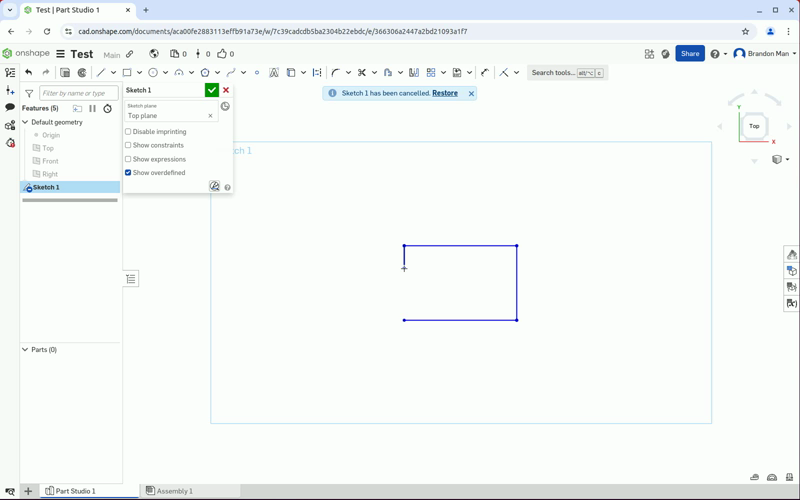
mouse_move(404, 268)
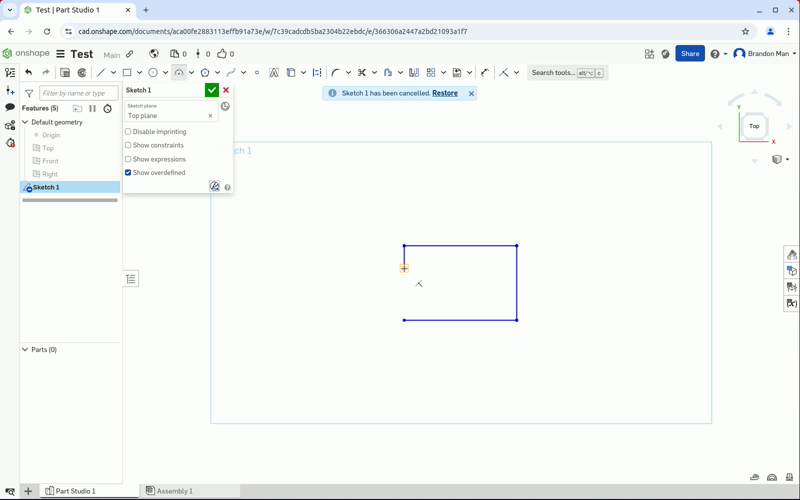
click(404, 268)
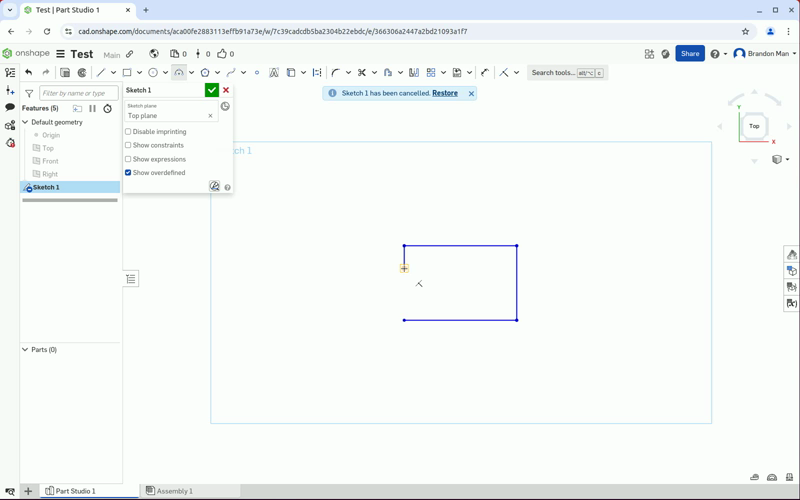
key_down(shift)
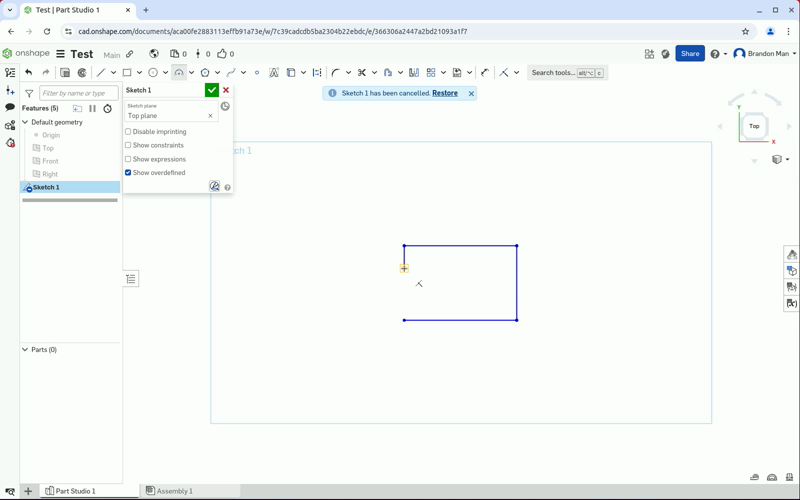
mouse_move(404, 296)
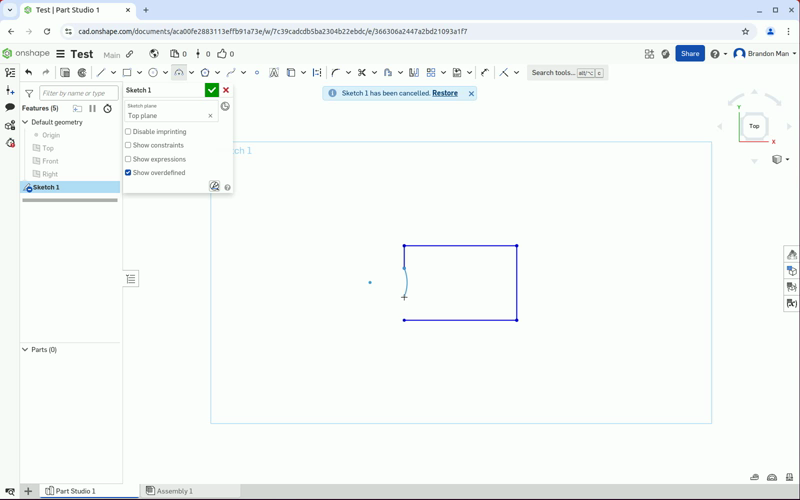
click(404, 296)
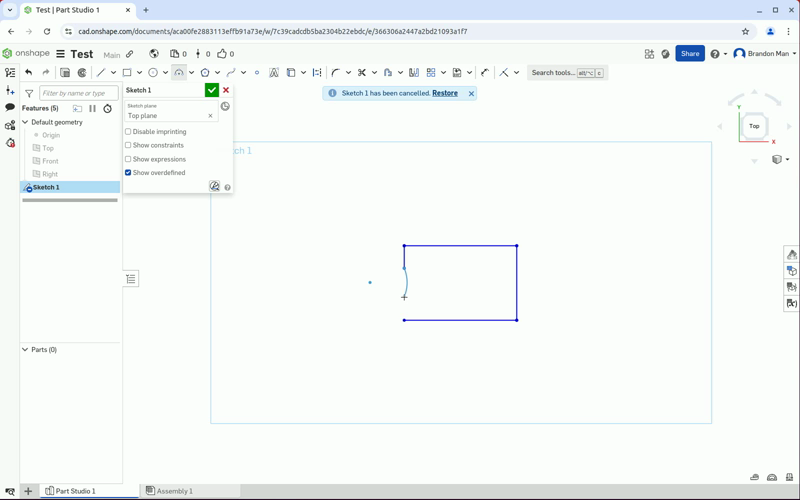
mouse_move(418, 282)
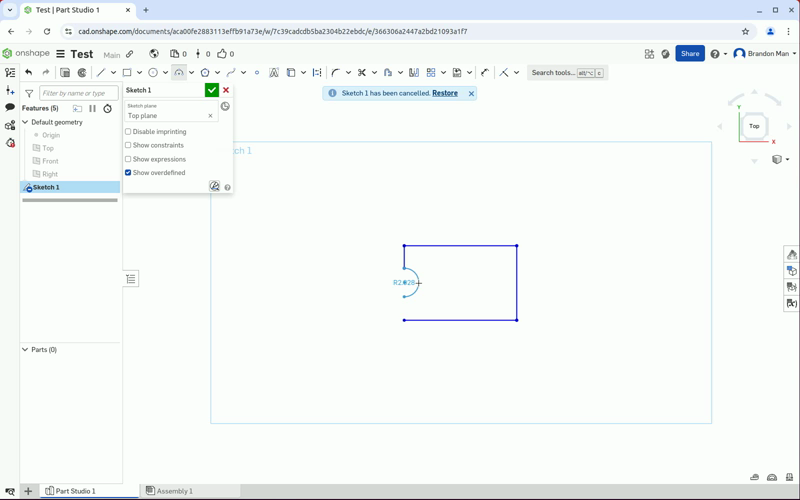
click(418, 282)
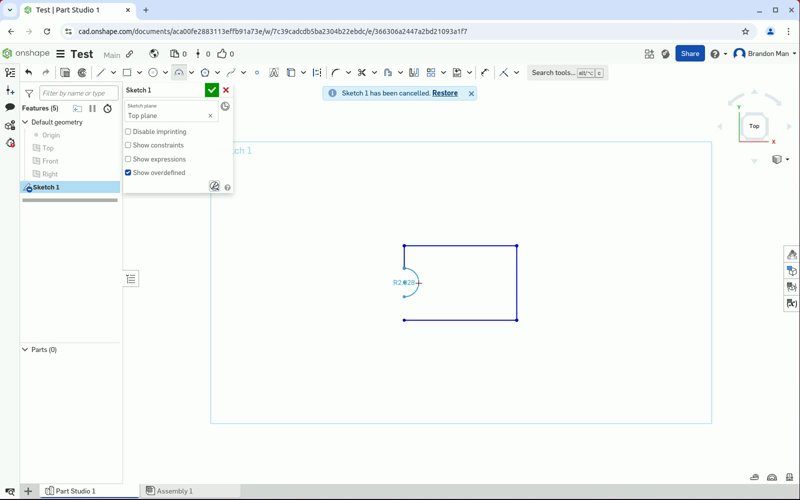
key_up(shift)
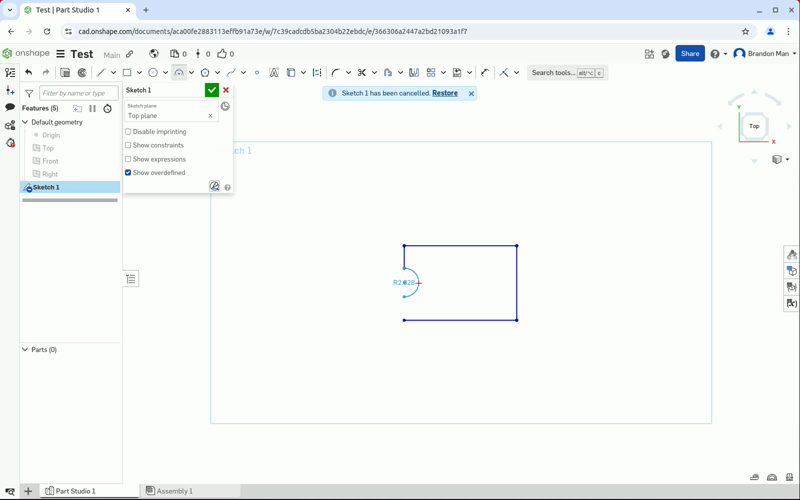
key(esc)
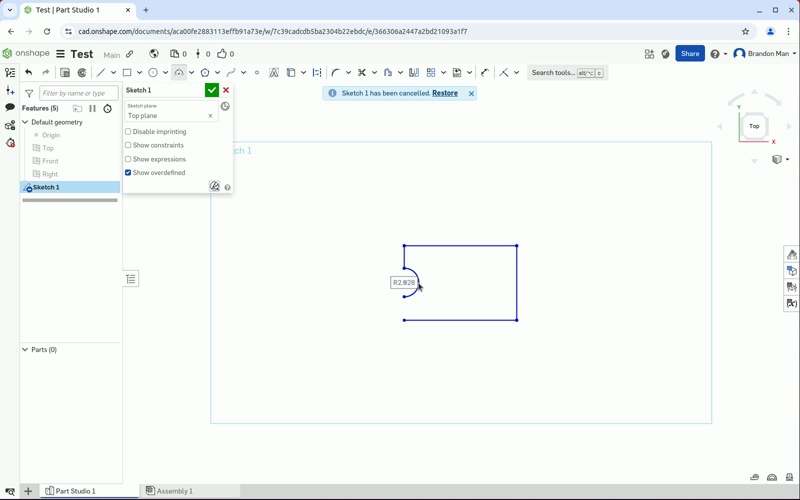
key(l)
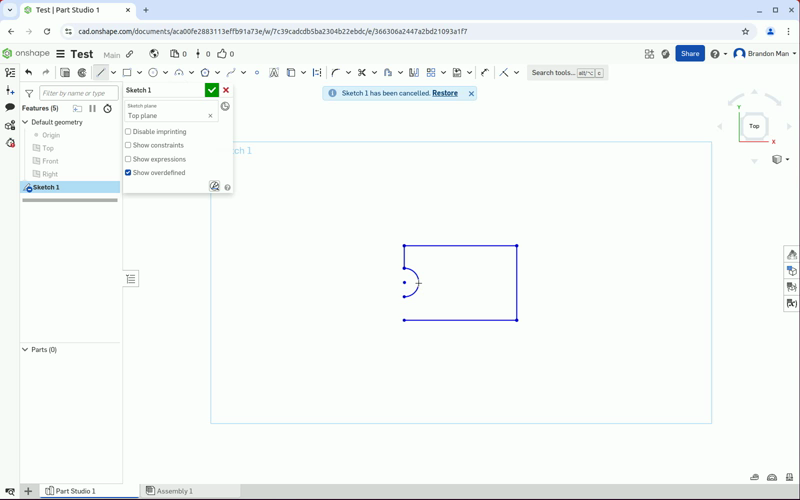
mouse_move(404, 296)
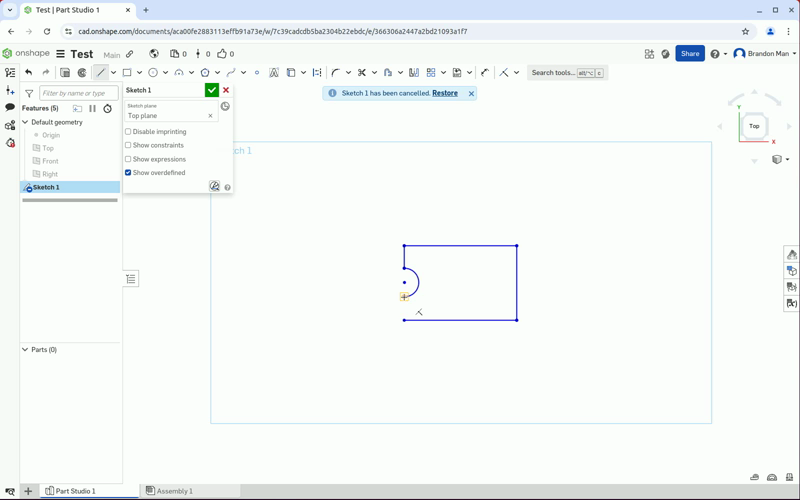
click(404, 296)
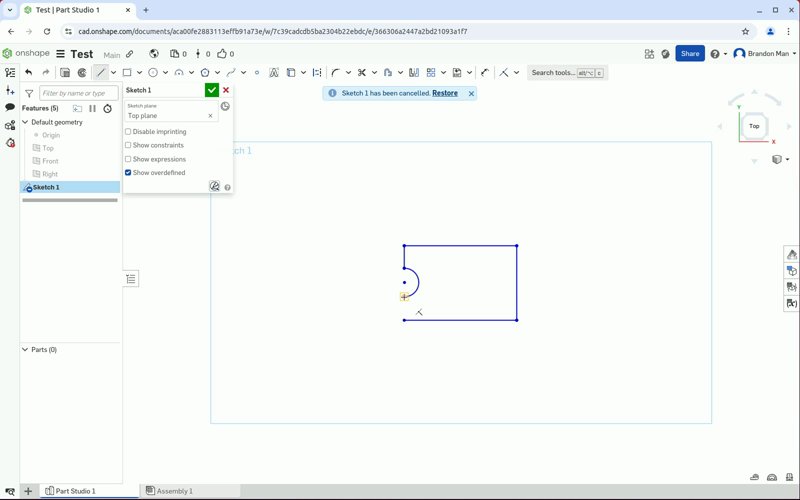
mouse_move(434, 296)
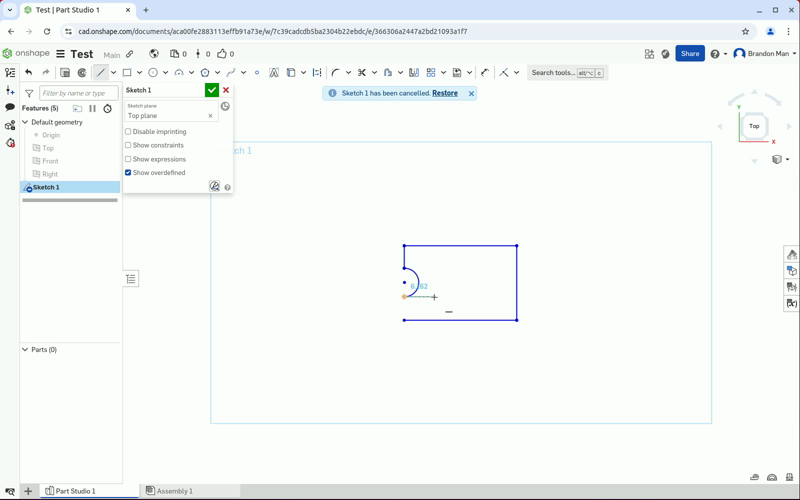
key_down(shift)
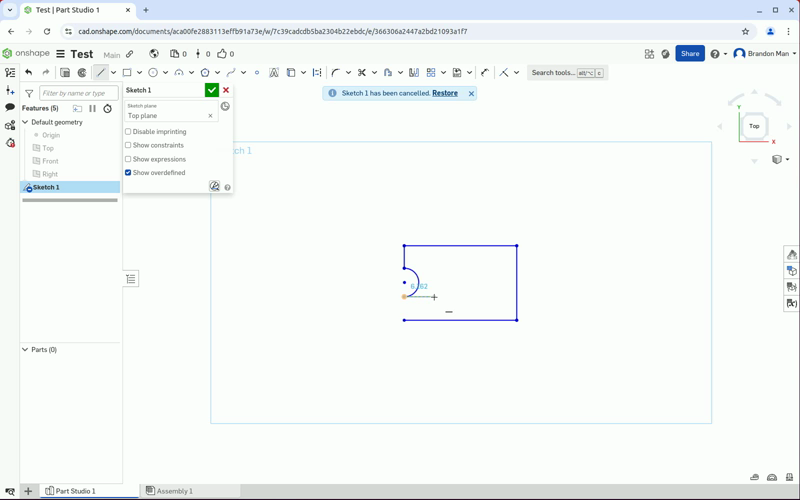
mouse_move(404, 320)
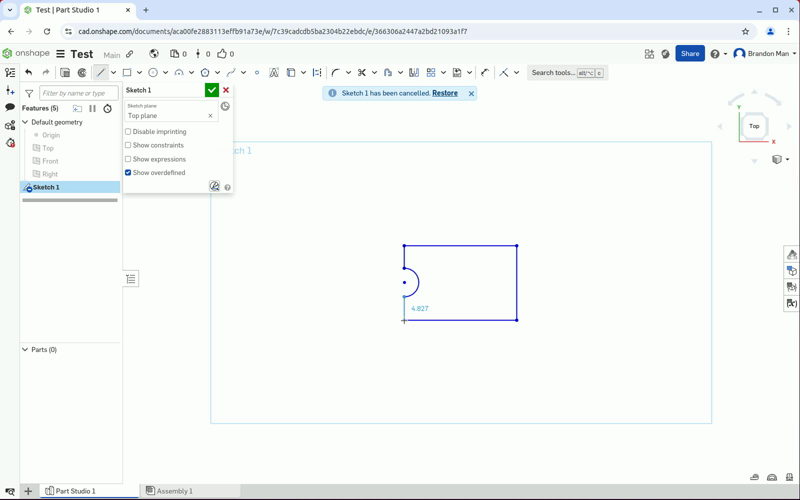
key_up(shift)
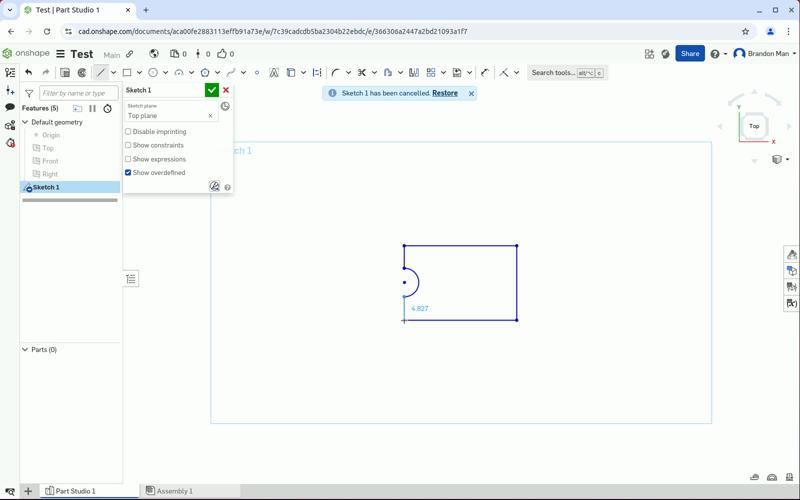
click(404, 320)
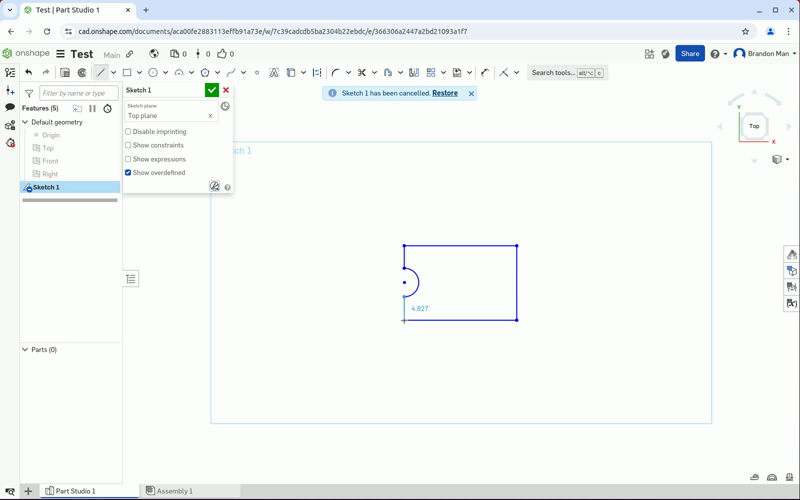
key(esc)
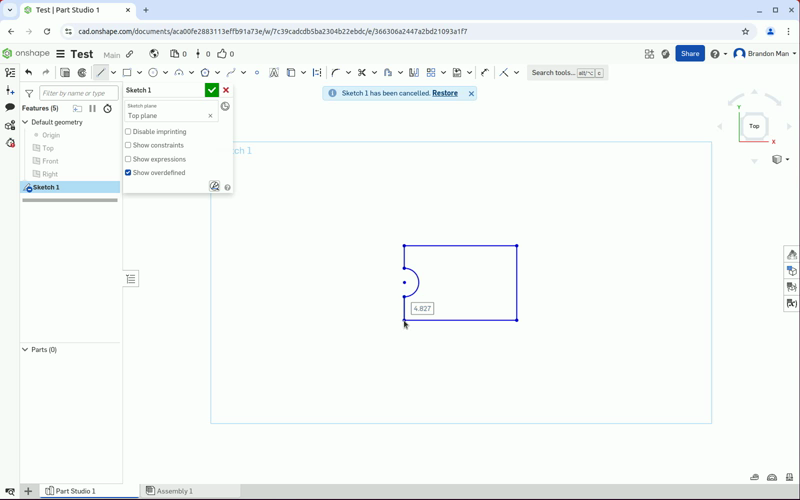
key(l)
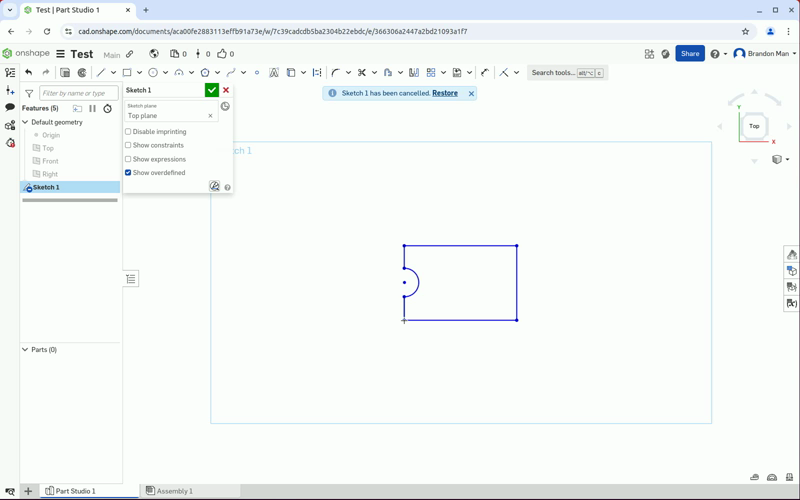
key_down(shift)
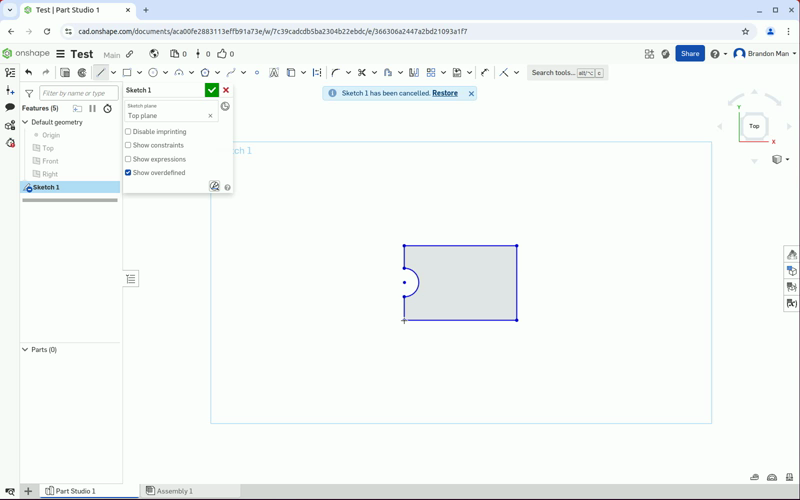
mouse_move(462, 307)
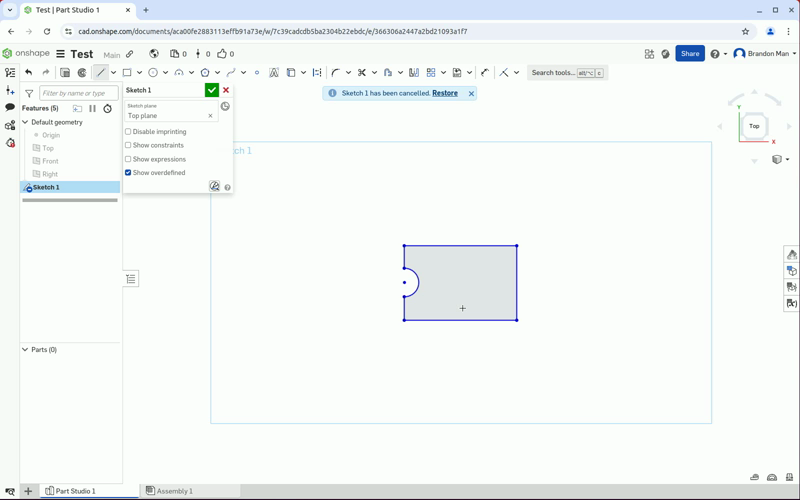
click(462, 307)
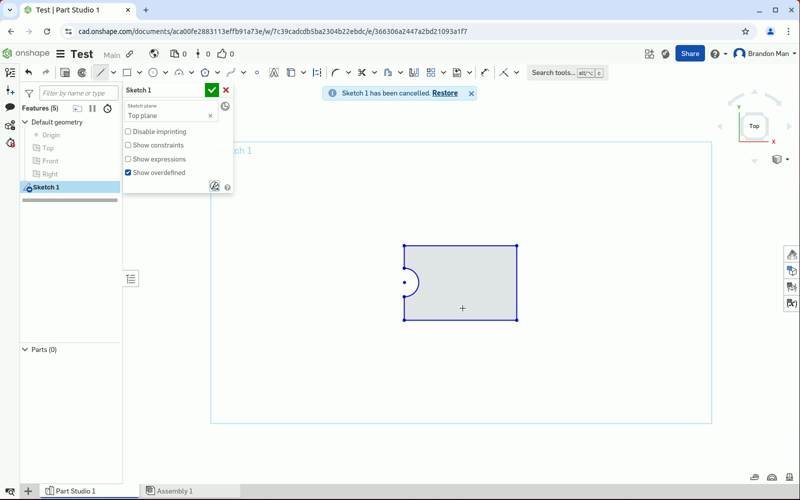
key_up(shift)
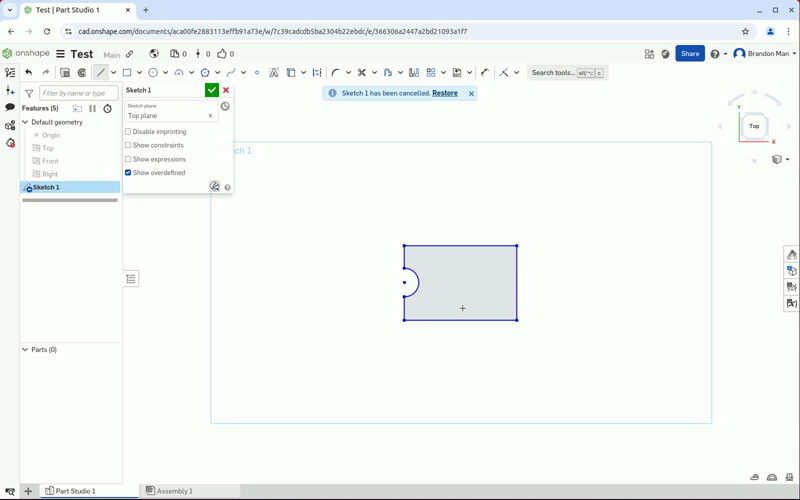
key_down(shift)
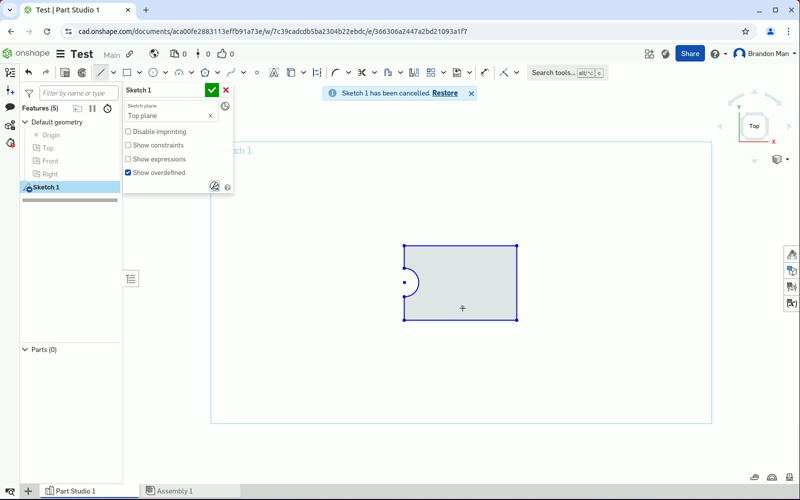
mouse_move(492, 307)
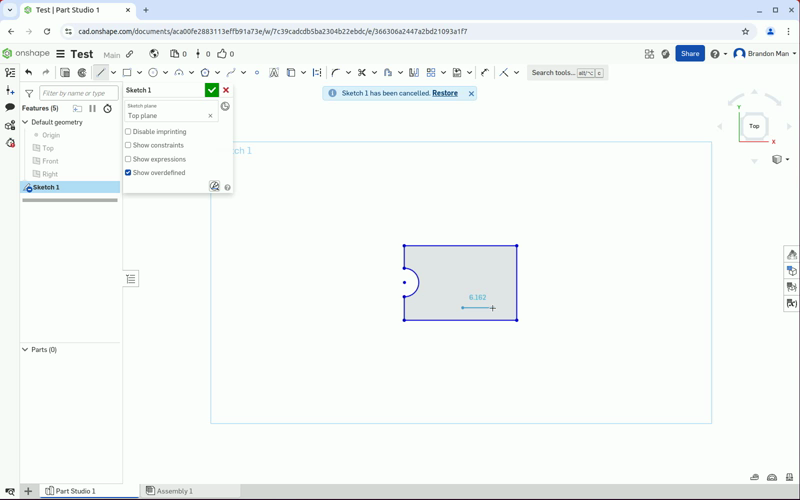
mouse_move(507, 307)
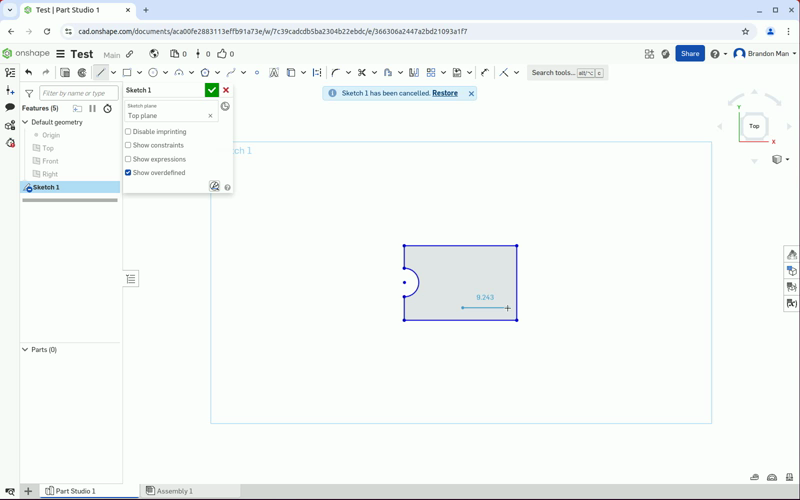
click(507, 307)
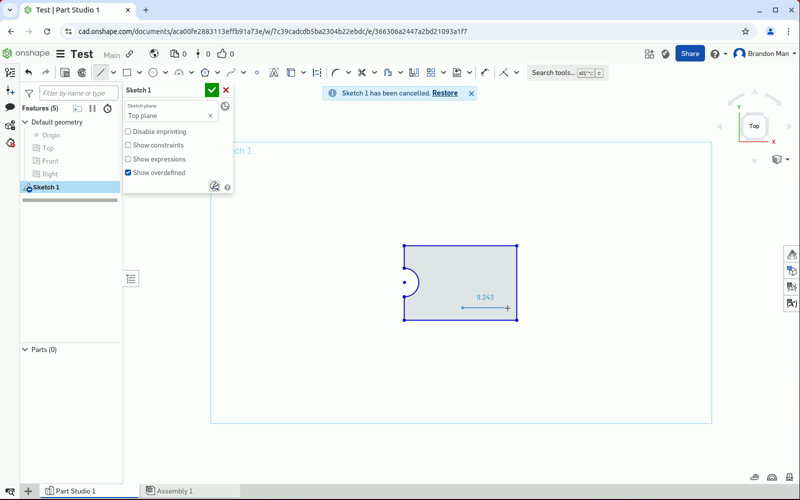
key_up(shift)
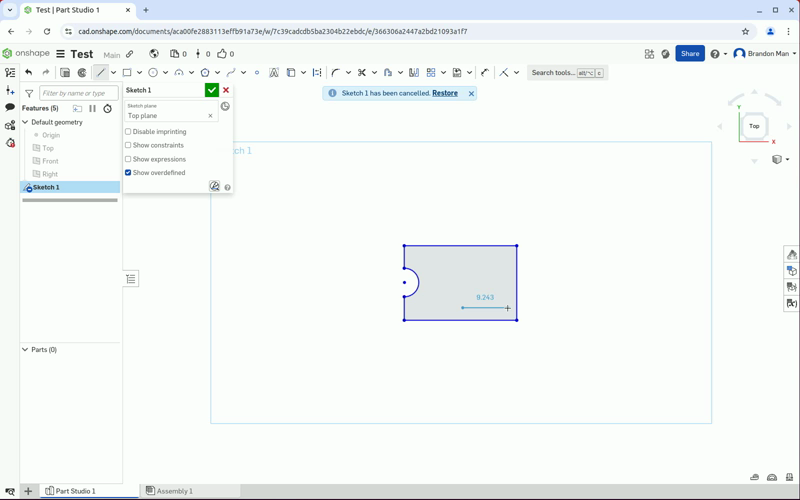
key_down(shift)
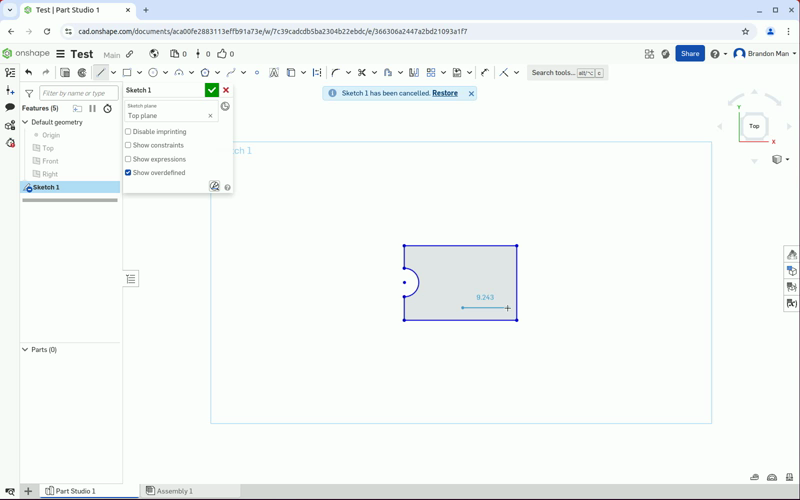
mouse_move(537, 307)
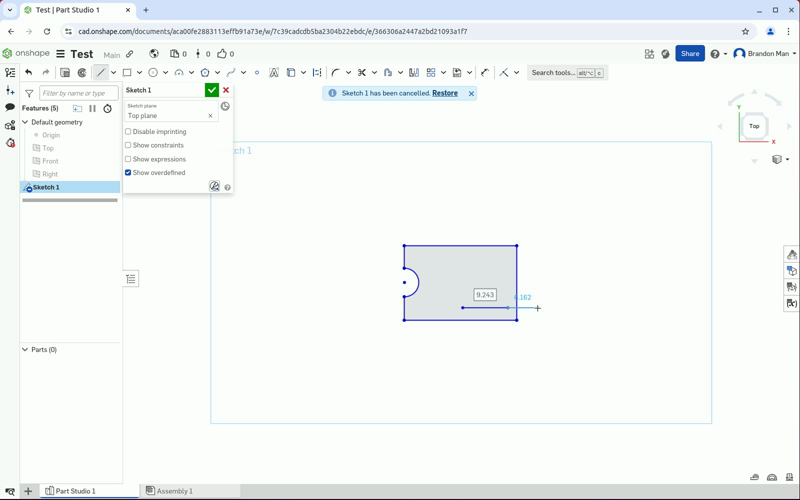
mouse_move(507, 300)
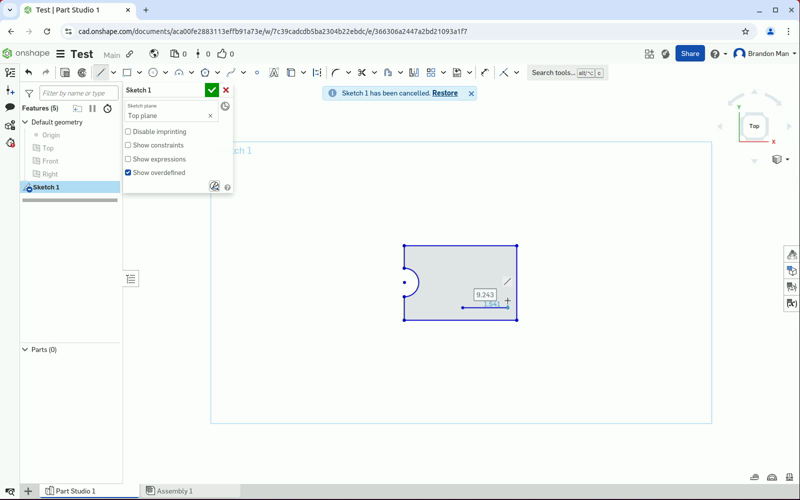
scroll(6)
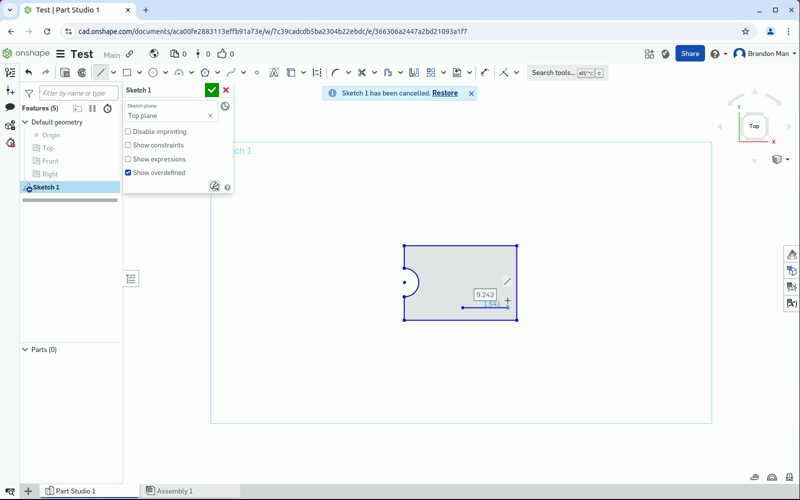
scroll(6)
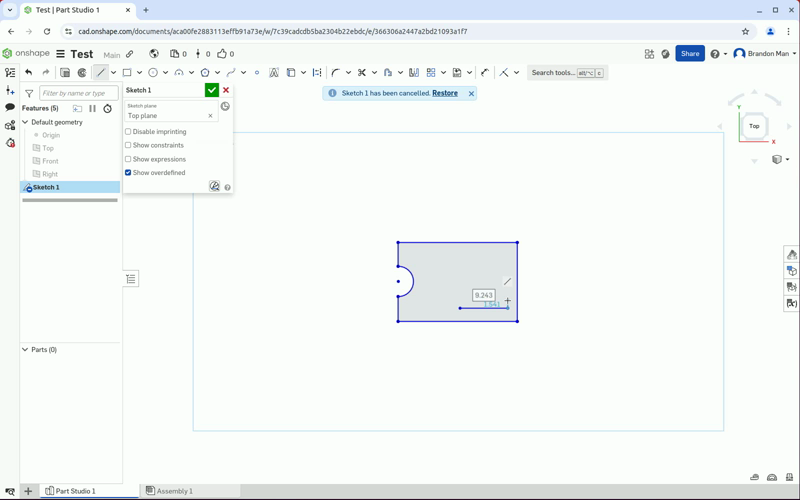
scroll(6)
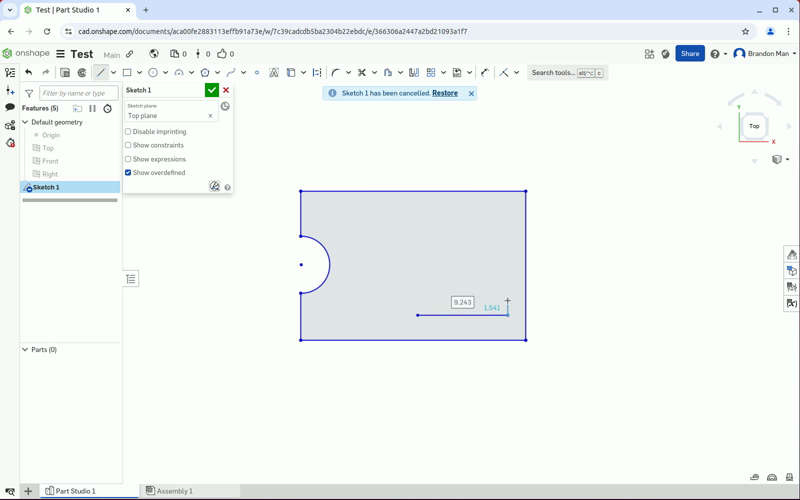
scroll(6)
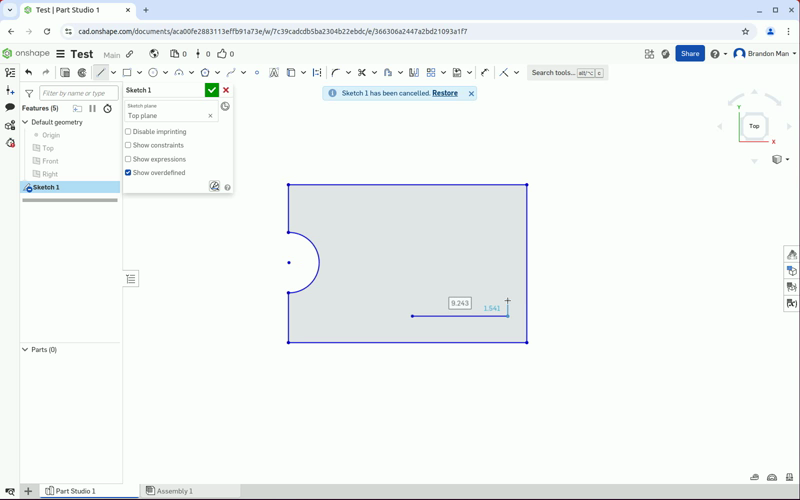
scroll(6)
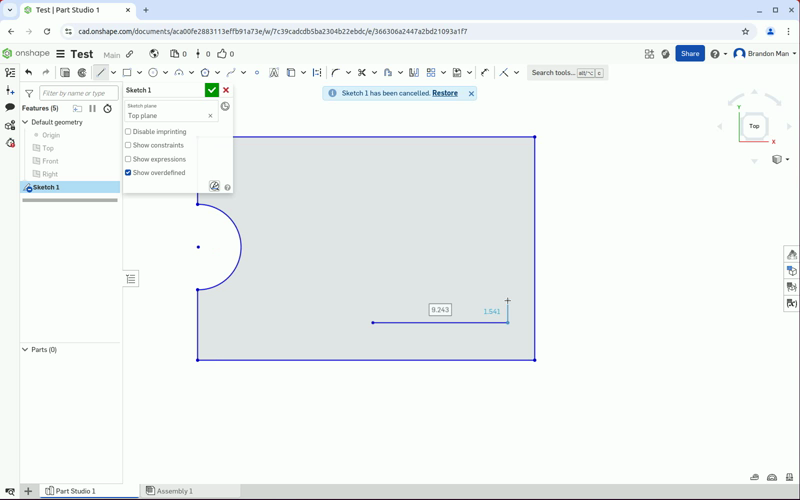
scroll(6)
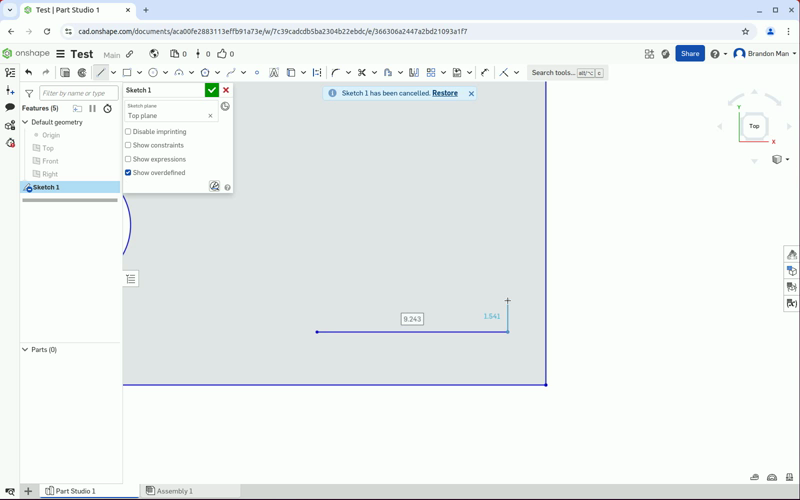
scroll(6)
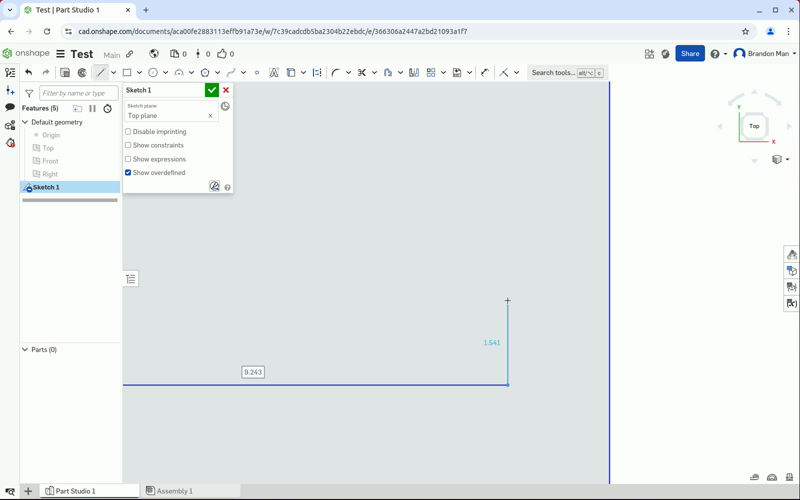
click(507, 300)
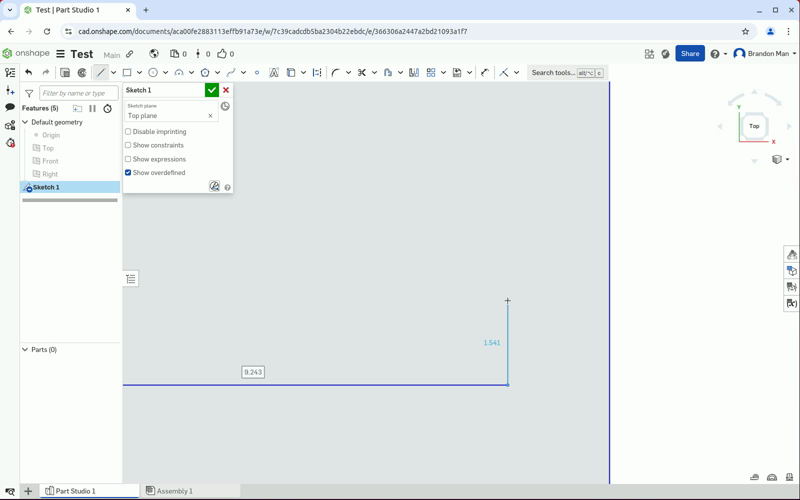
scroll(-6)
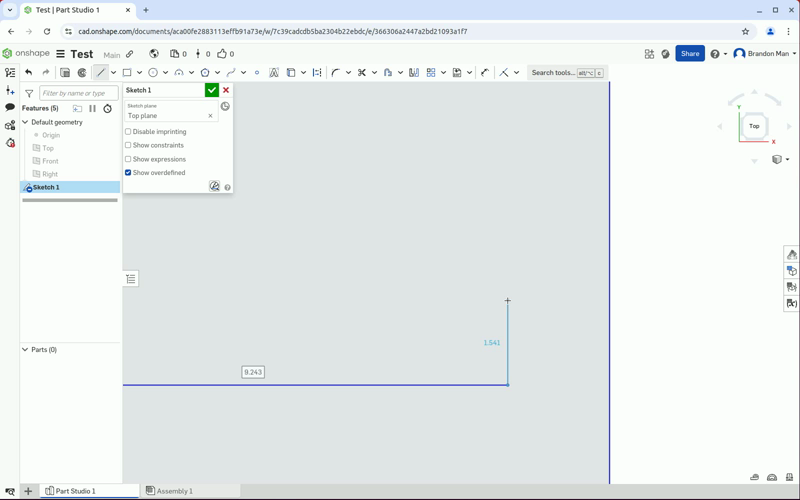
scroll(-6)
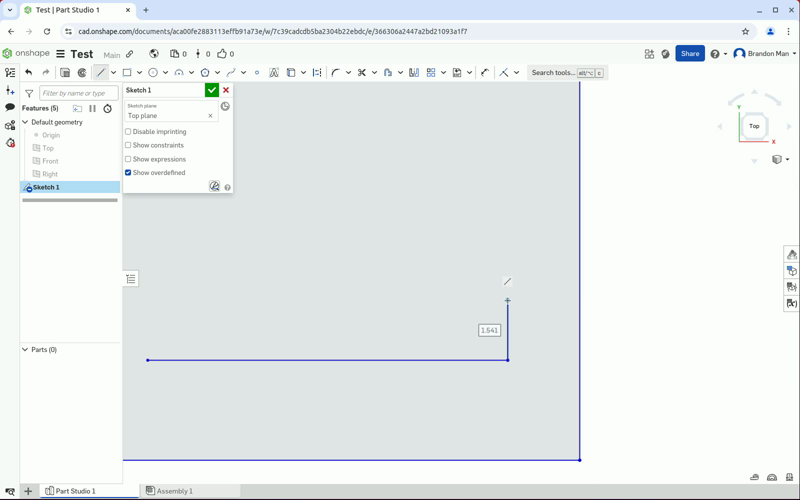
scroll(-6)
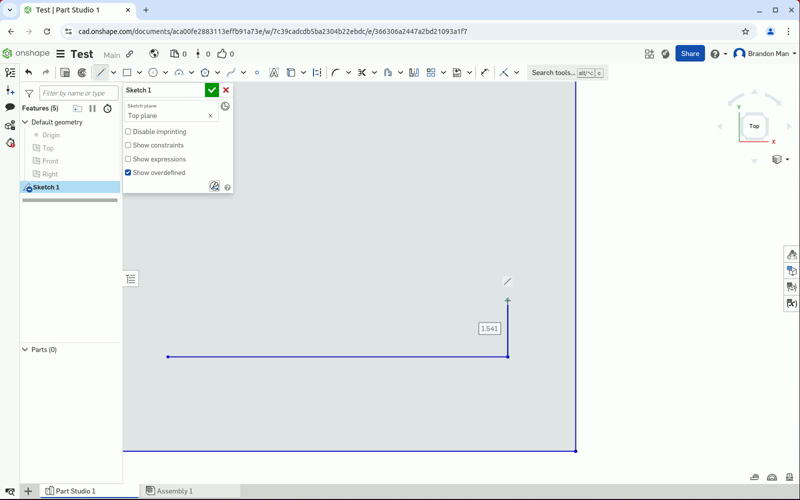
scroll(-6)
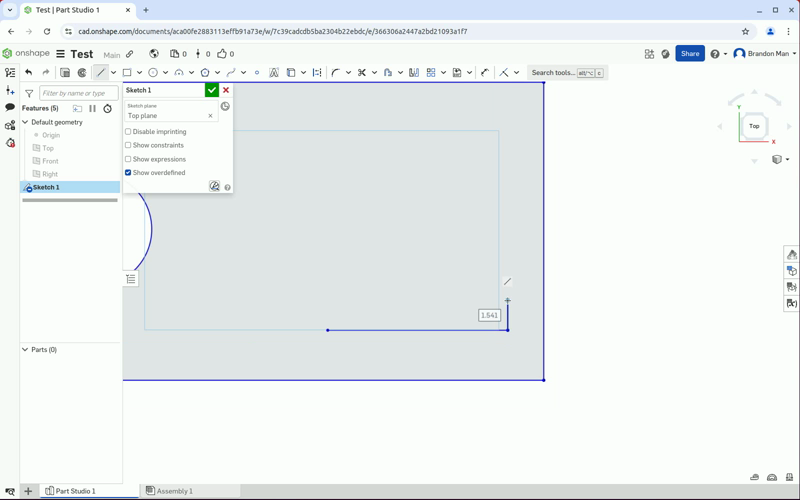
scroll(-6)
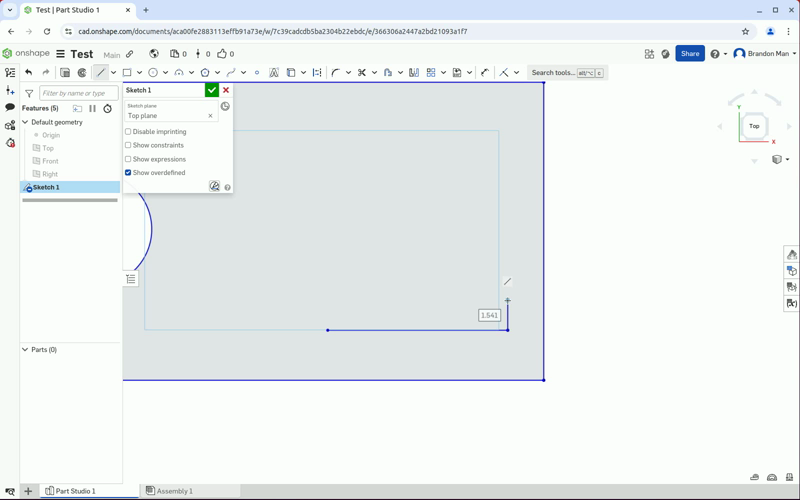
scroll(-6)
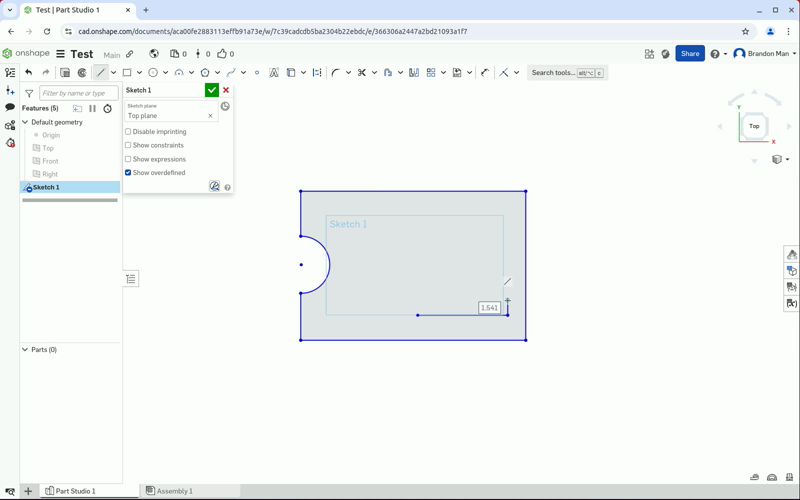
scroll(-6)
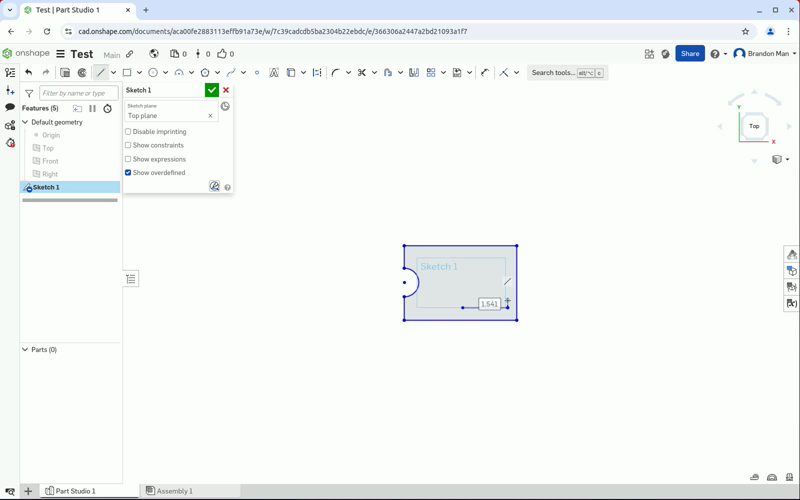
key_up(shift)
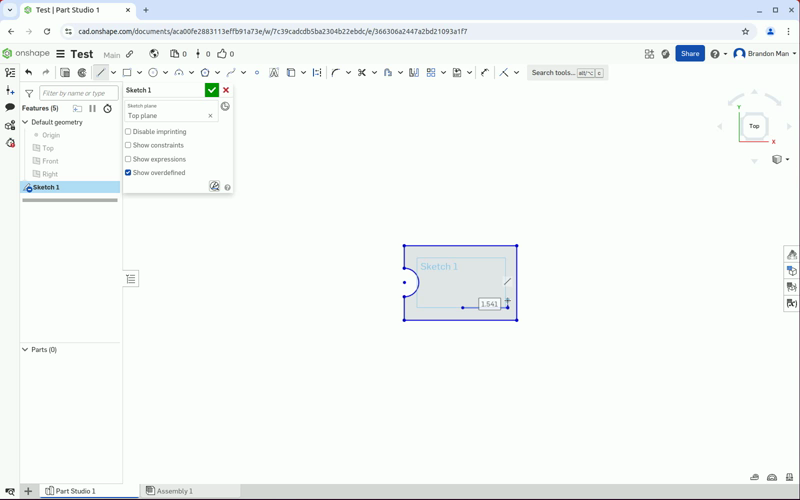
key_down(shift)
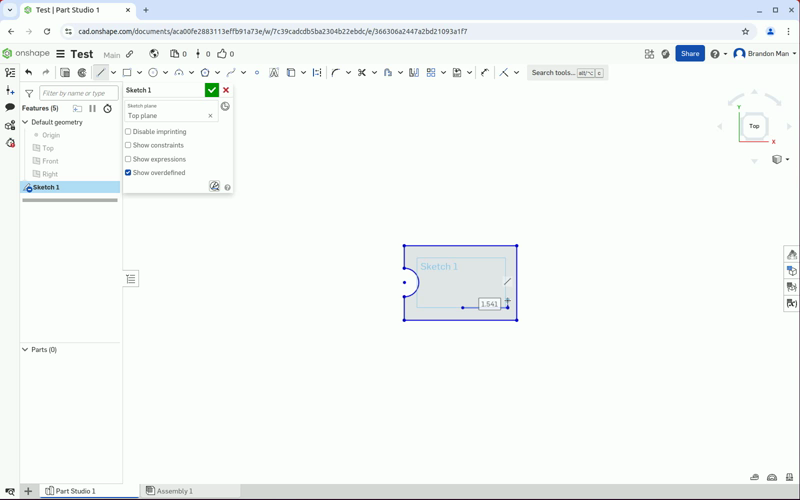
mouse_move(537, 300)
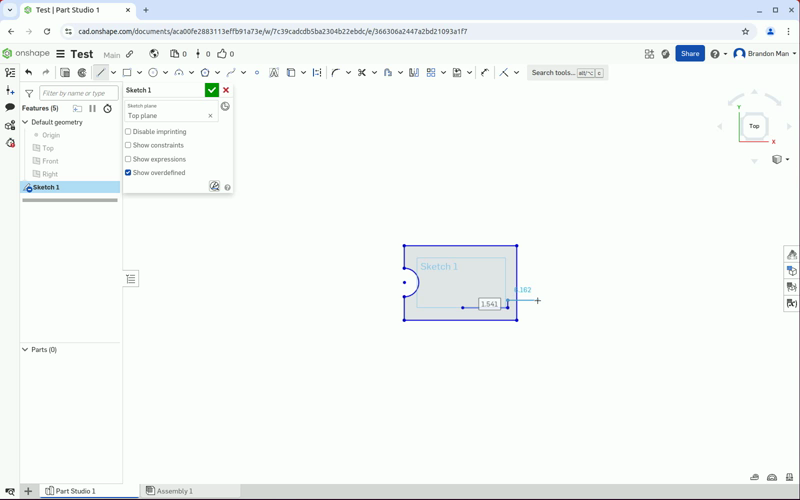
mouse_move(462, 300)
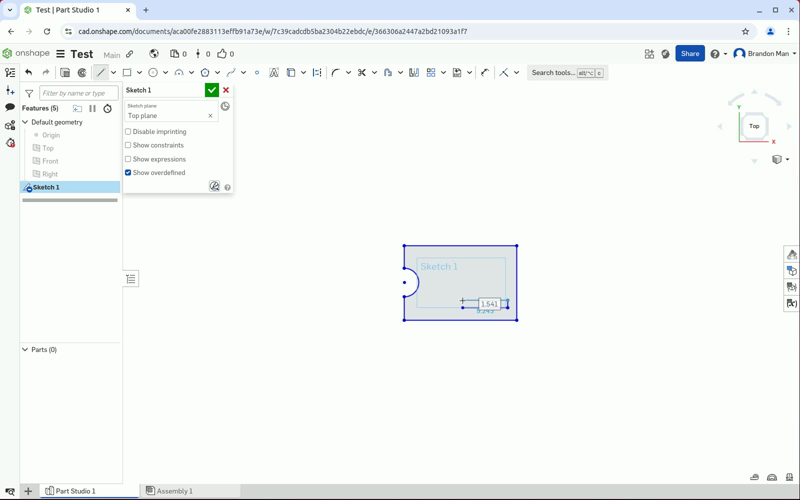
click(462, 300)
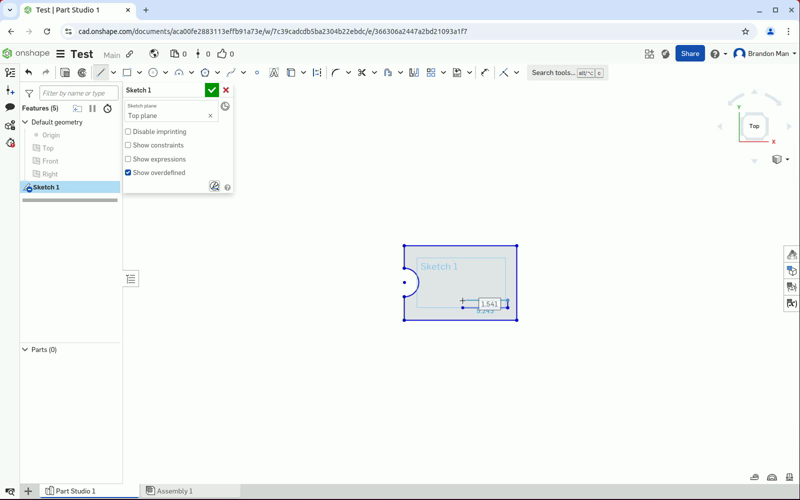
key_up(shift)
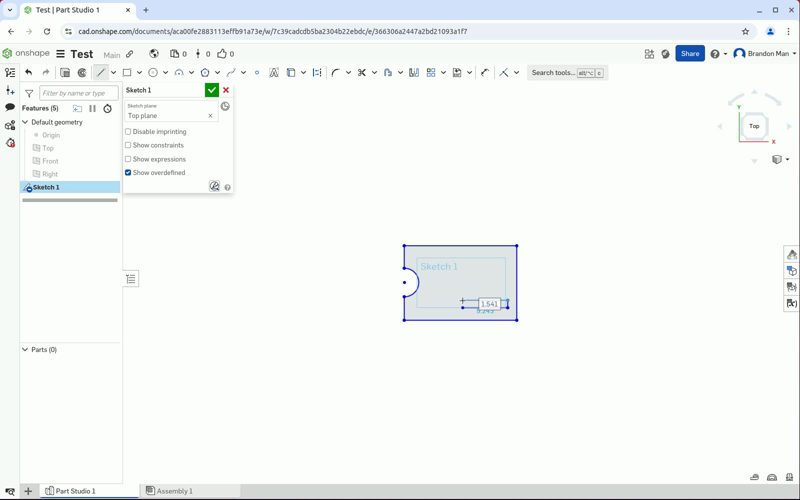
mouse_move(492, 300)
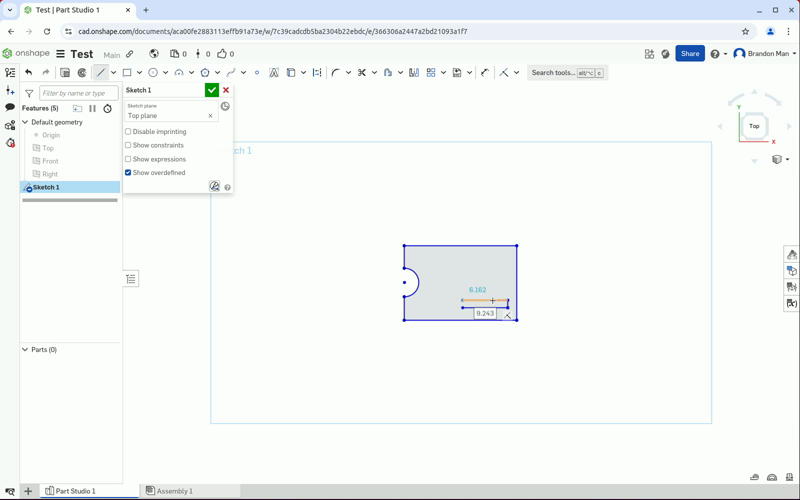
key_down(shift)
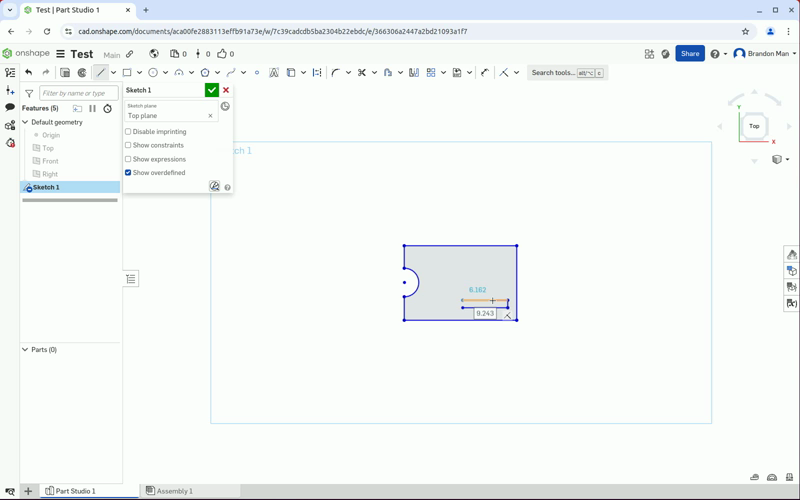
mouse_move(462, 307)
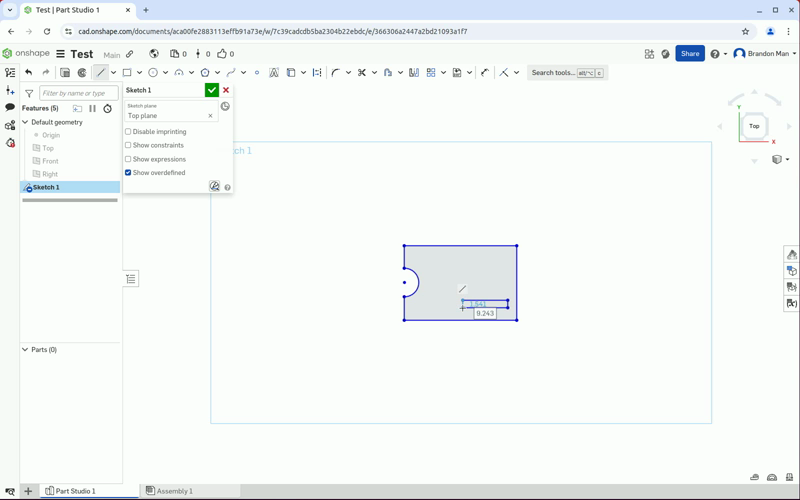
scroll(6)
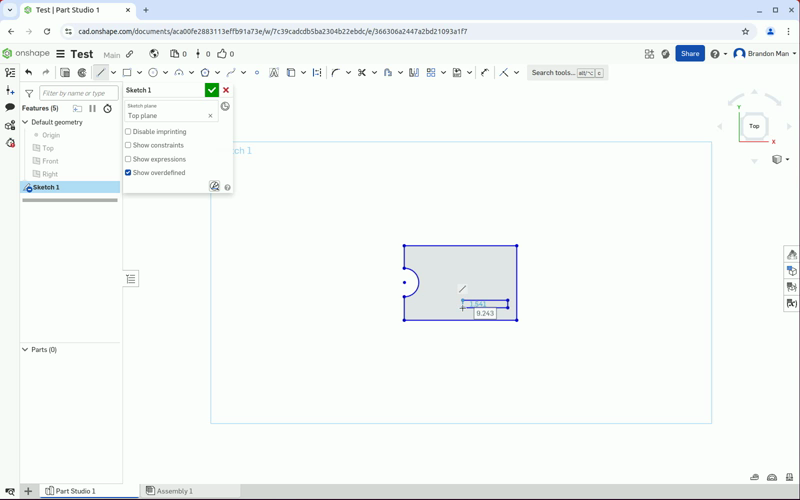
scroll(6)
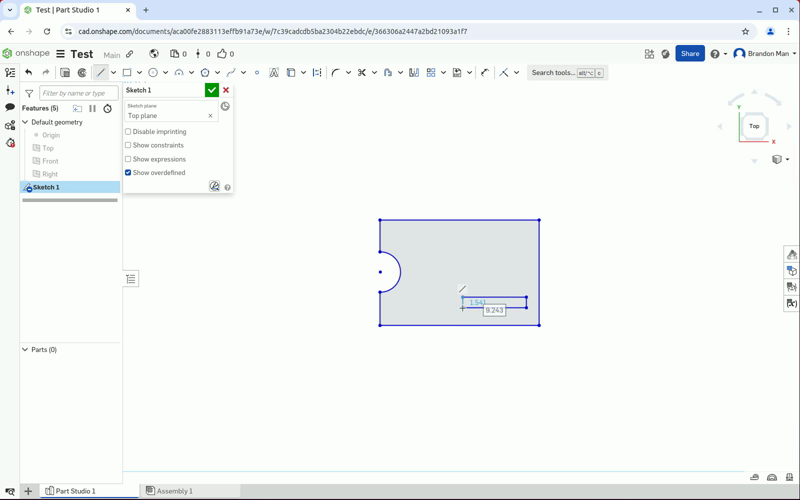
scroll(6)
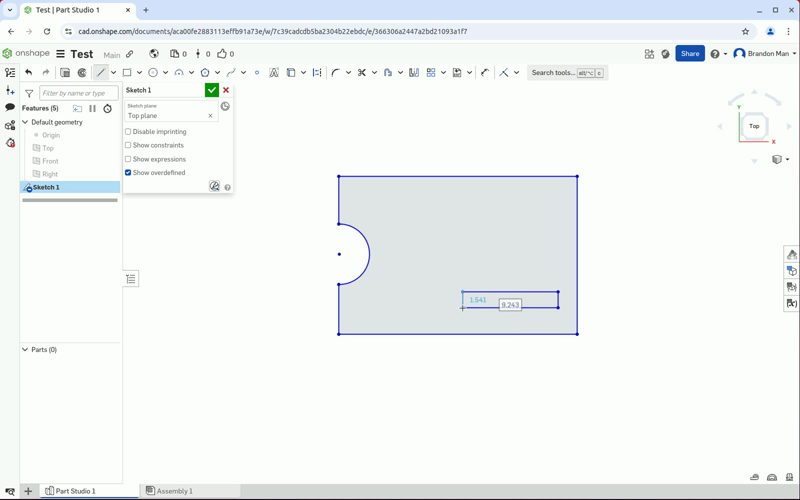
scroll(6)
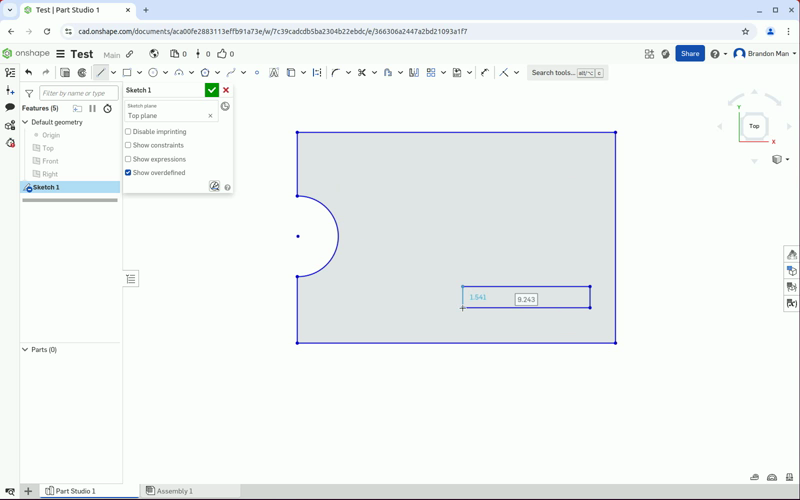
scroll(6)
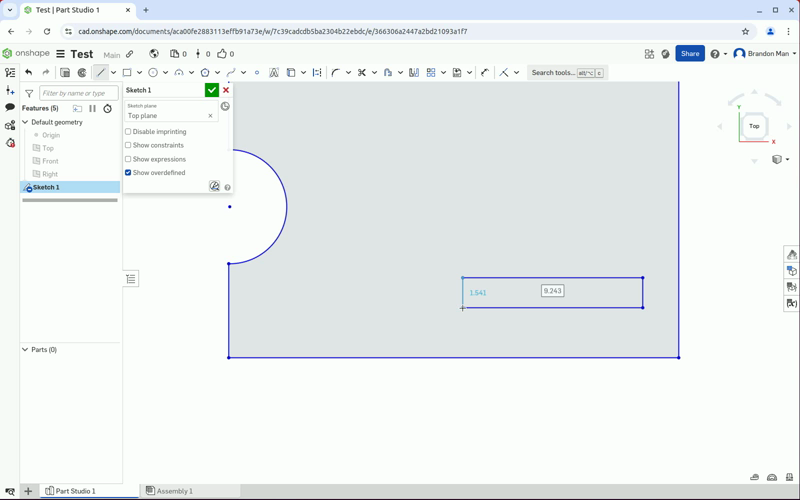
scroll(6)
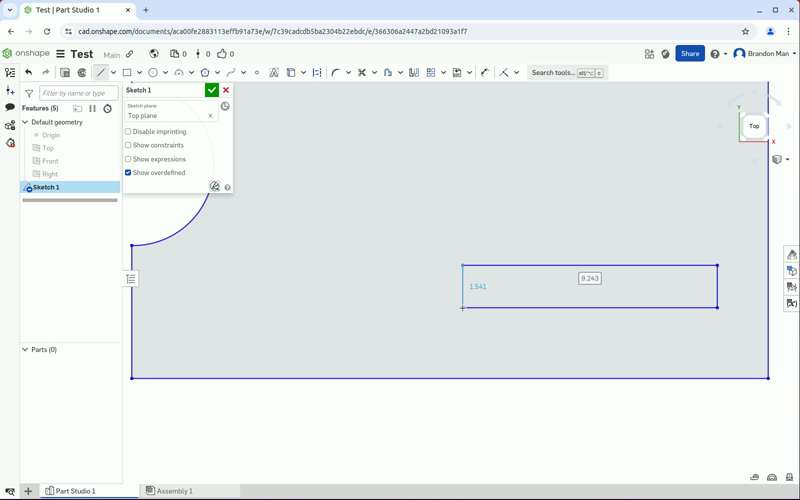
scroll(6)
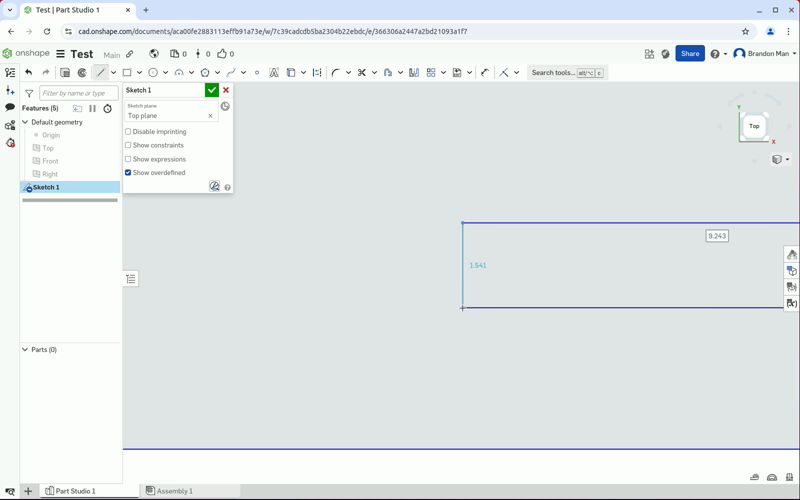
key_up(shift)
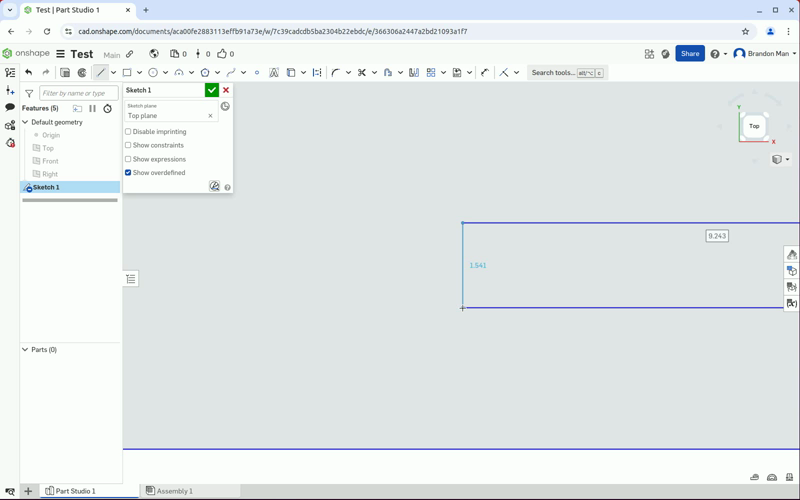
click(462, 307)
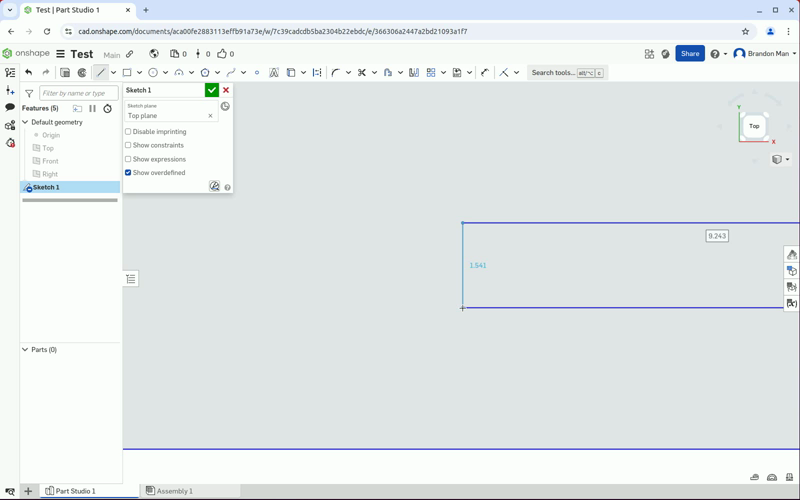
scroll(-6)
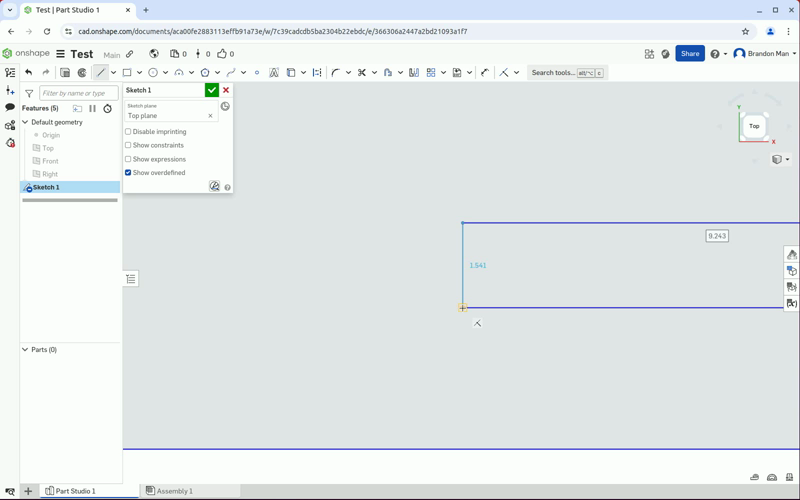
scroll(-6)
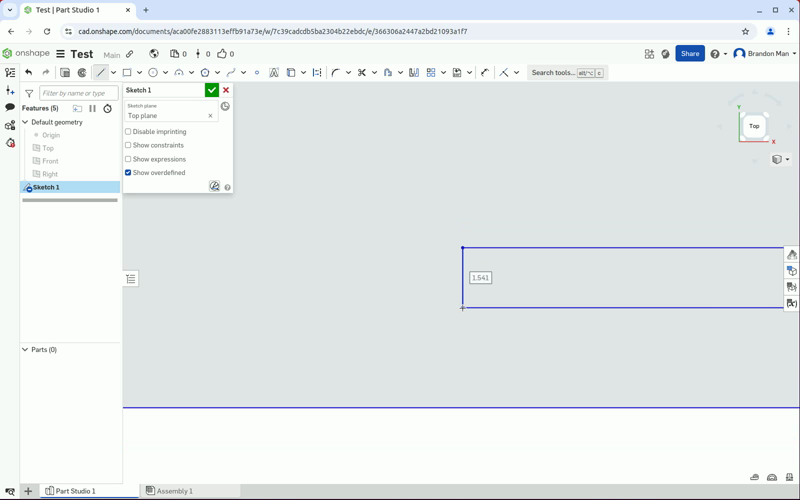
scroll(-6)
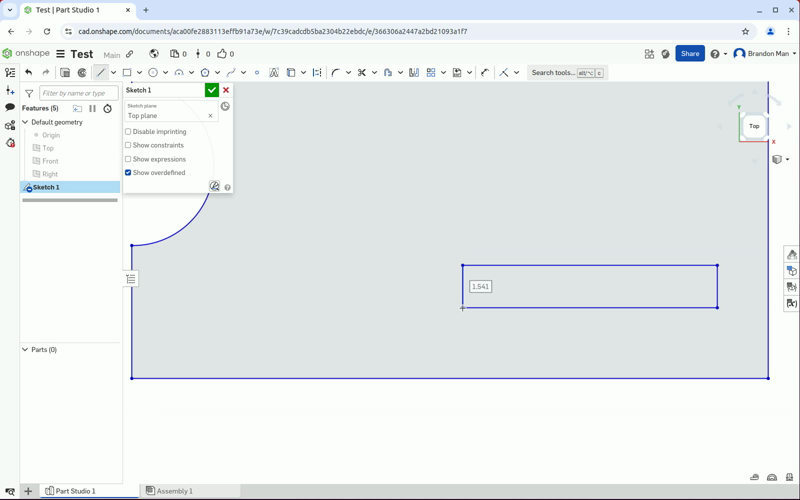
scroll(-6)
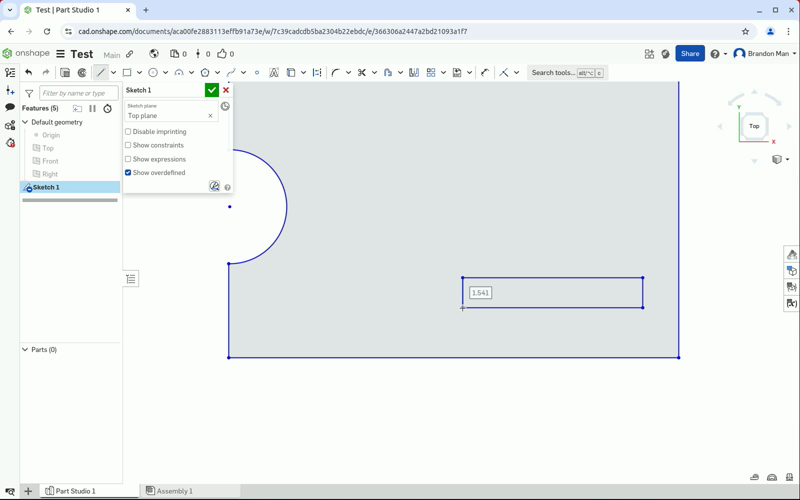
scroll(-6)
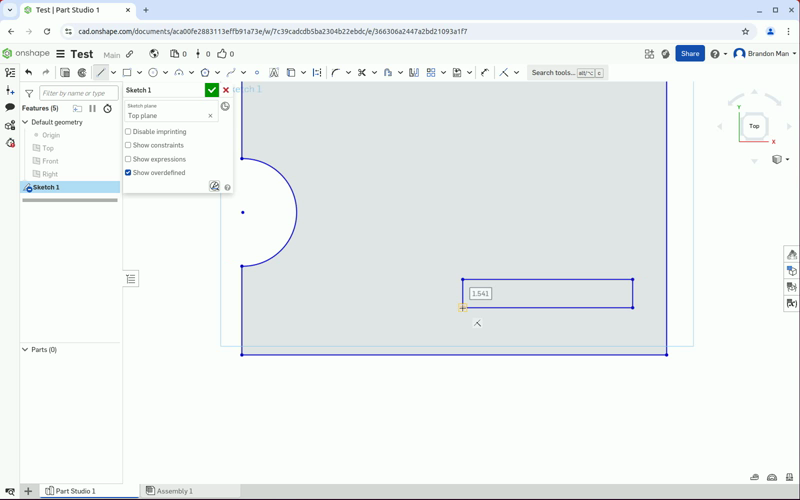
scroll(-6)
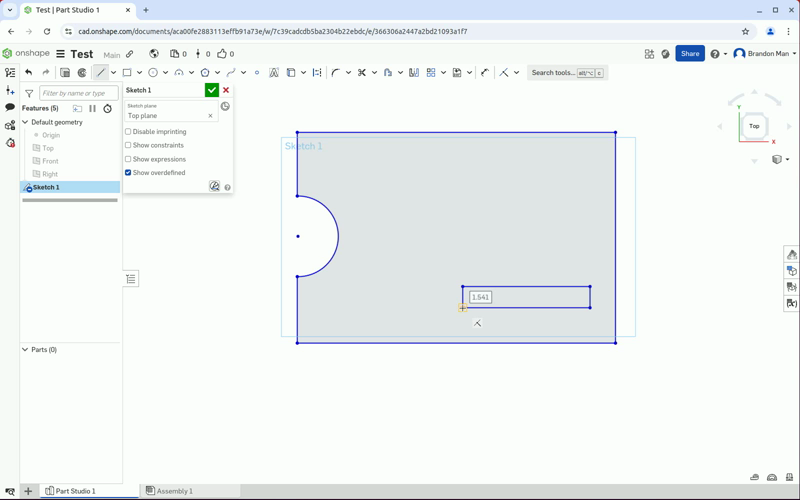
scroll(-6)
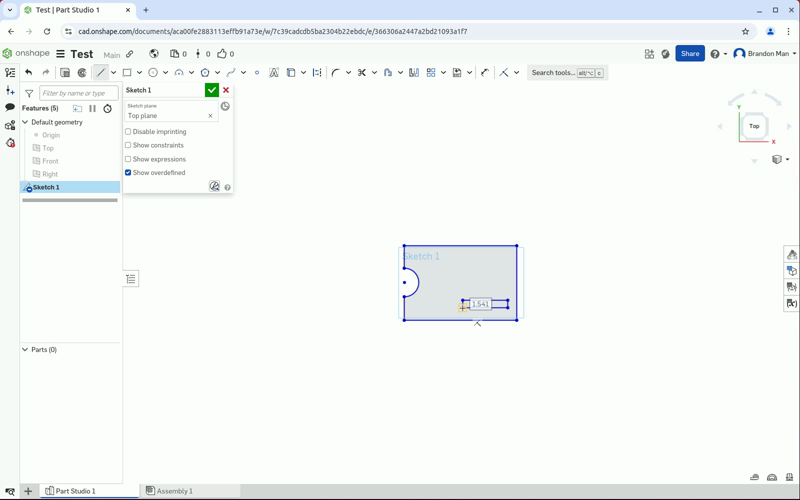
key(esc)
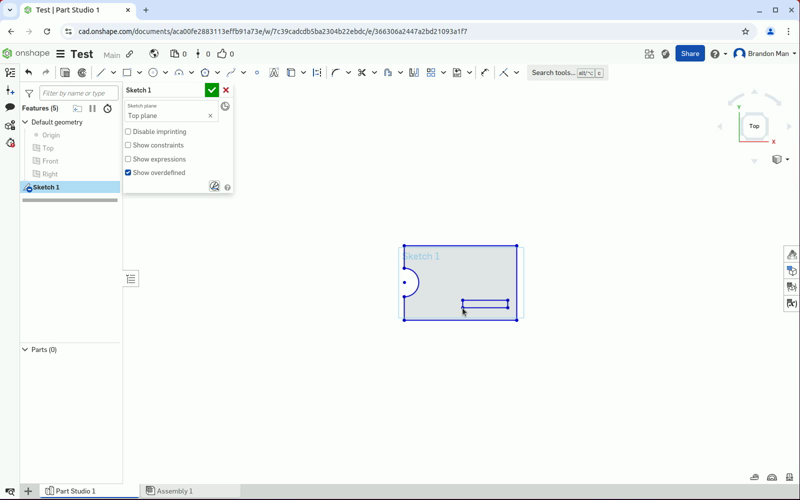
key(l)
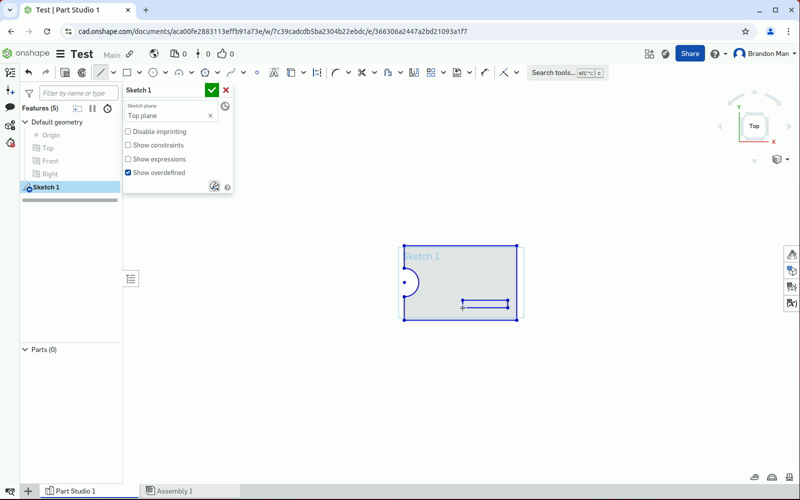
key_down(shift)
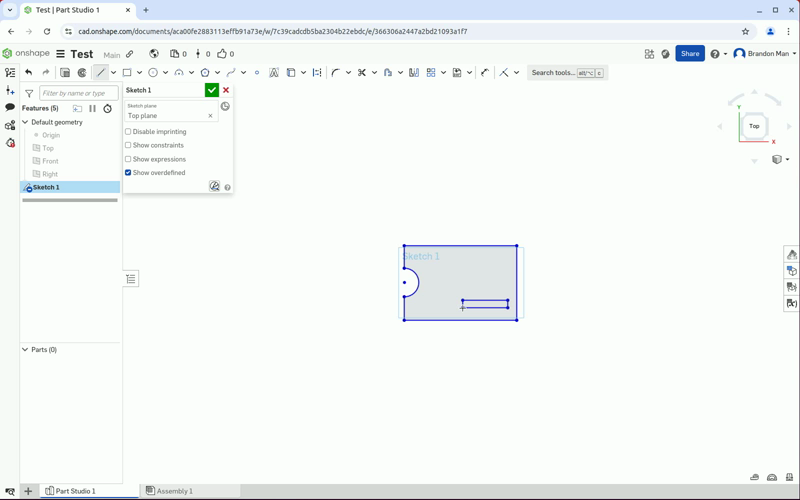
mouse_move(462, 265)
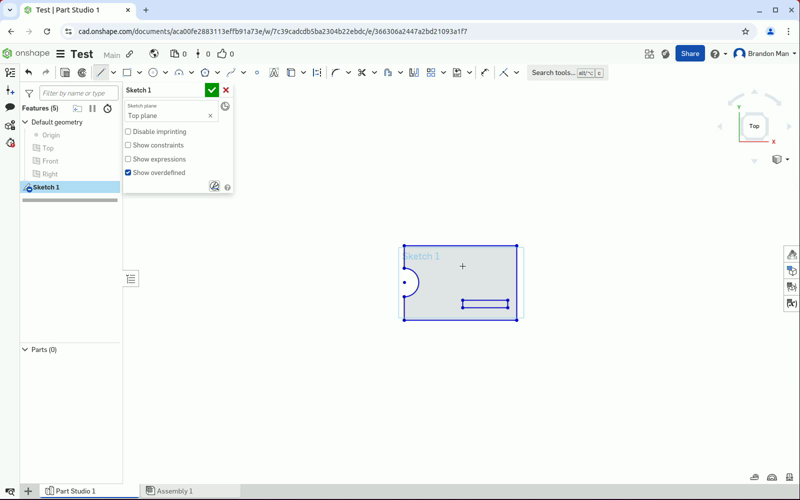
click(462, 265)
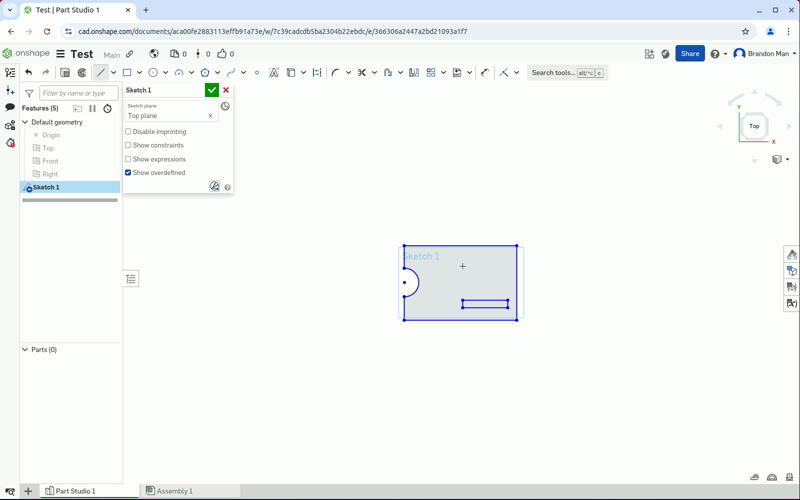
key_up(shift)
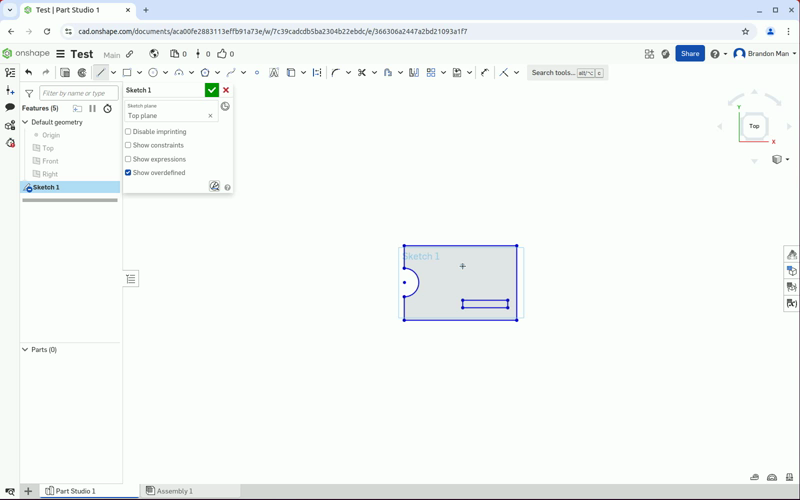
key_down(shift)
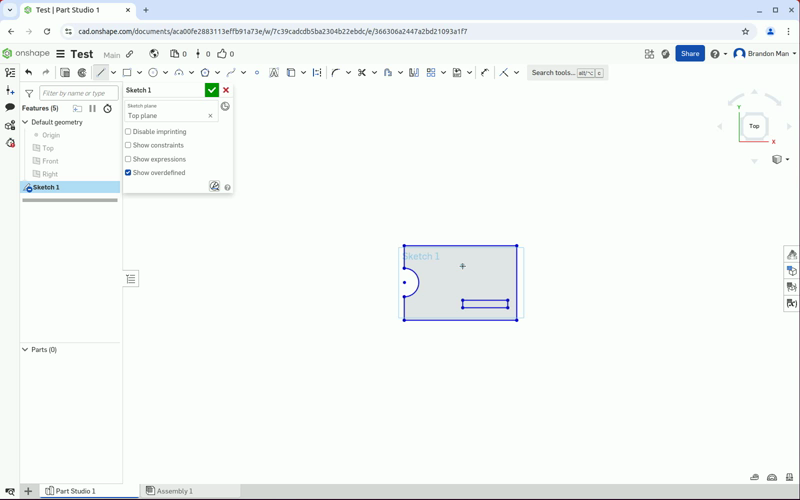
mouse_move(492, 265)
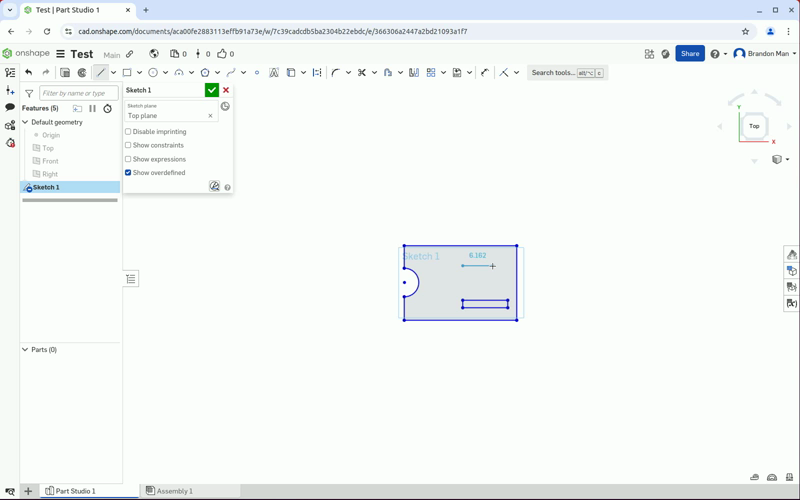
mouse_move(507, 265)
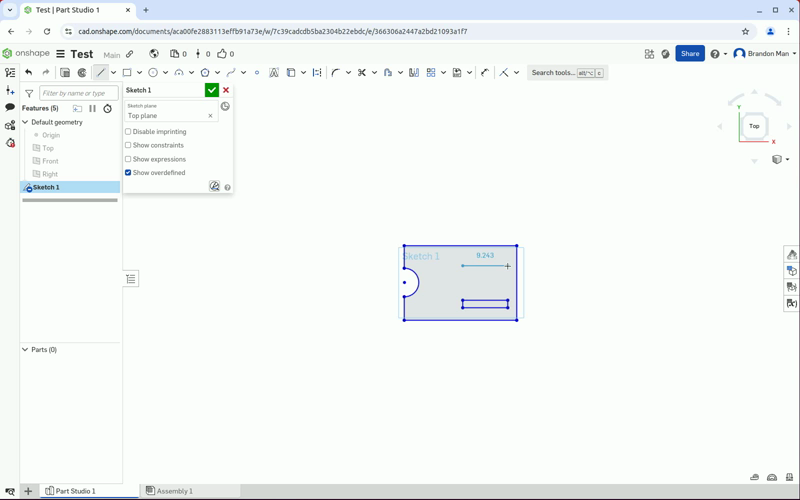
click(507, 265)
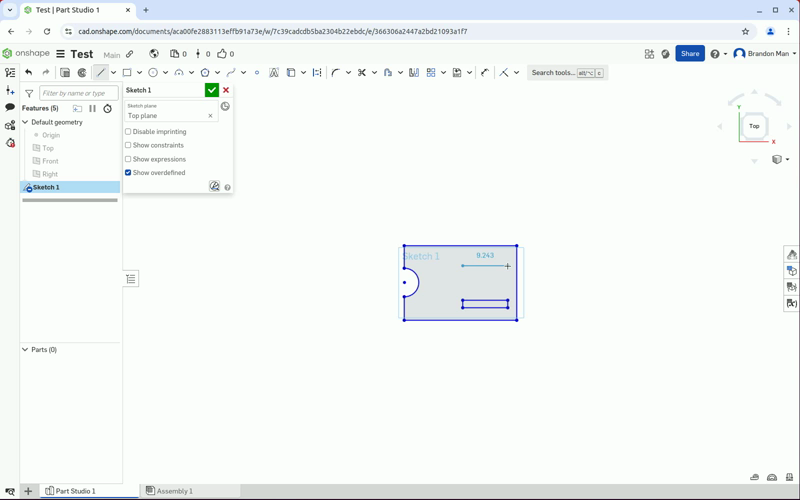
key_up(shift)
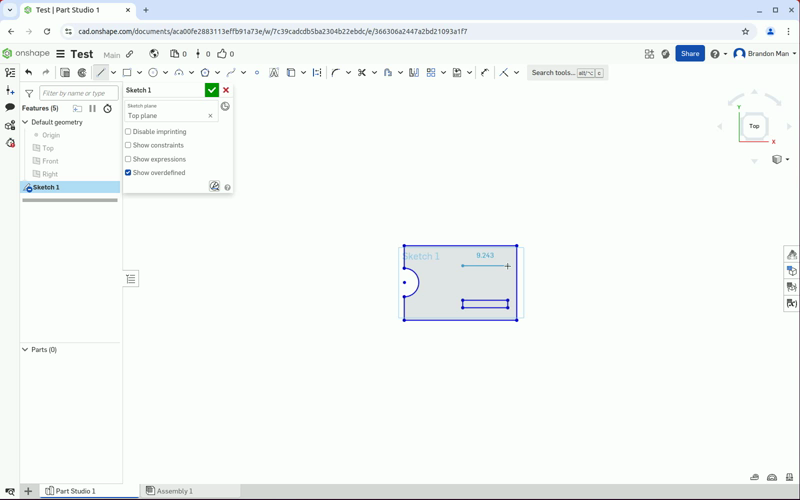
key_down(shift)
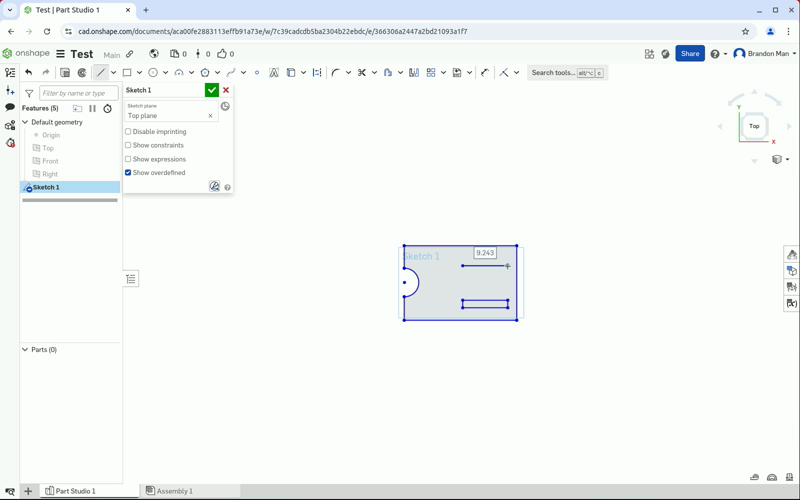
mouse_move(537, 265)
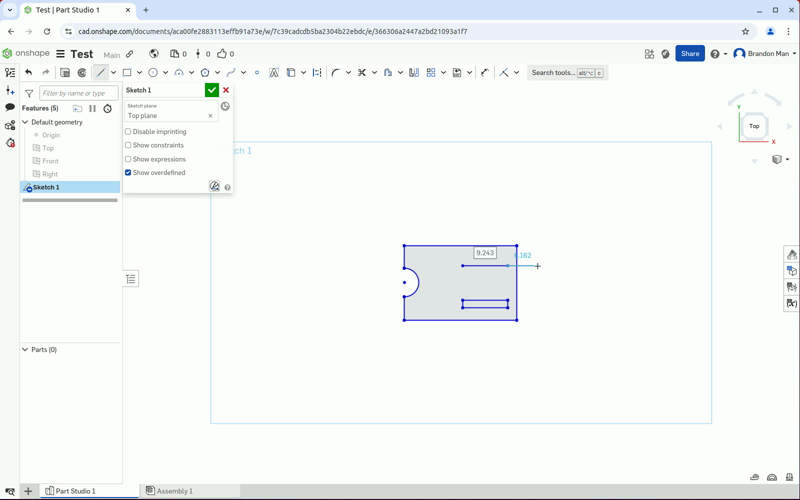
mouse_move(507, 258)
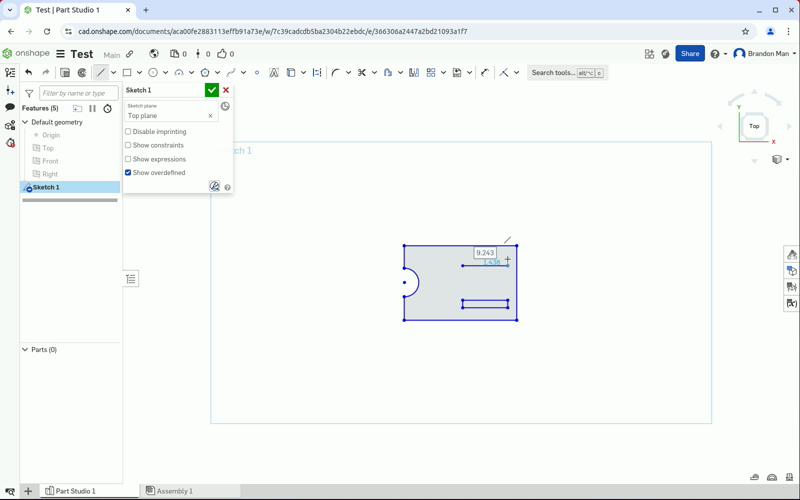
scroll(6)
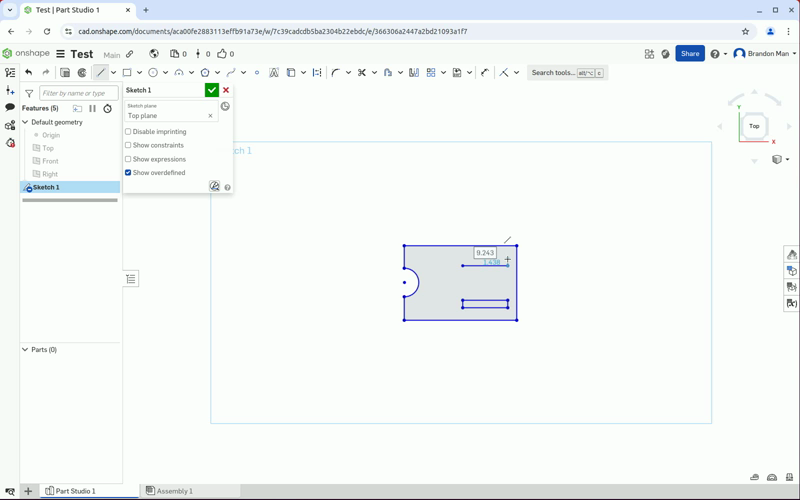
scroll(6)
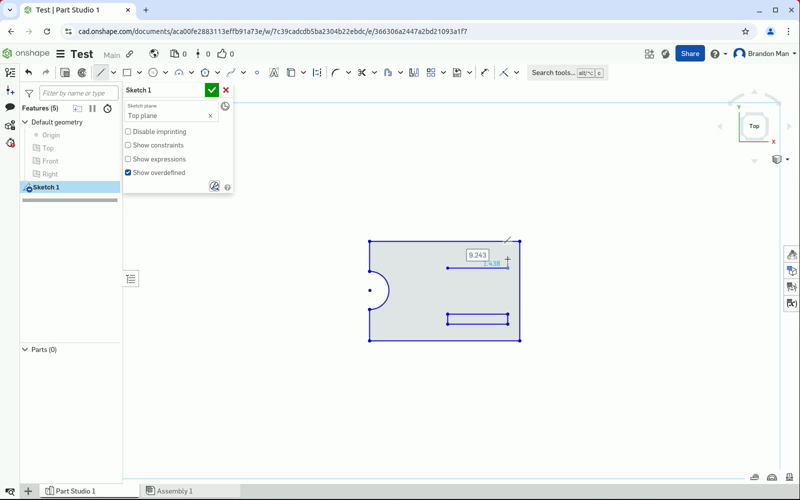
scroll(6)
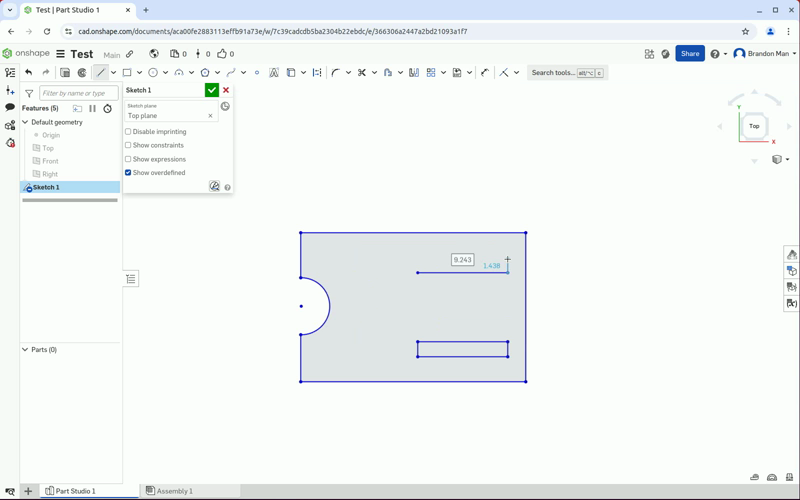
scroll(6)
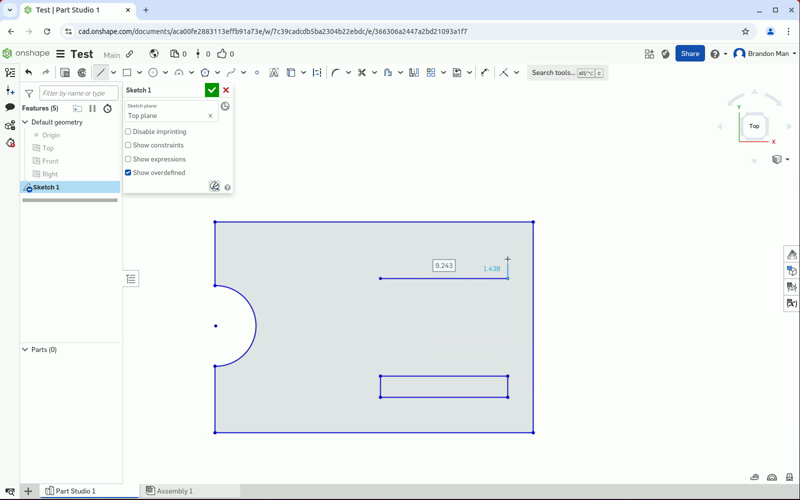
scroll(6)
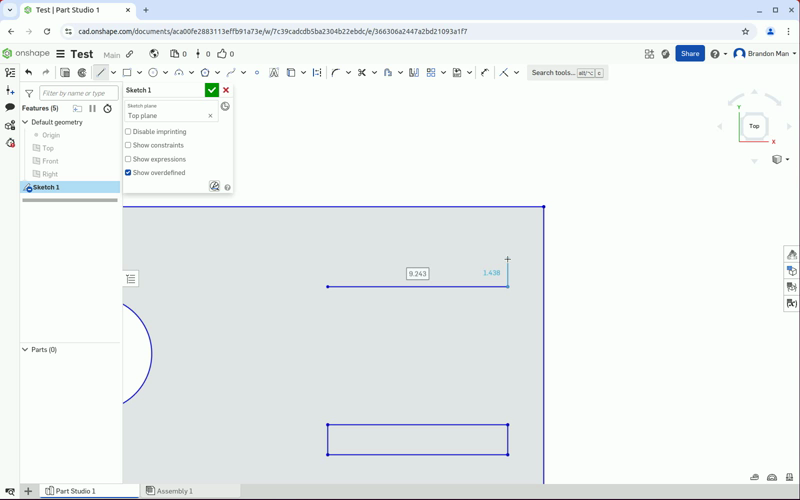
scroll(6)
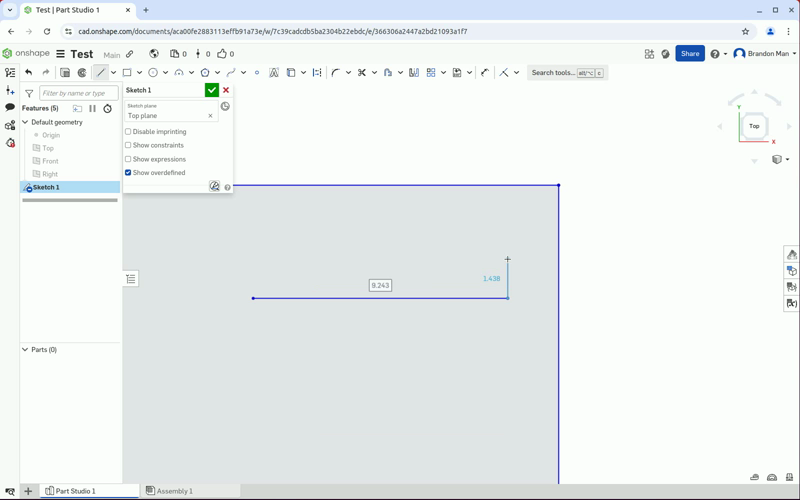
scroll(6)
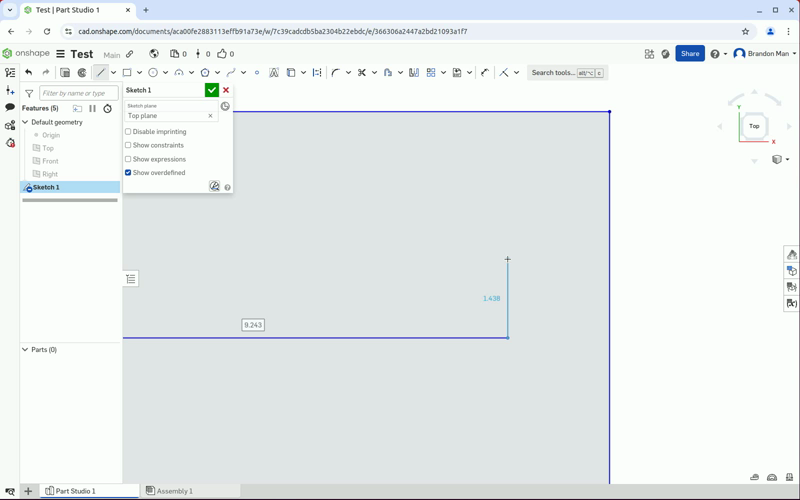
click(507, 258)
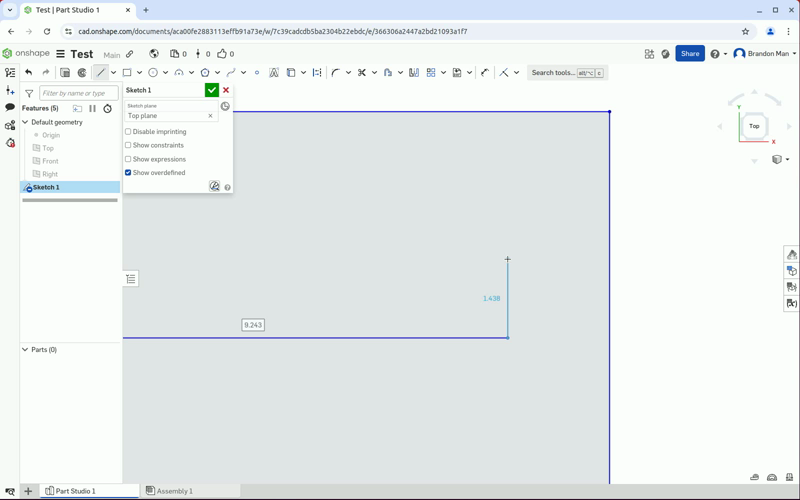
scroll(-6)
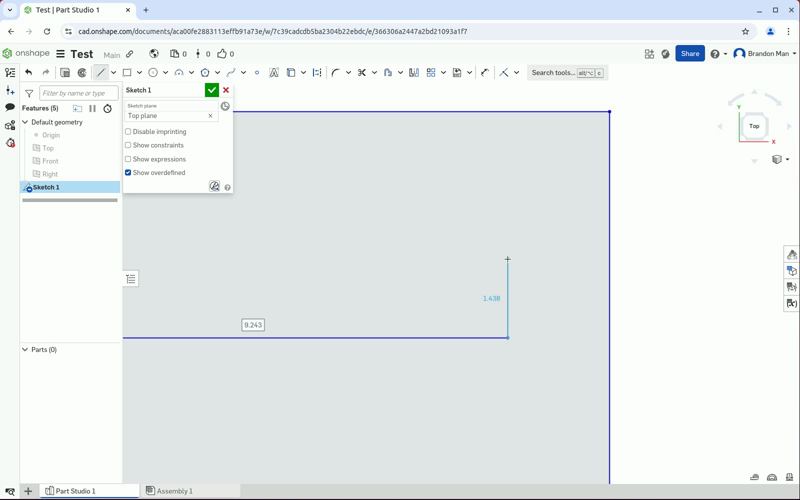
scroll(-6)
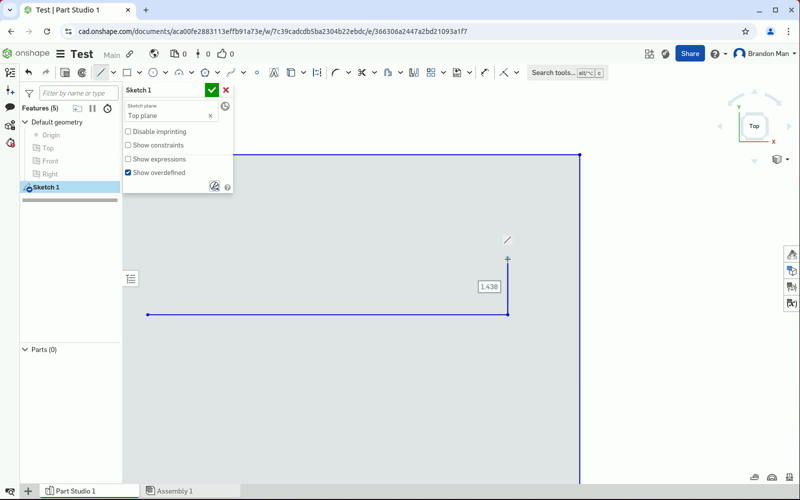
scroll(-6)
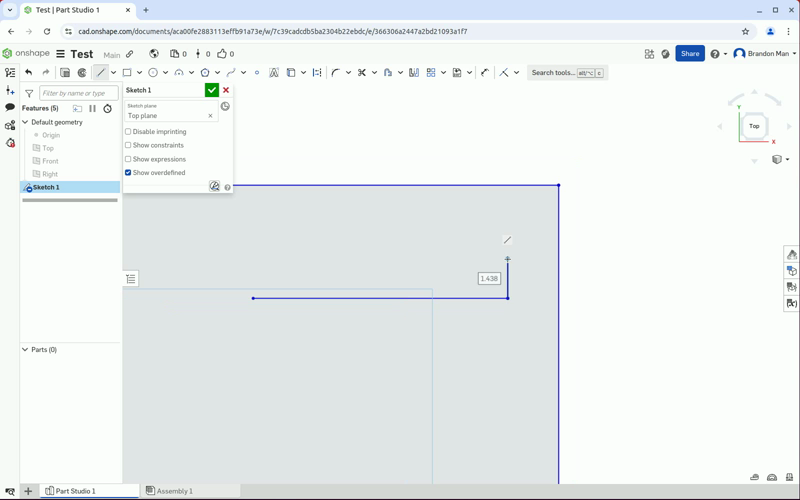
scroll(-6)
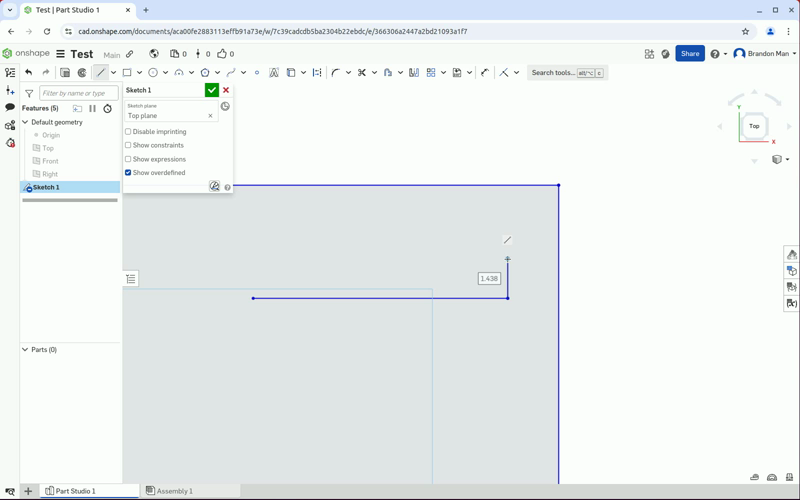
scroll(-6)
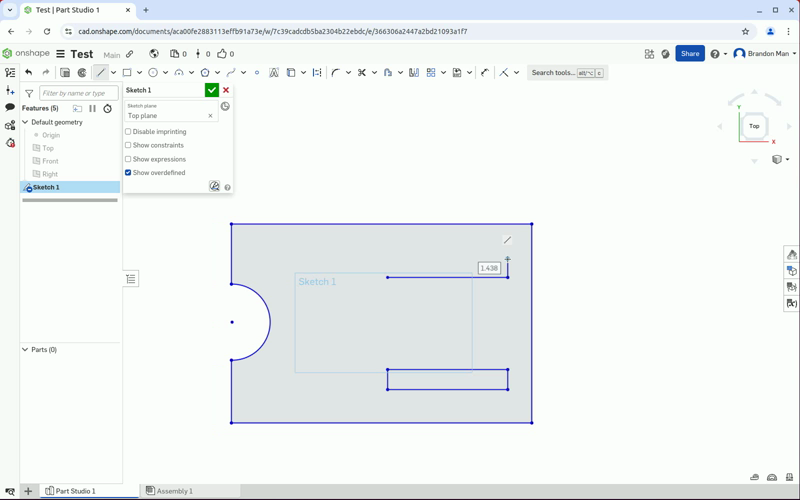
scroll(-6)
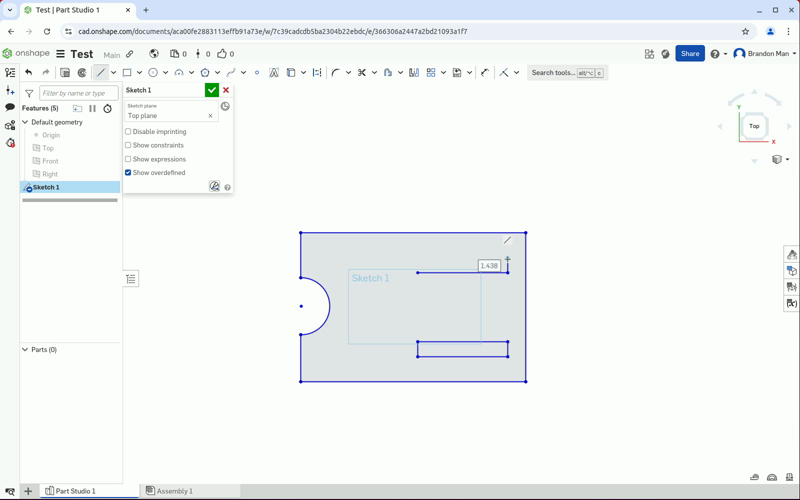
scroll(-6)
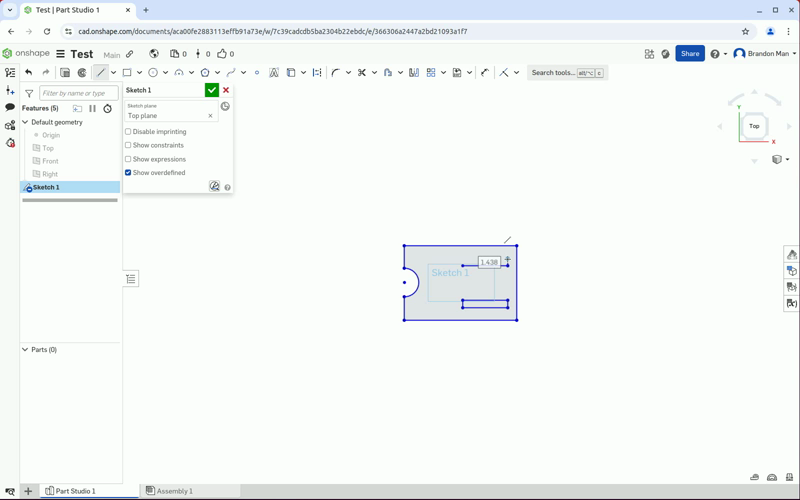
key_up(shift)
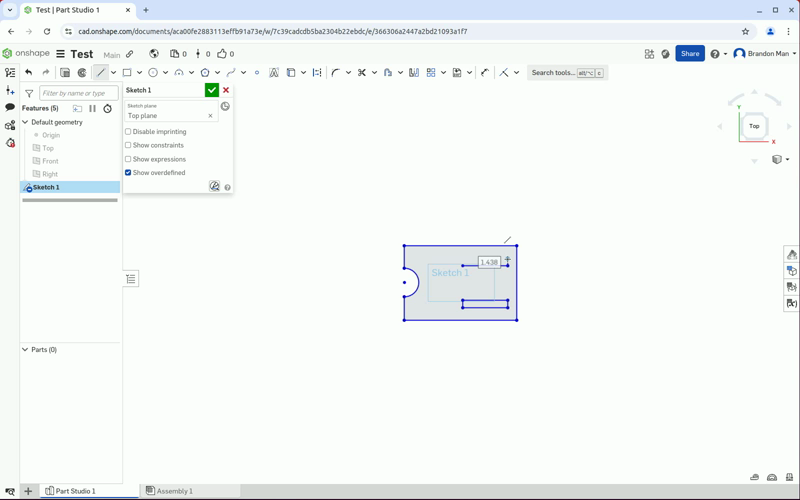
key_down(shift)
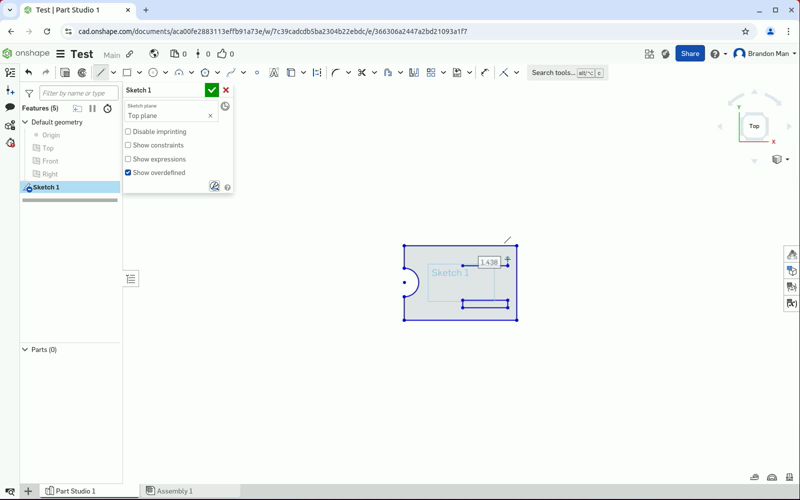
mouse_move(537, 258)
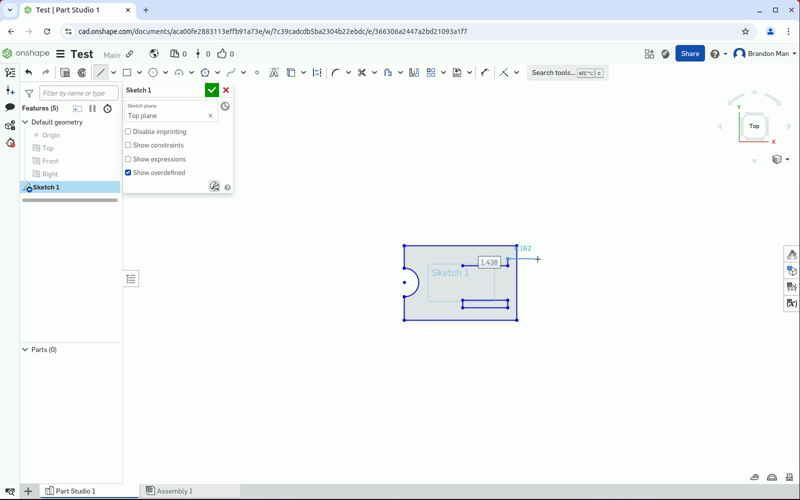
mouse_move(462, 258)
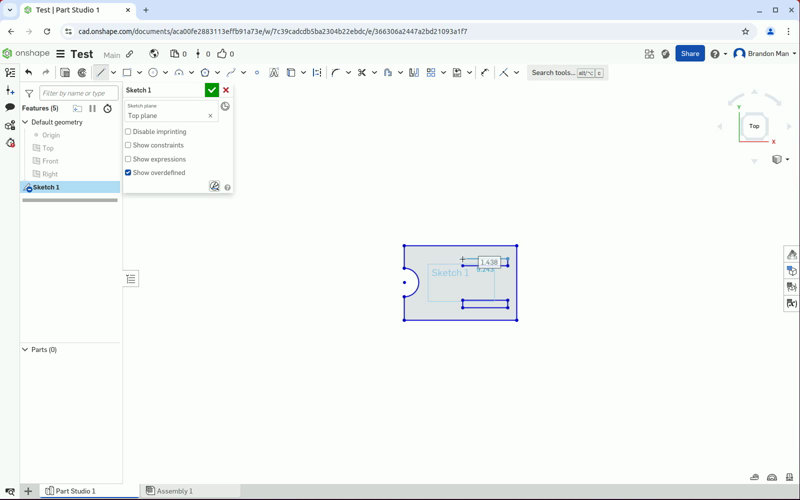
click(462, 258)
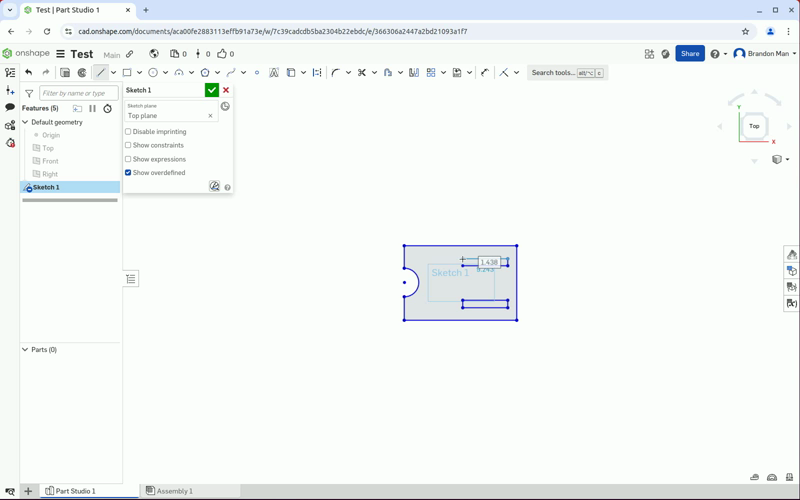
key_up(shift)
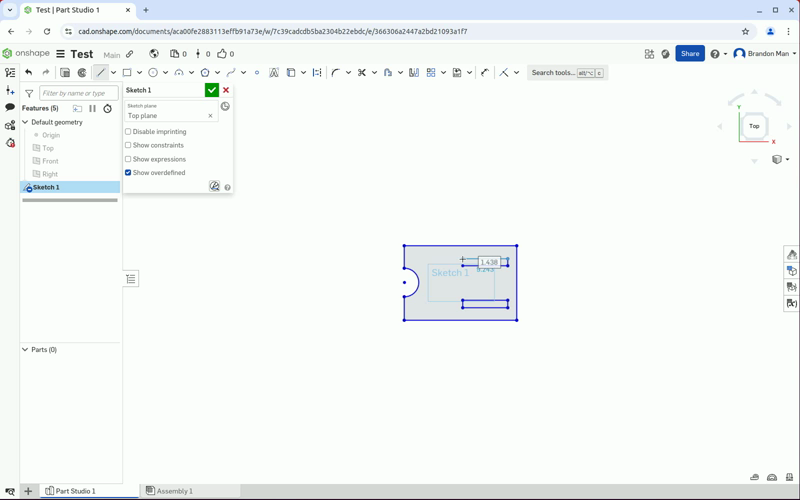
mouse_move(492, 258)
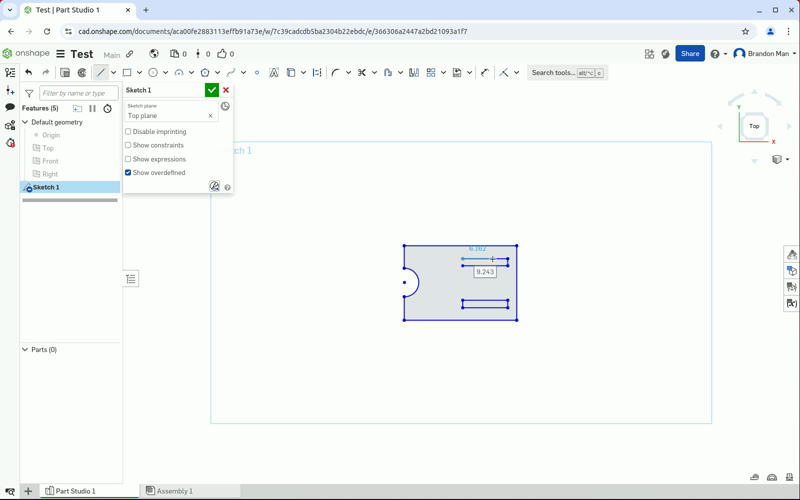
key_down(shift)
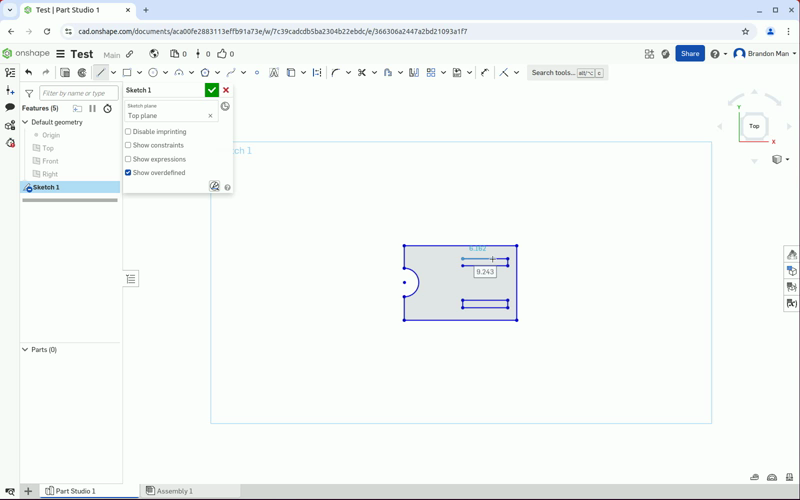
mouse_move(462, 265)
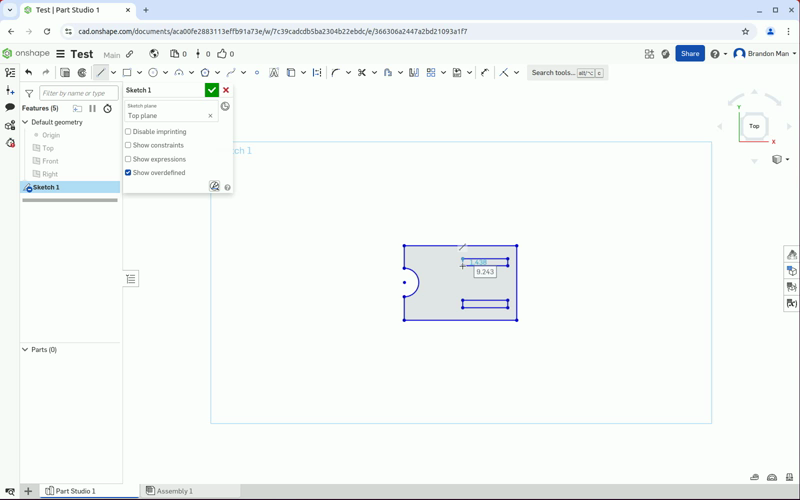
scroll(6)
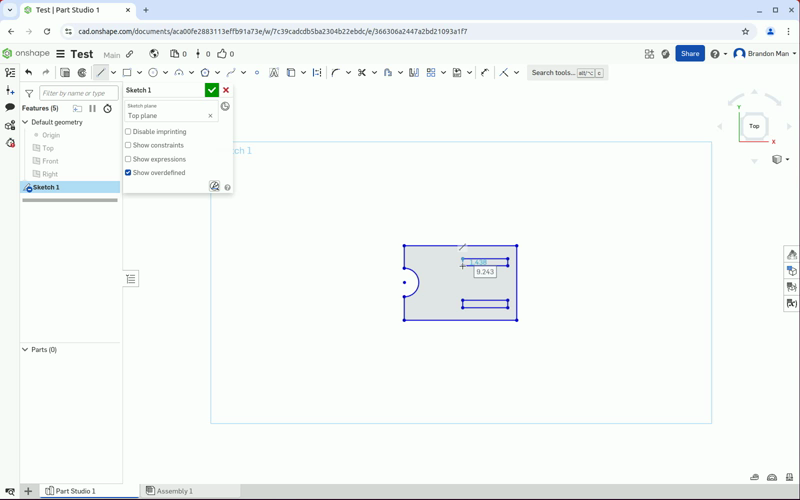
scroll(6)
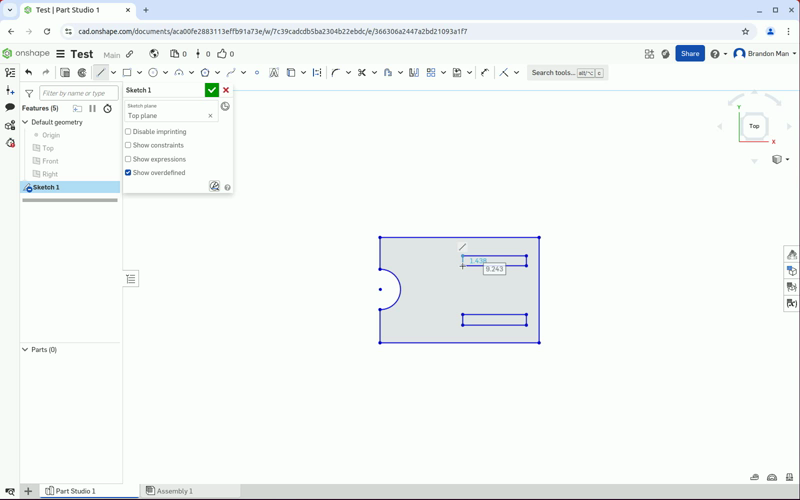
scroll(6)
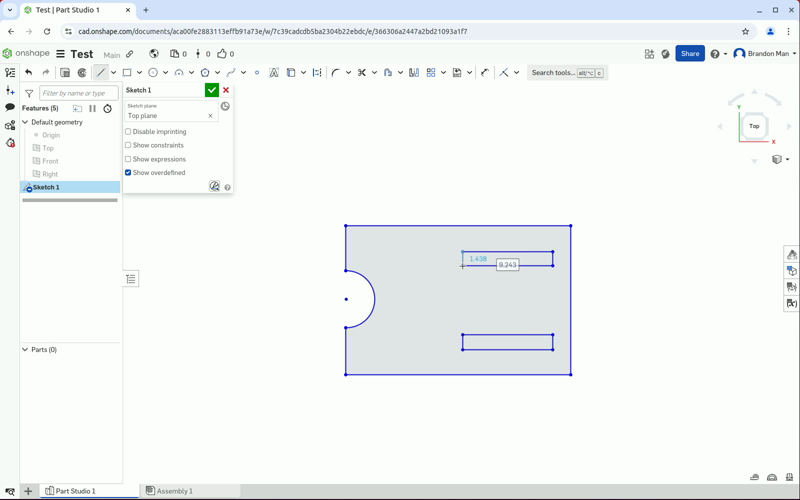
scroll(6)
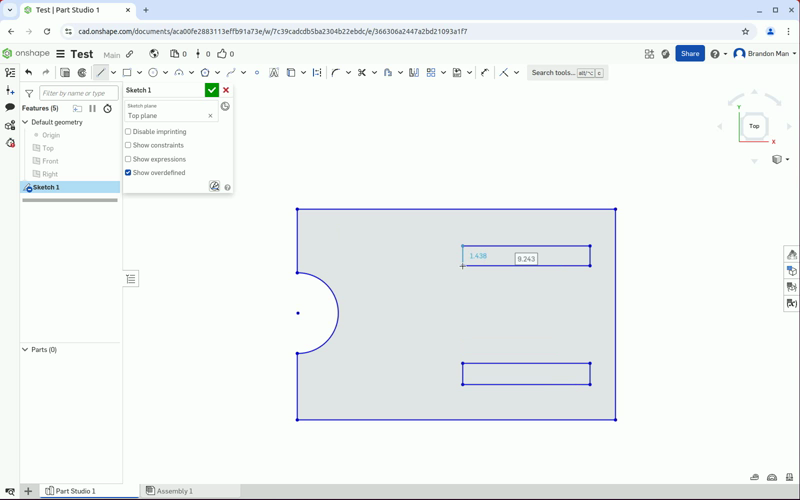
scroll(6)
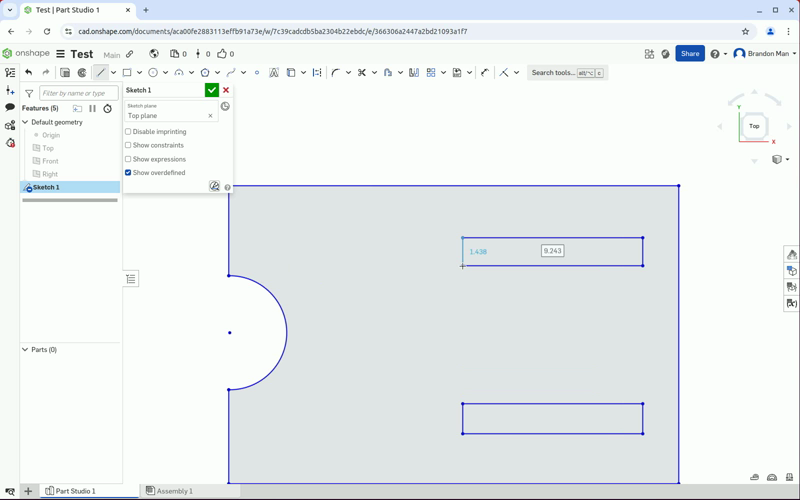
scroll(6)
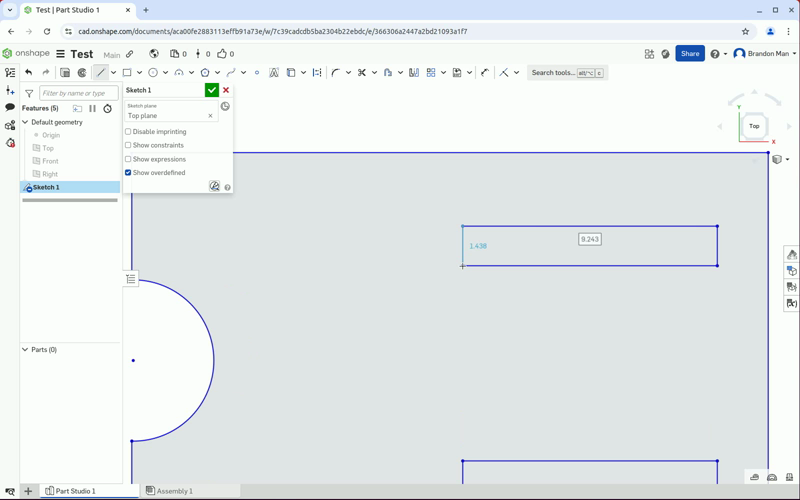
scroll(6)
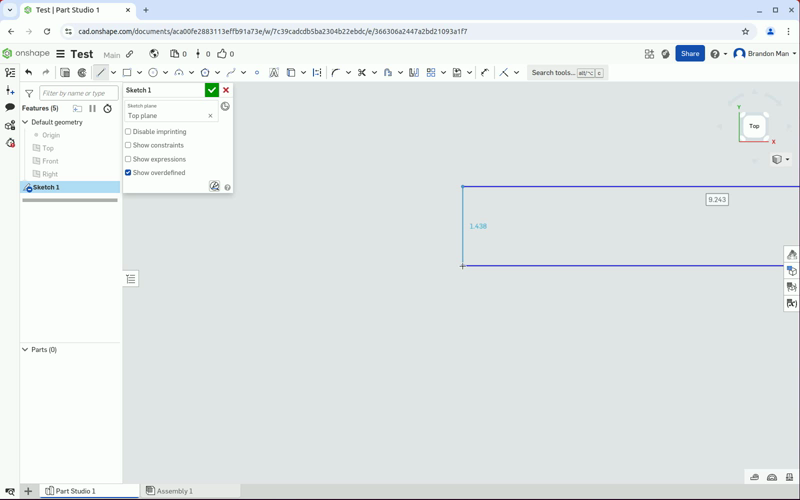
key_up(shift)
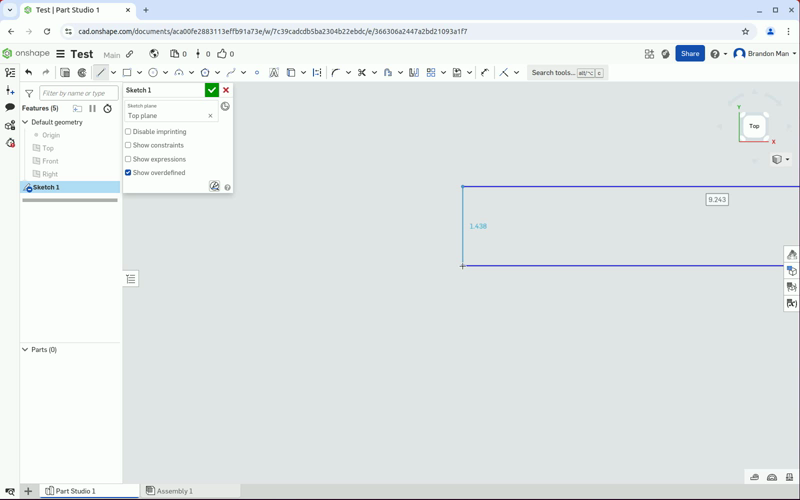
click(462, 265)
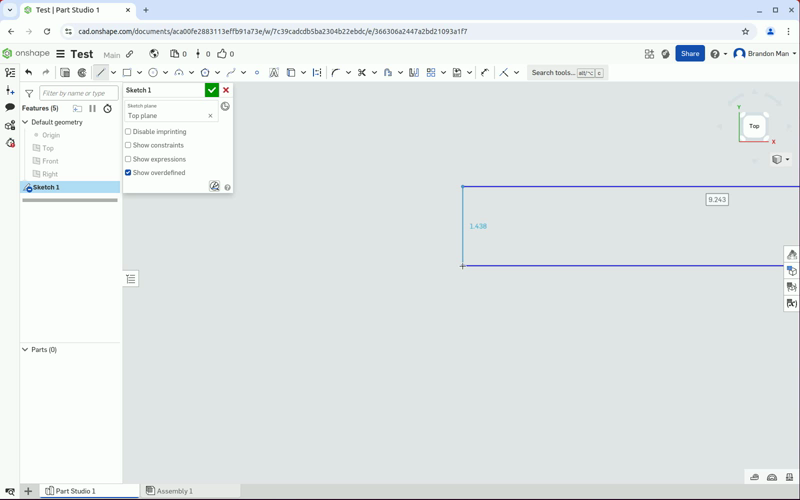
scroll(-6)
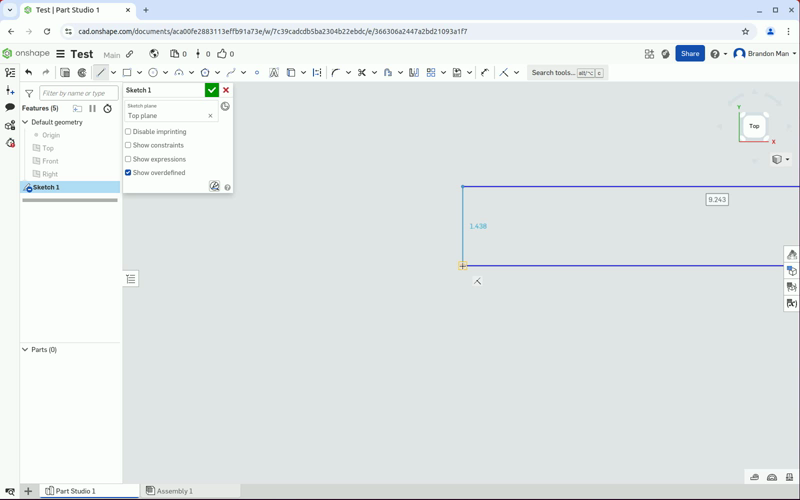
scroll(-6)
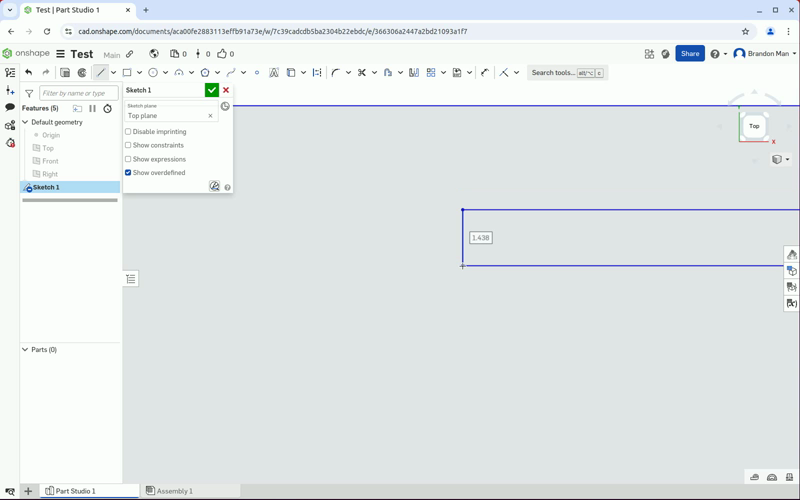
scroll(-6)
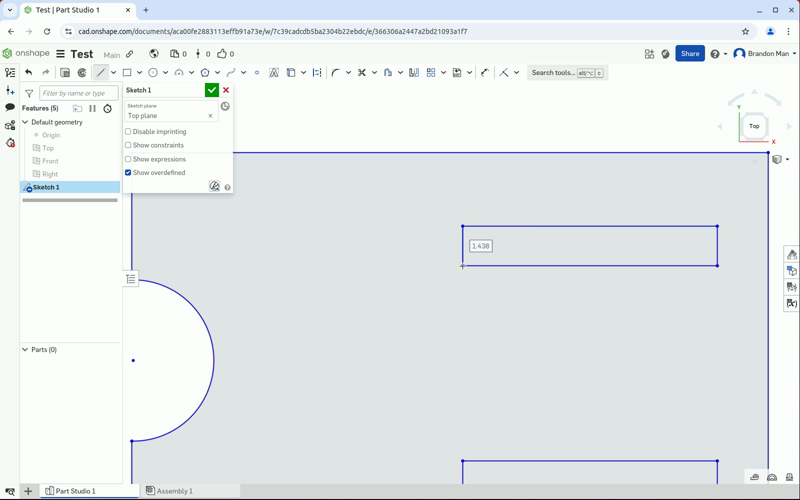
scroll(-6)
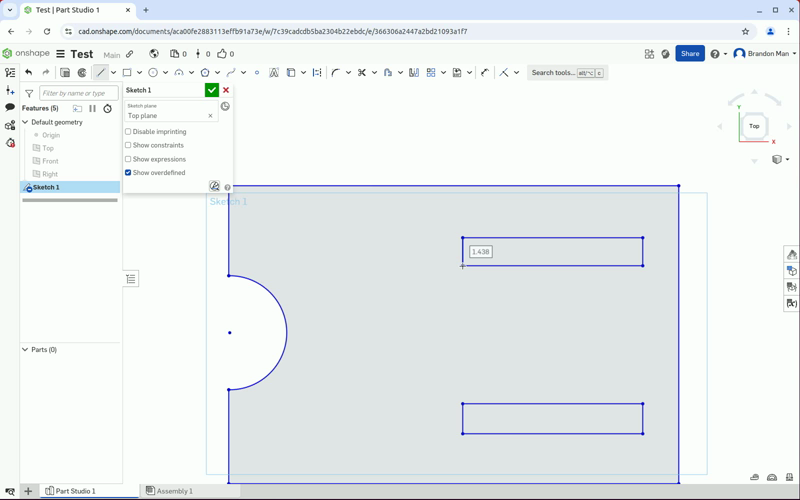
scroll(-6)
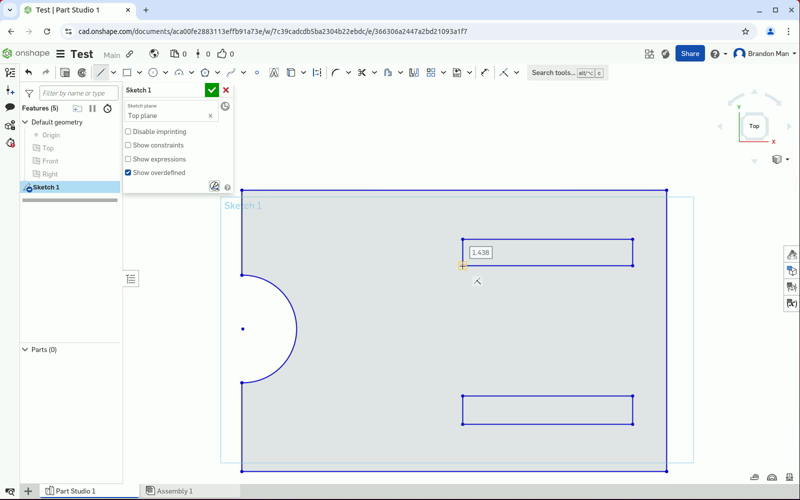
scroll(-6)
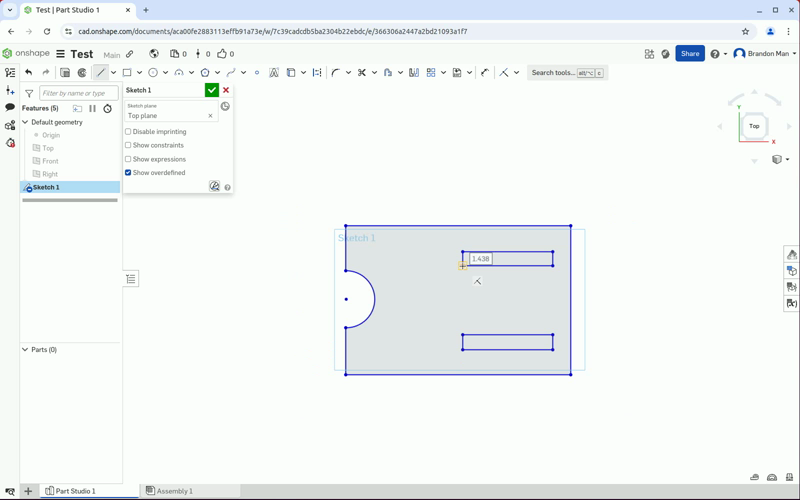
scroll(-6)
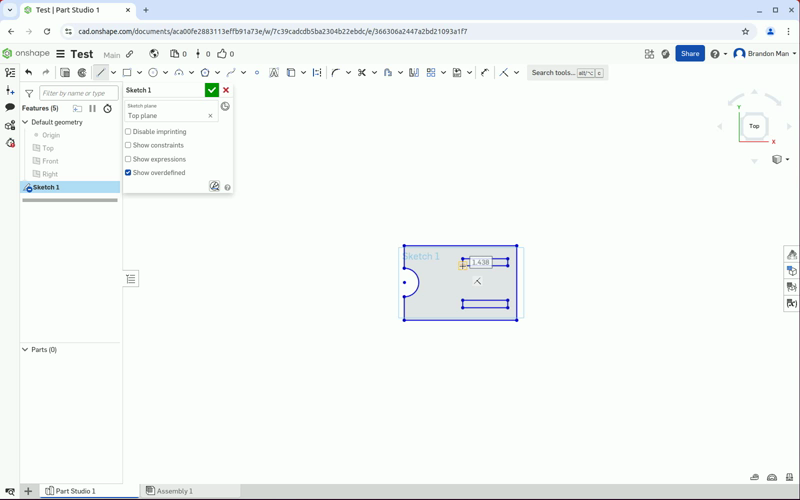
key(esc)
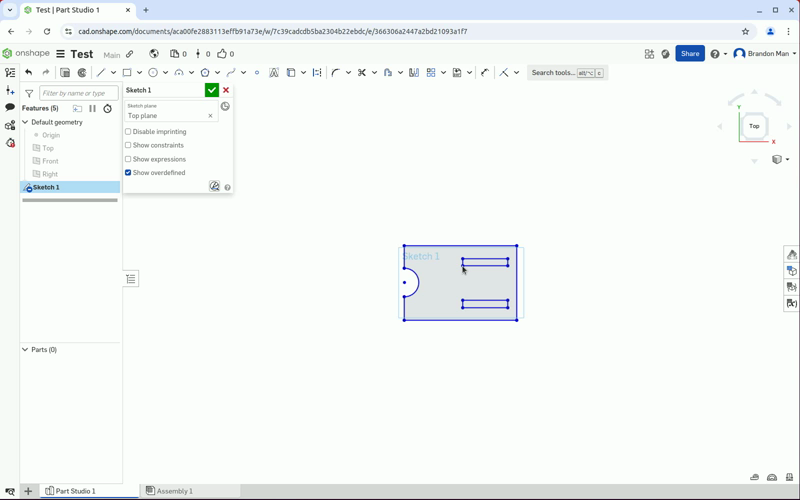
mouse_move(415, 300)
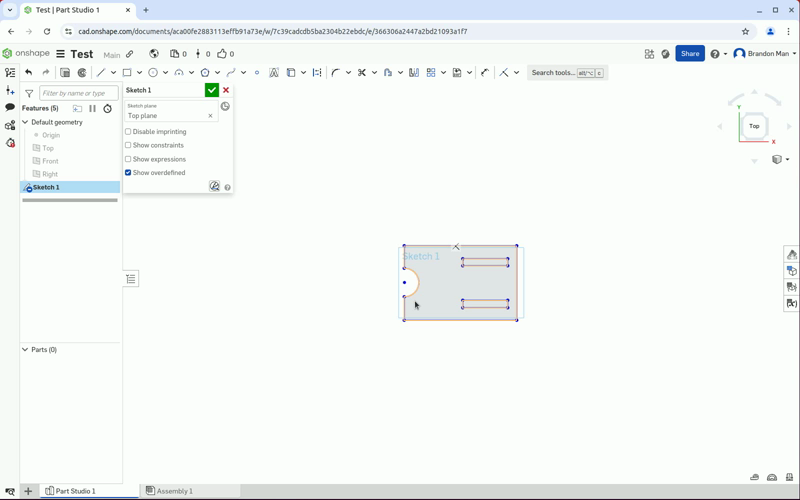
click(415, 300)
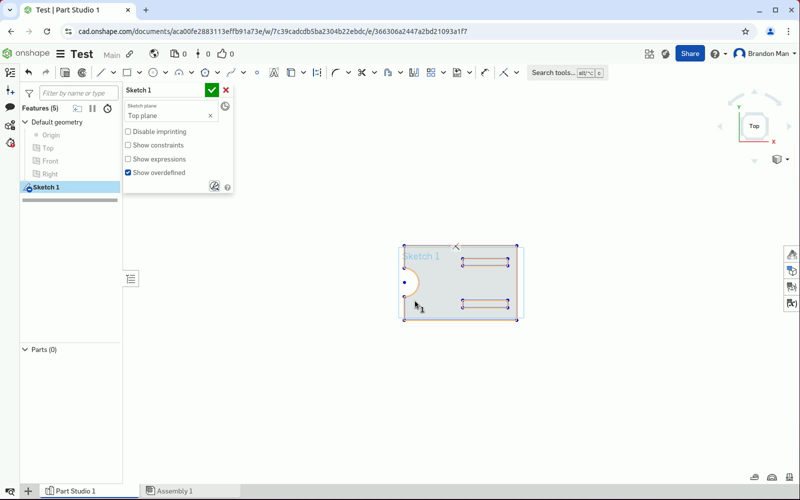
mouse_move(73, 352)
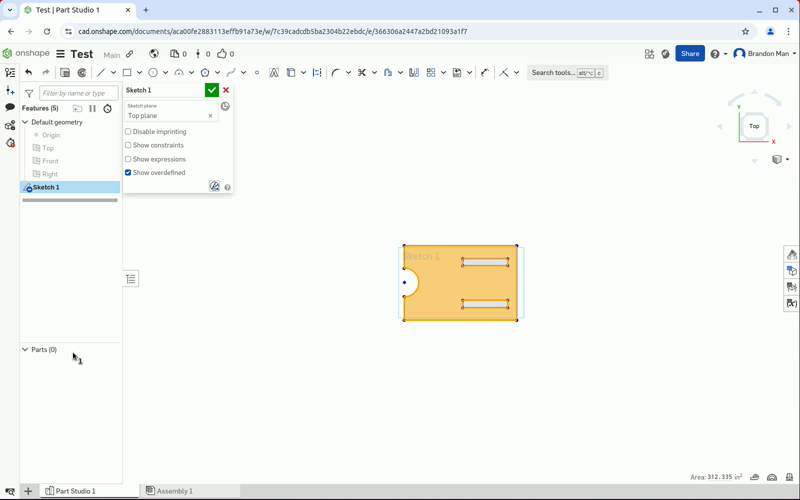
key(shift+y)
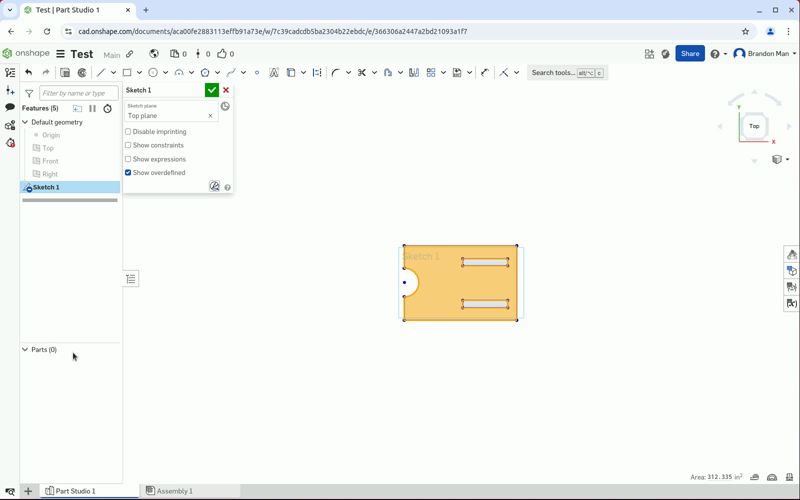
key(shift+e)
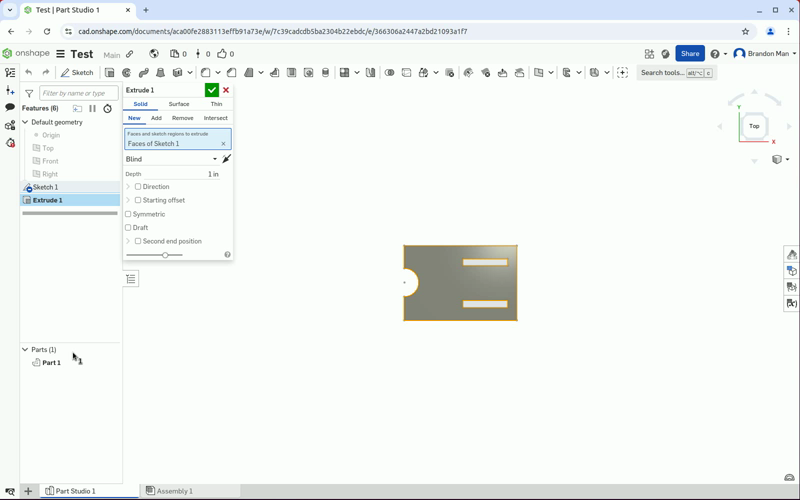
mouse_move(143, 106)
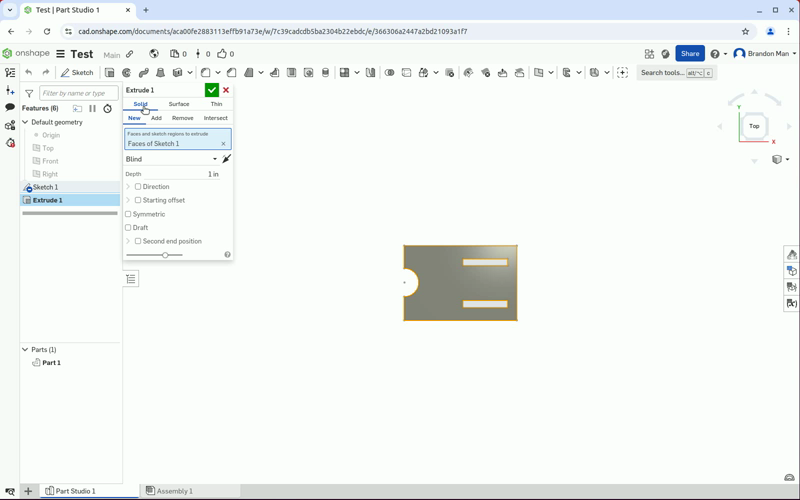
click(143, 106)
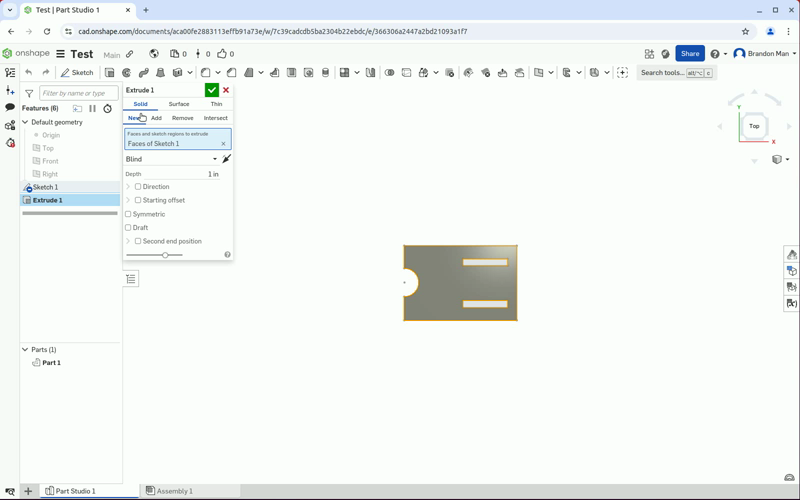
mouse_move(137, 120)
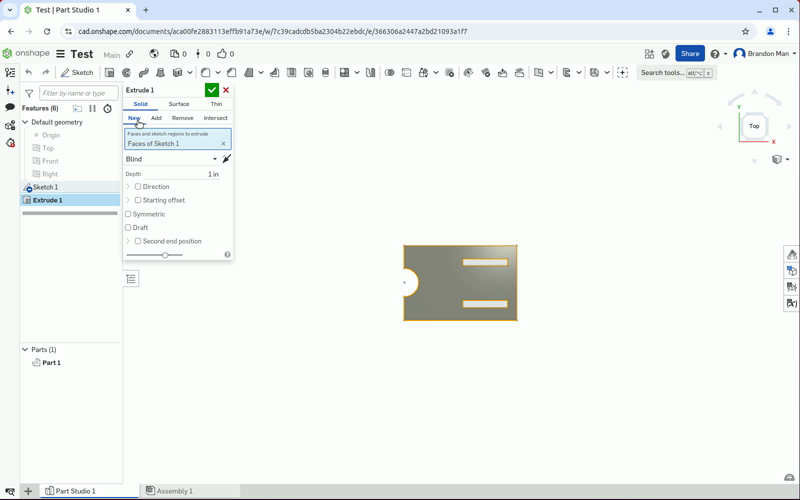
click(137, 120)
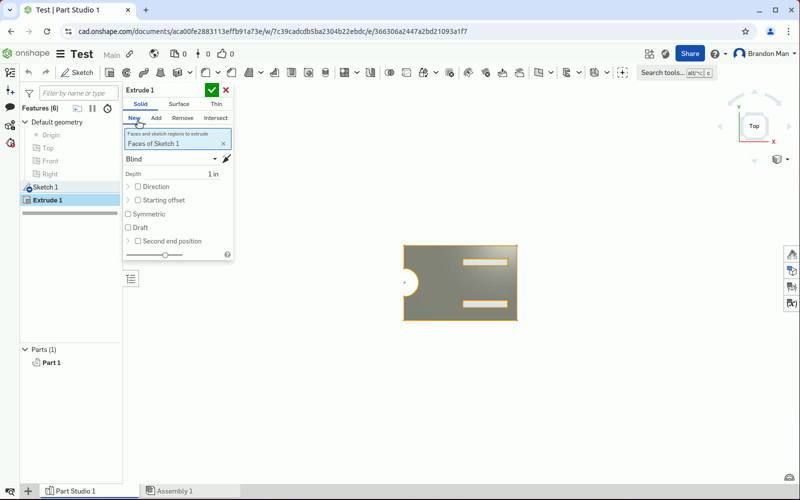
key(tab, 4)
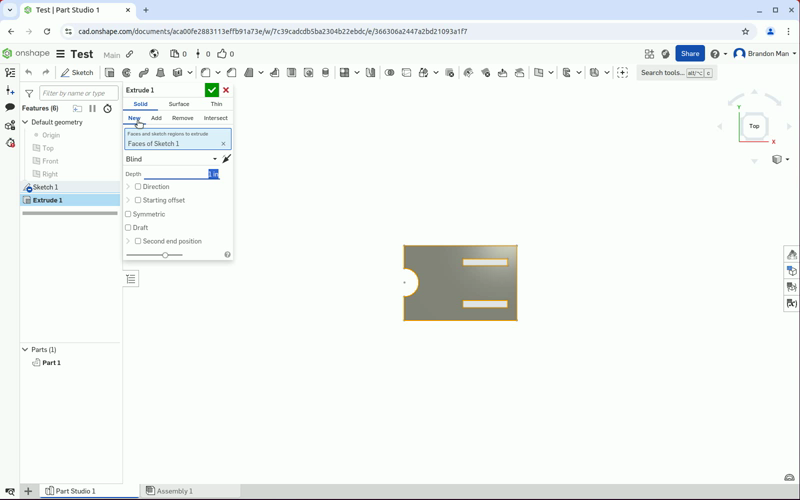
text(1.926)
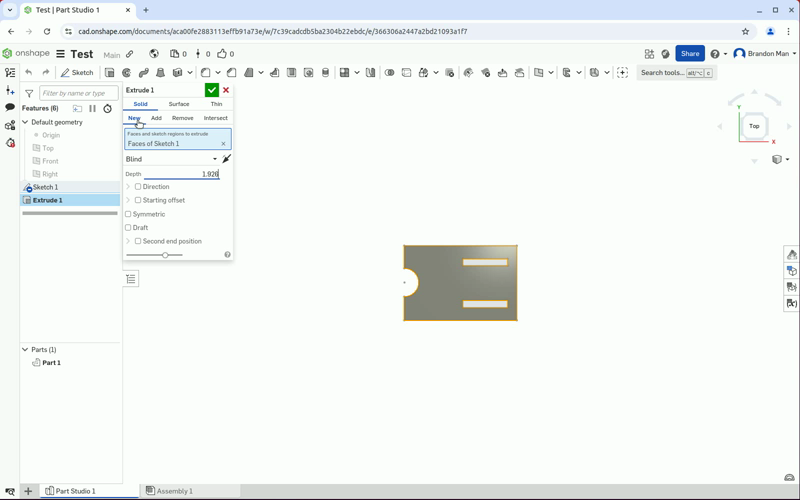
key(enter)
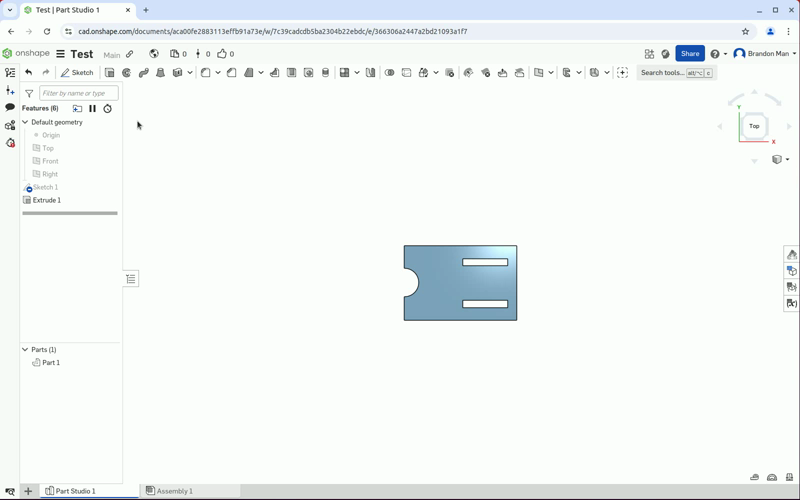
key(shift+h)
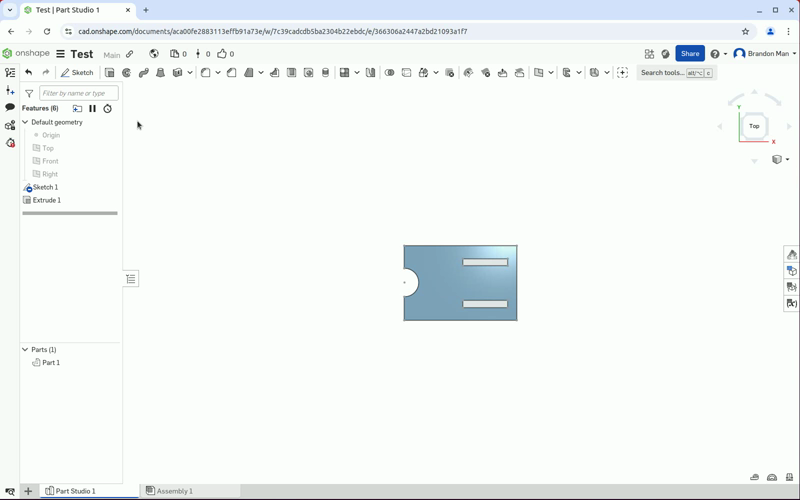
key(shift+h)
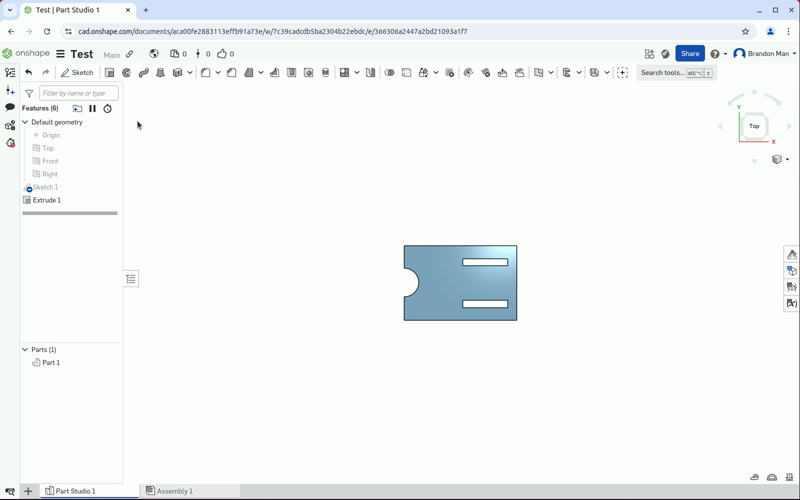
mouse_move(73, 189)
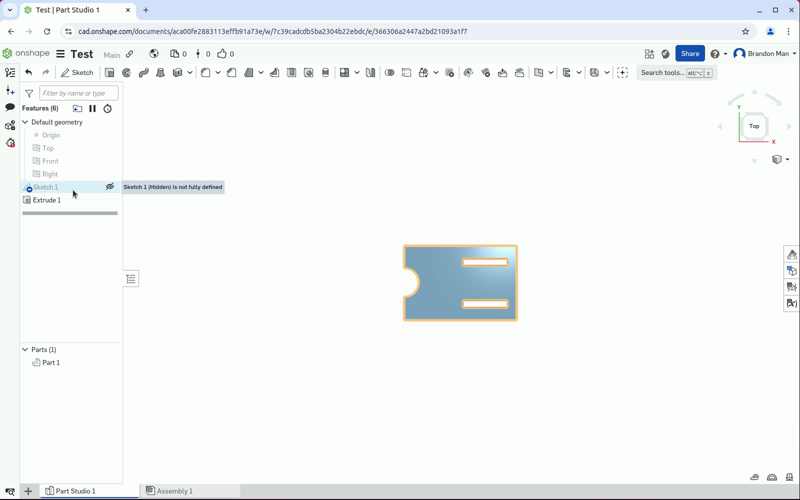
click(73, 189)
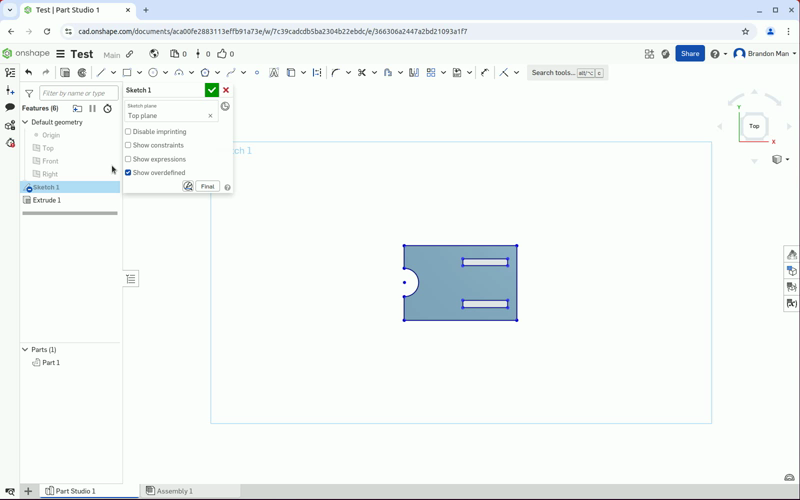
mouse_move(229, 92)
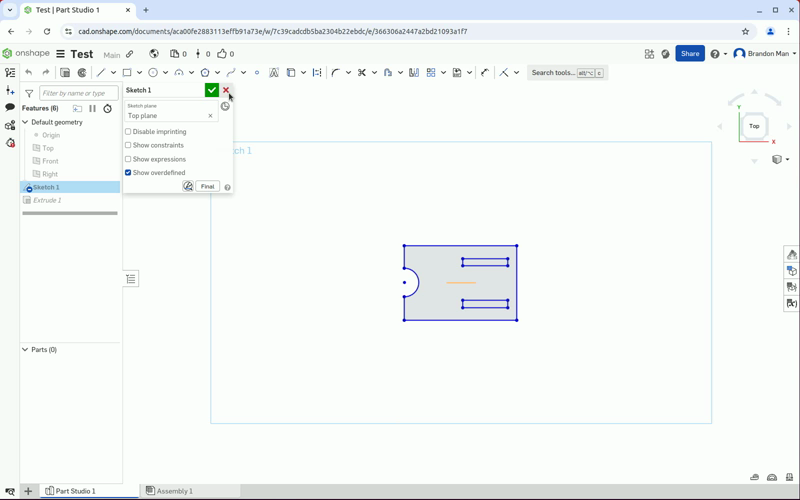
click(229, 92)
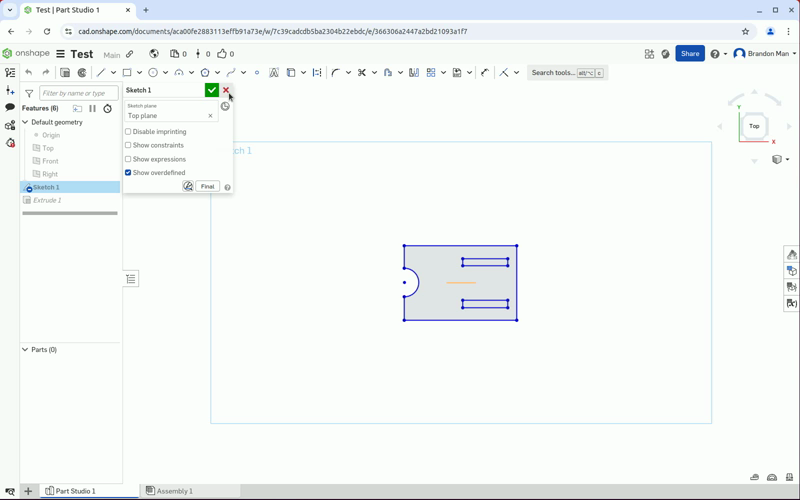
key(shift+s)
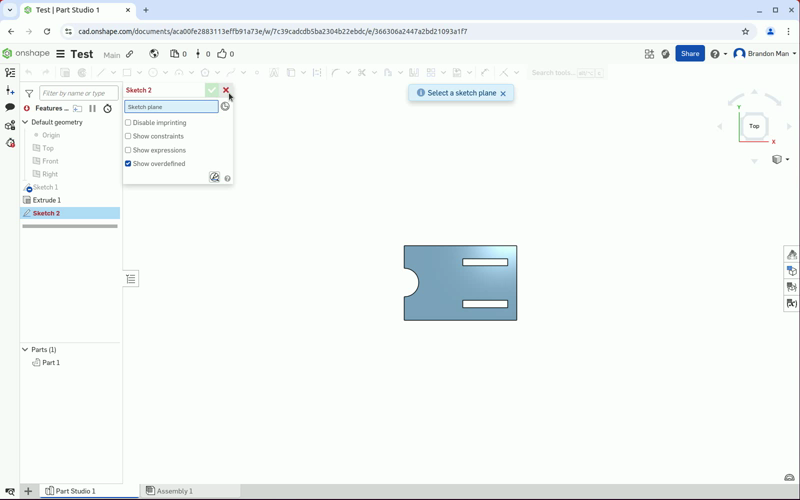
mouse_move(73, 150)
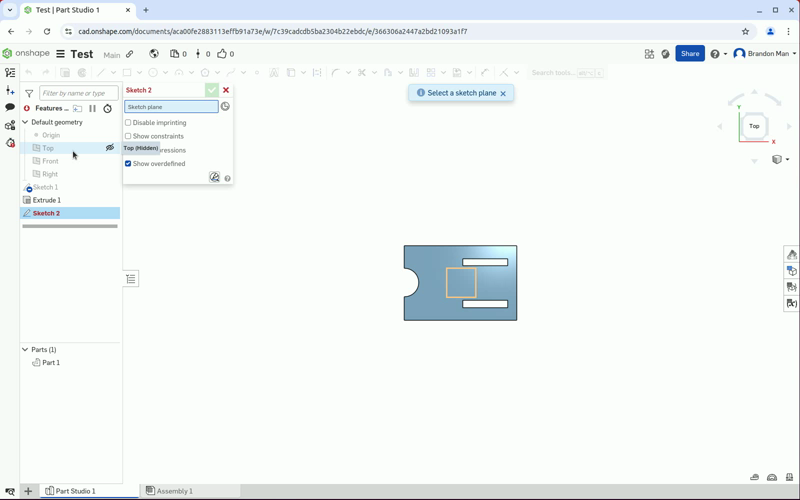
click(73, 150)
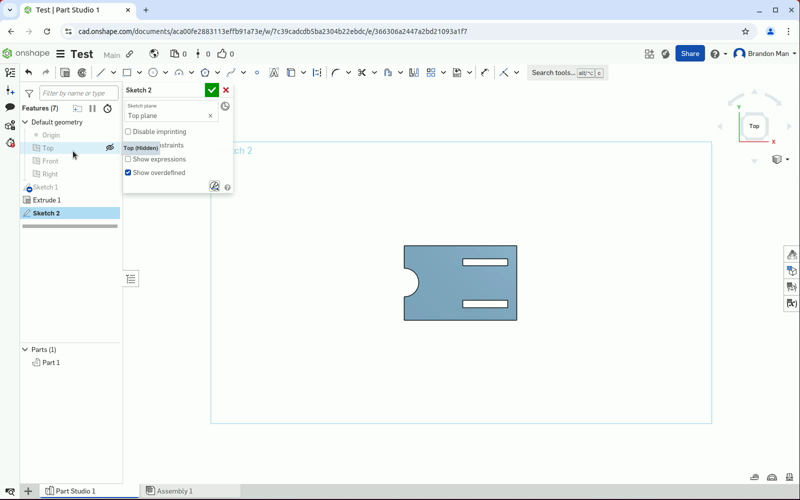
mouse_move(73, 352)
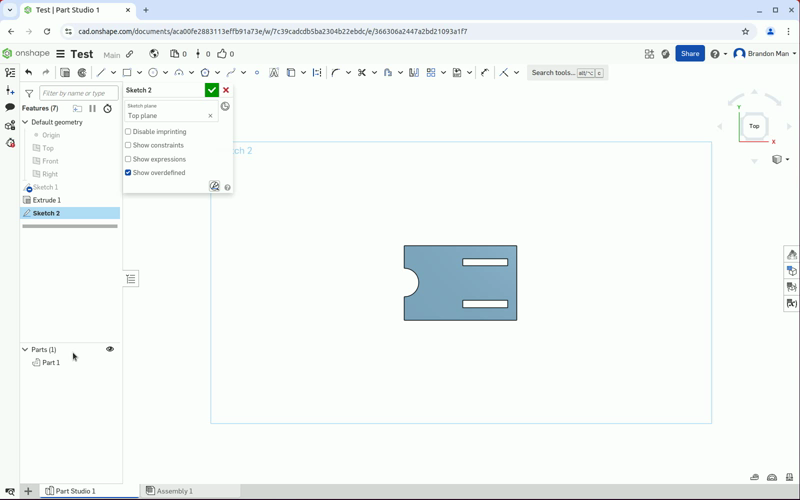
key(y)
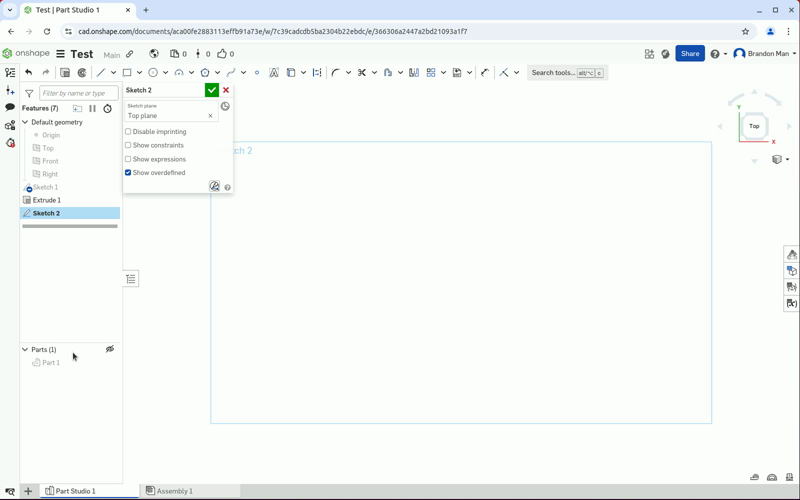
key(a)
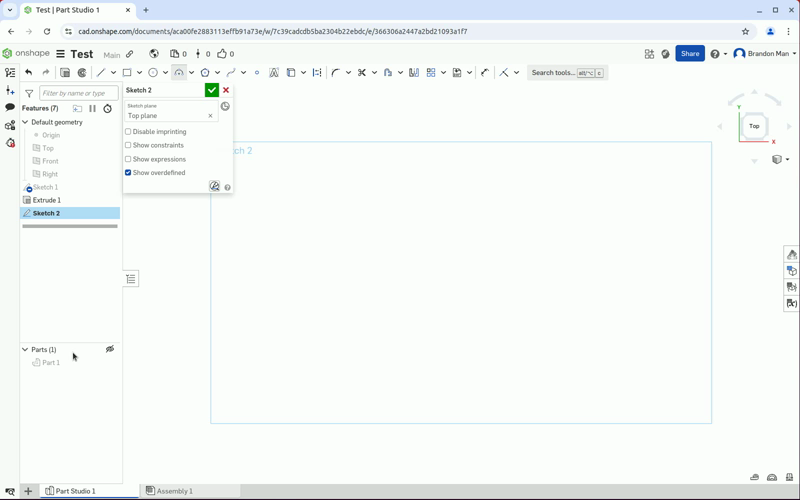
key_down(shift)
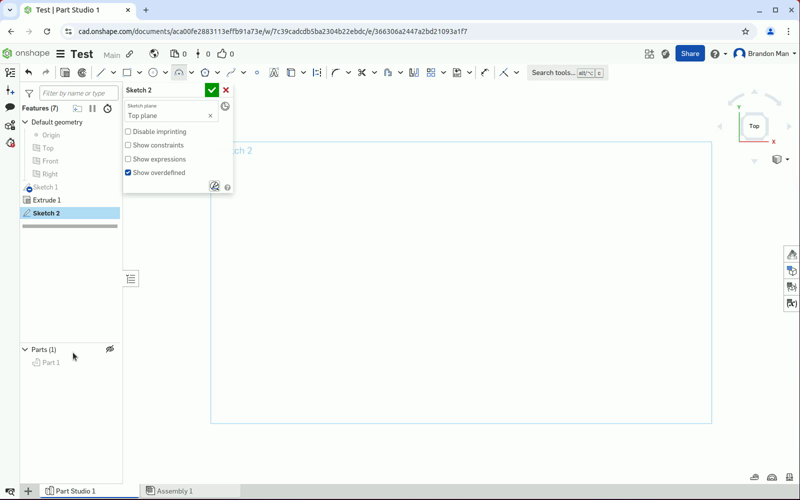
mouse_move(348, 311)
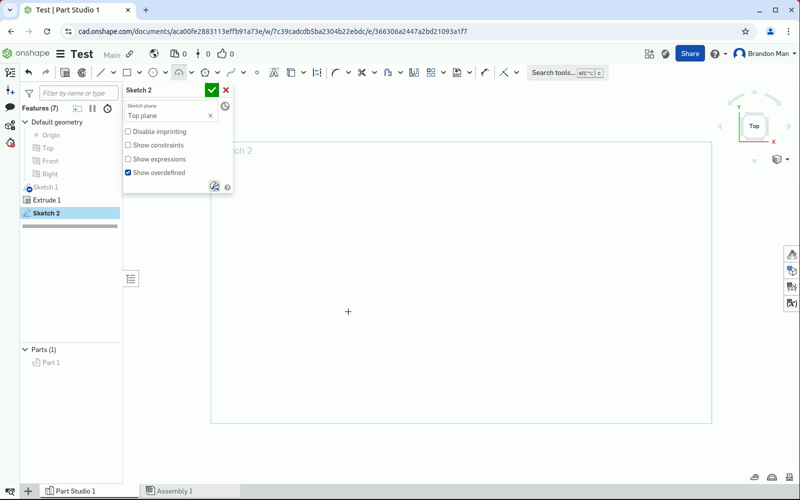
click(348, 311)
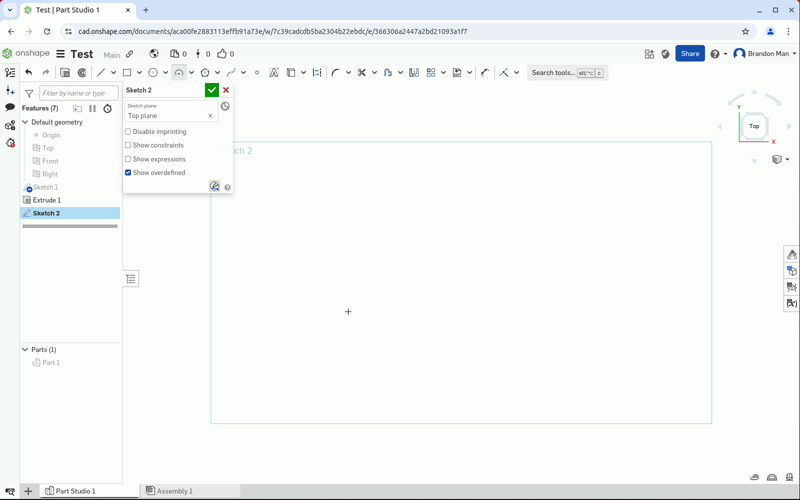
key_up(shift)
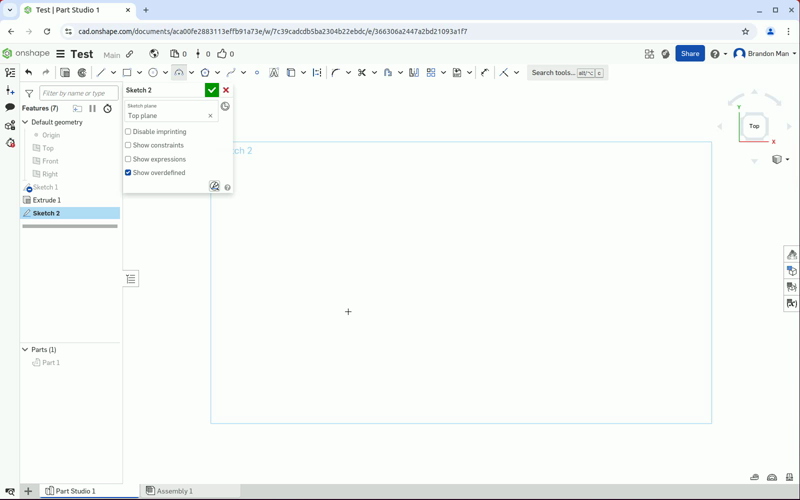
key_down(shift)
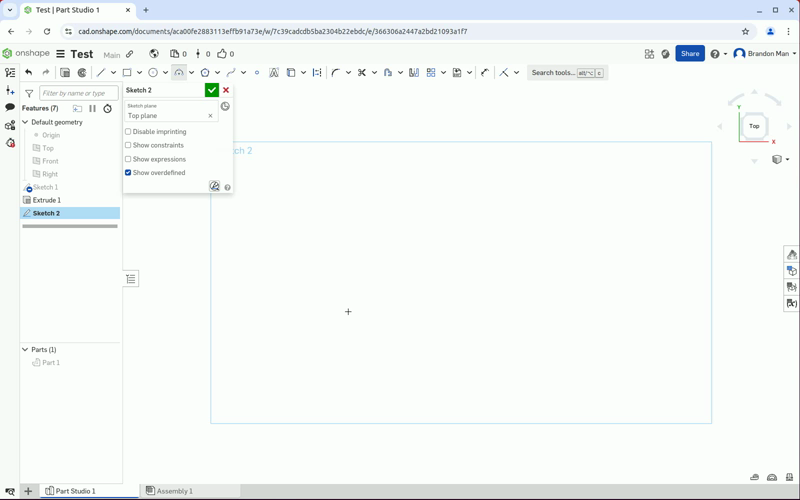
mouse_move(357, 320)
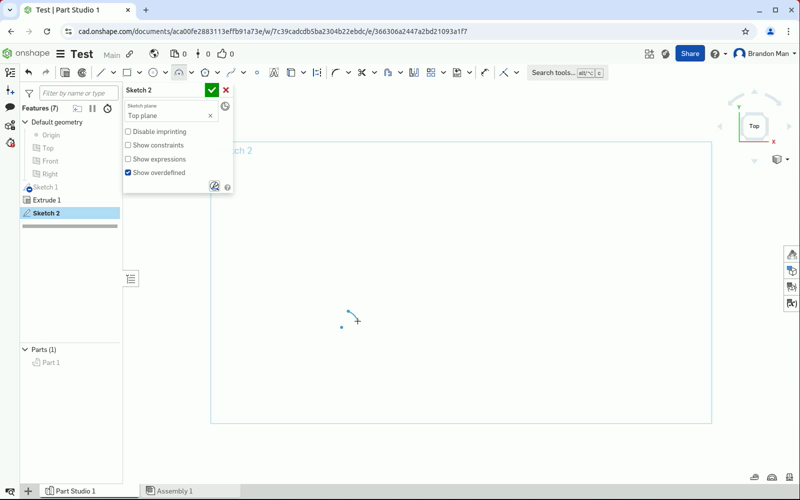
click(357, 320)
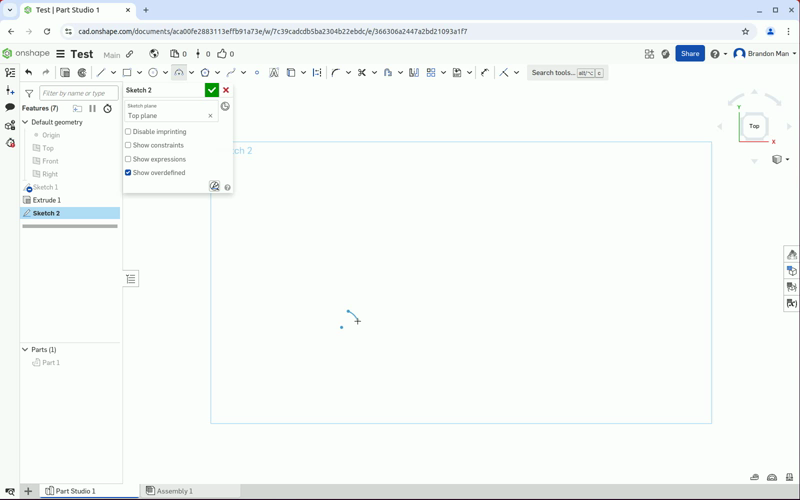
mouse_move(351, 318)
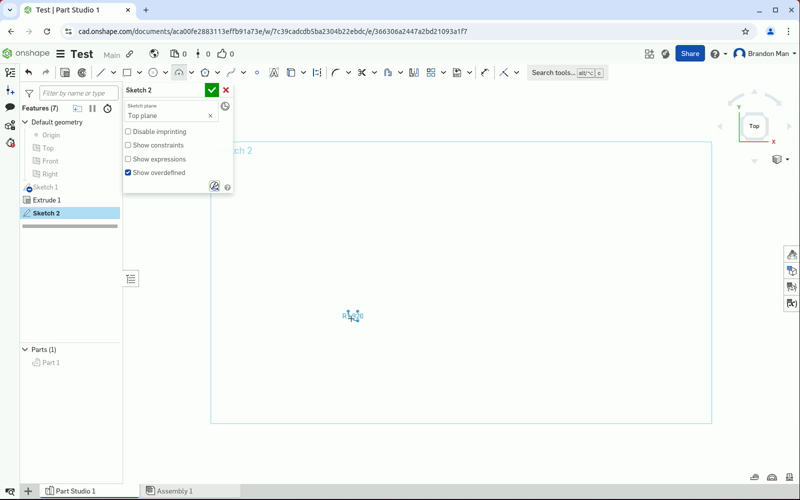
click(351, 318)
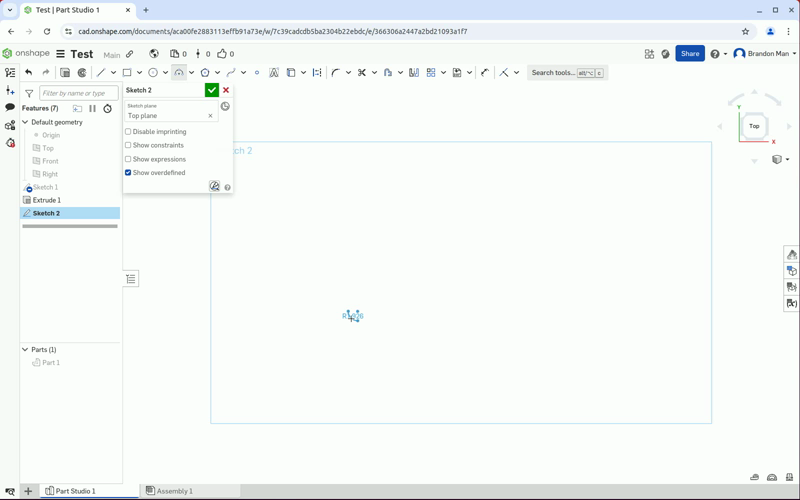
key_up(shift)
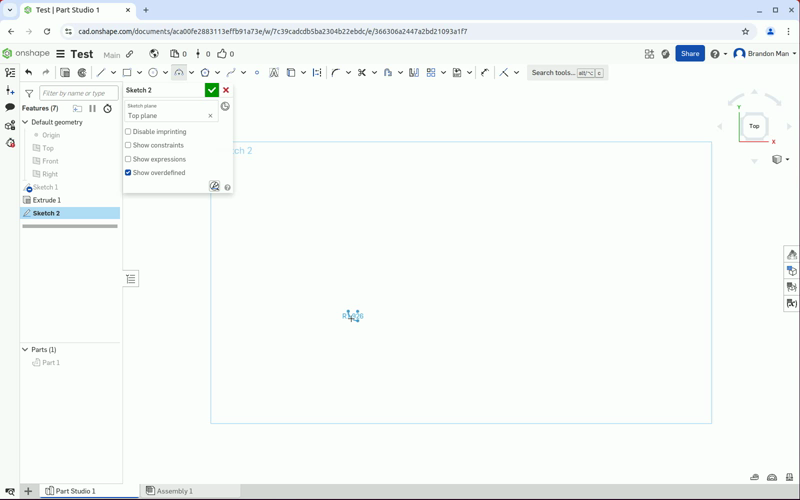
key(esc)
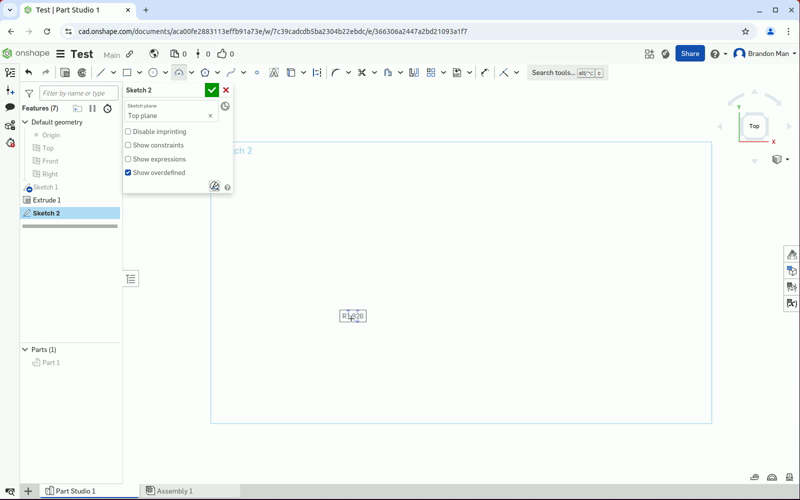
key(l)
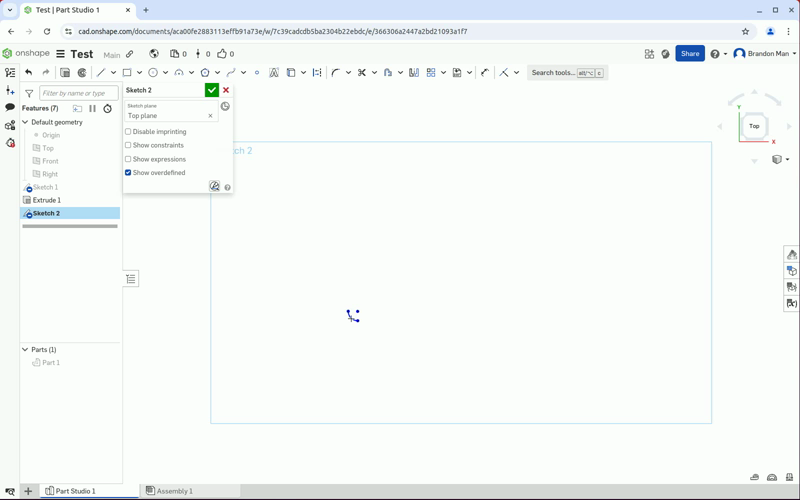
mouse_move(357, 320)
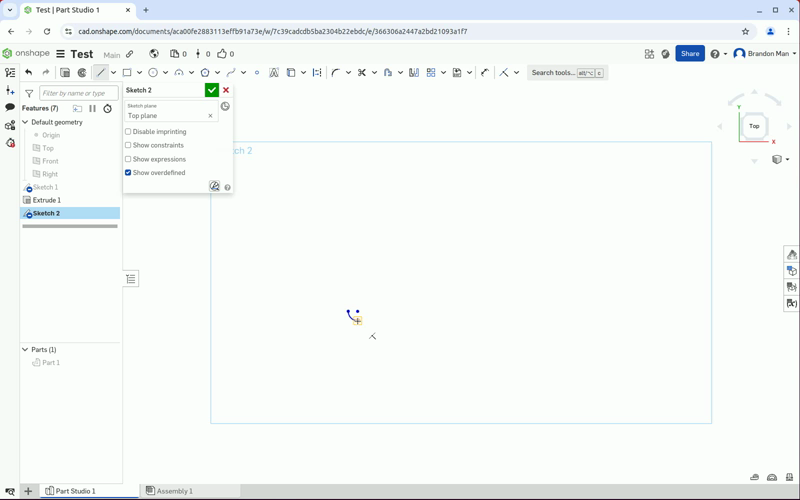
click(357, 320)
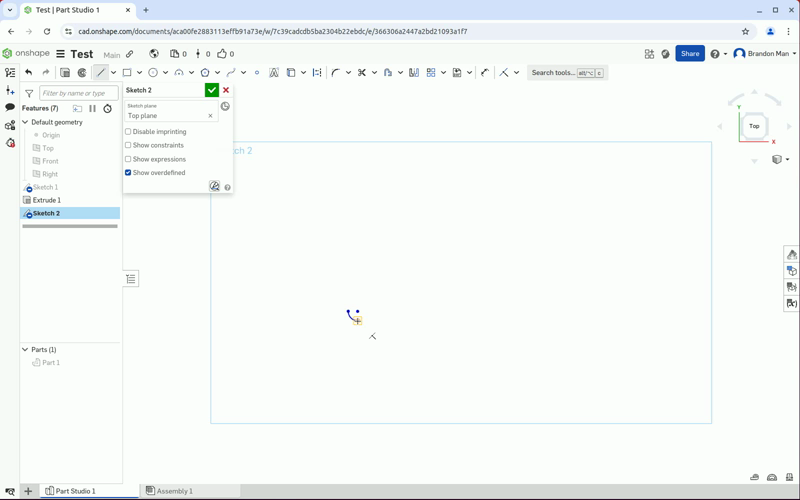
key_down(shift)
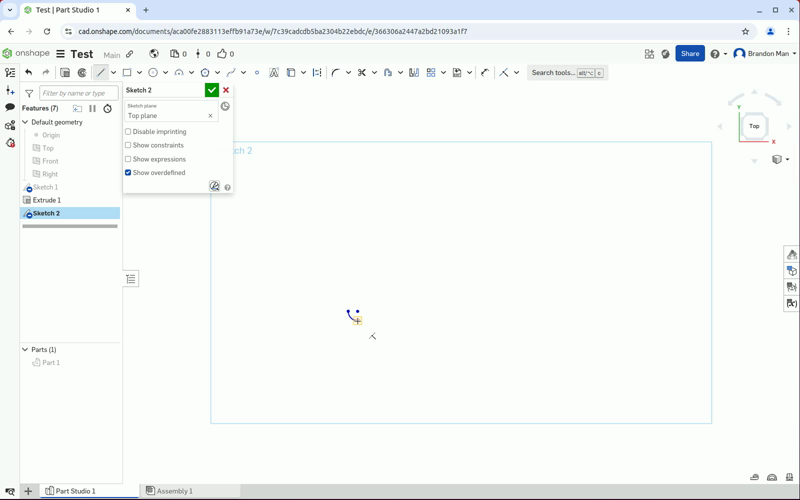
mouse_move(387, 320)
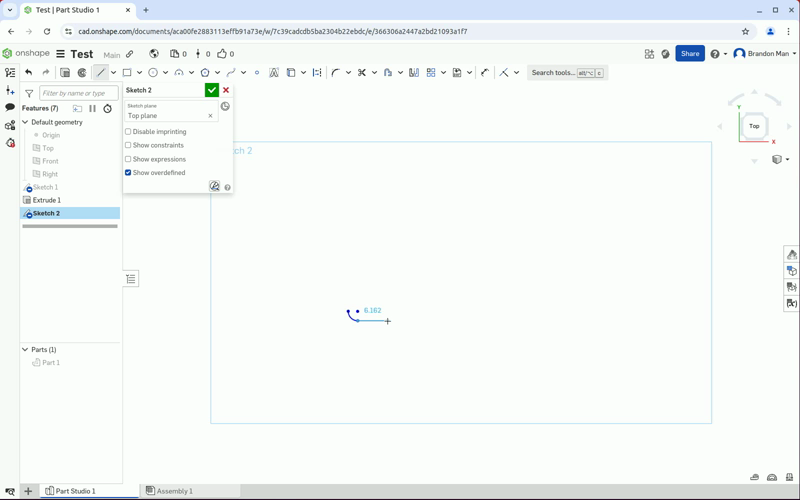
mouse_move(404, 320)
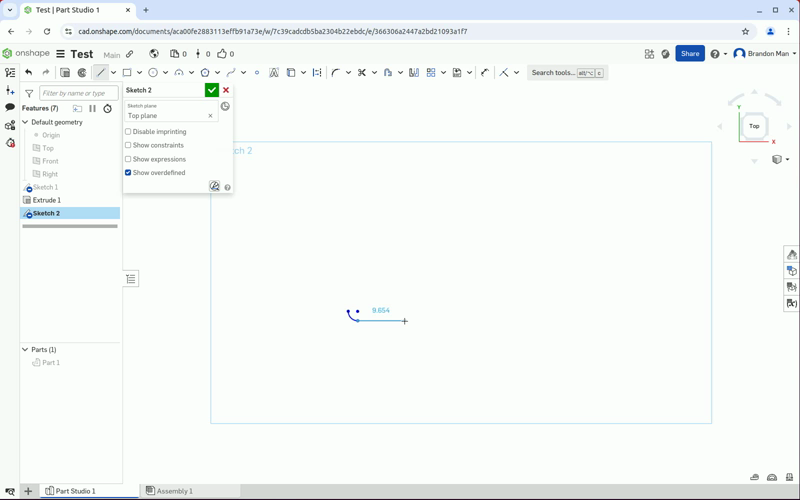
click(404, 320)
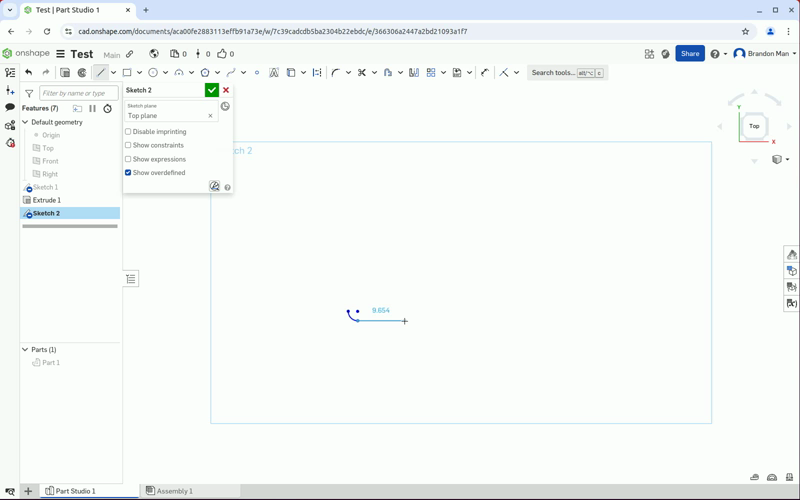
key_up(shift)
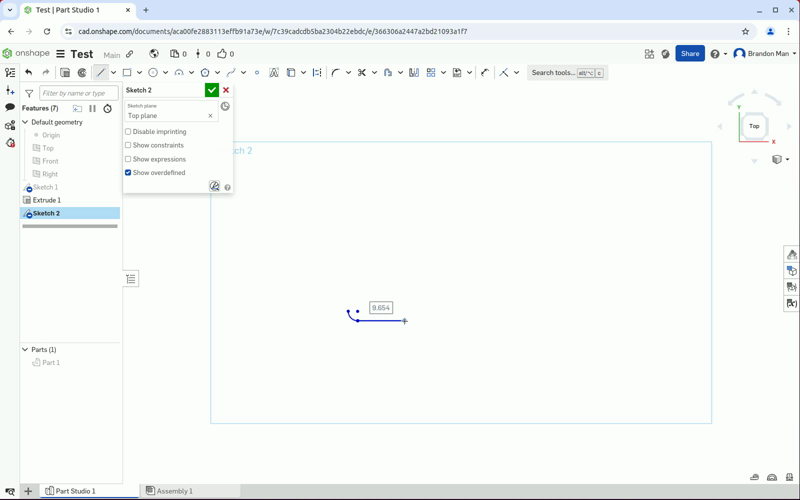
key_down(shift)
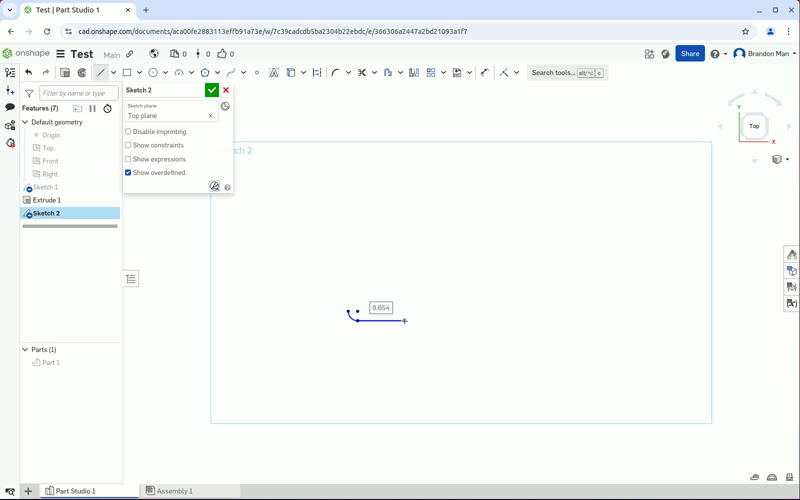
mouse_move(434, 320)
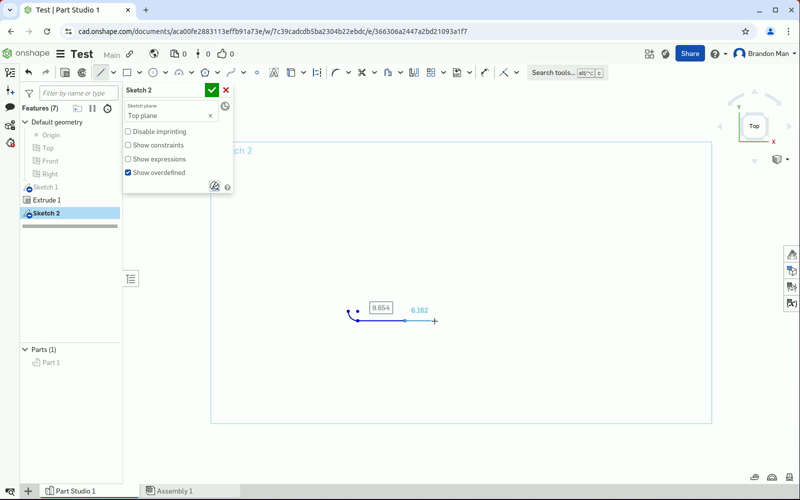
mouse_move(404, 297)
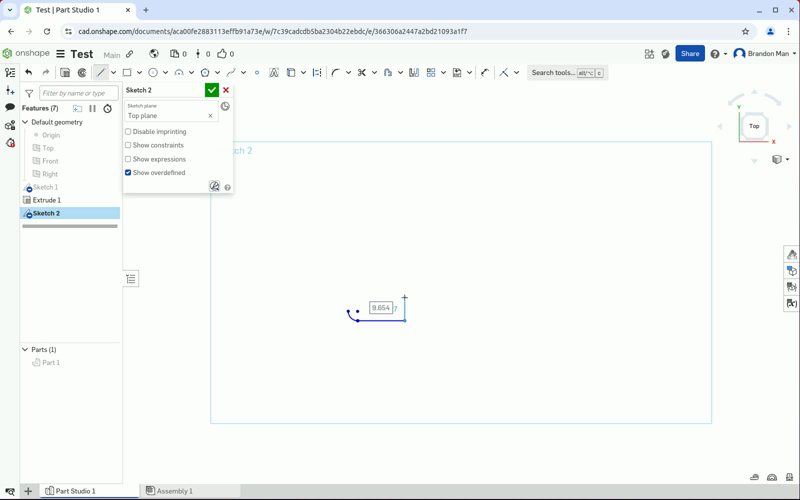
click(404, 297)
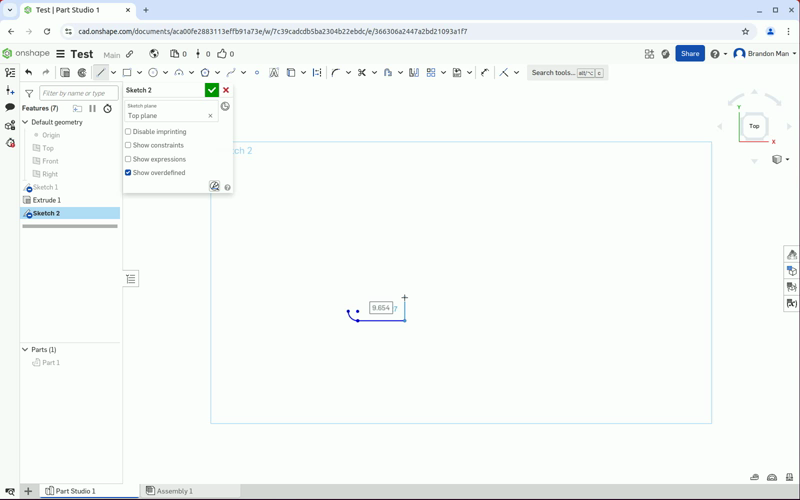
key_up(shift)
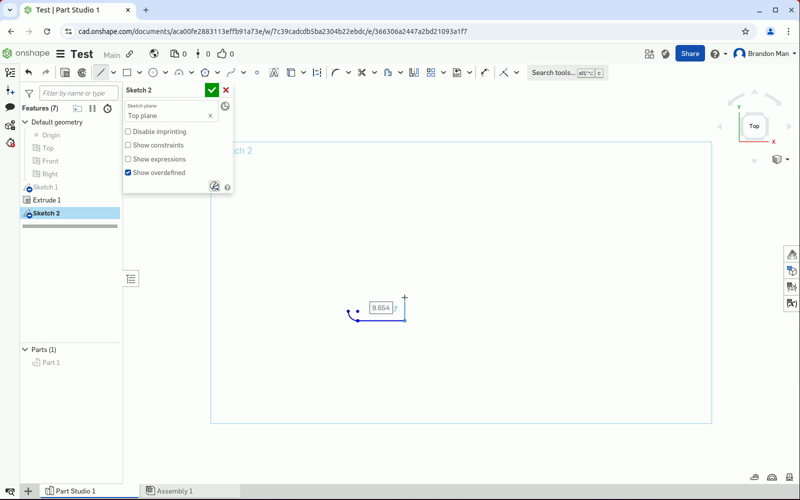
key(esc)
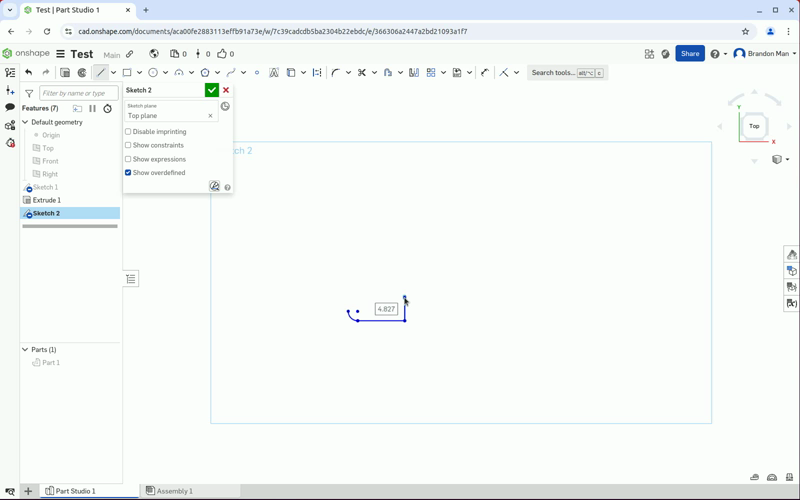
key(a)
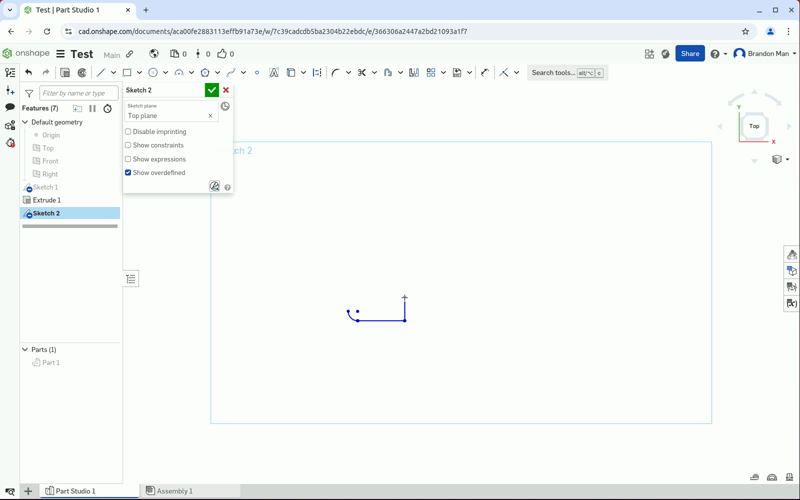
mouse_move(404, 297)
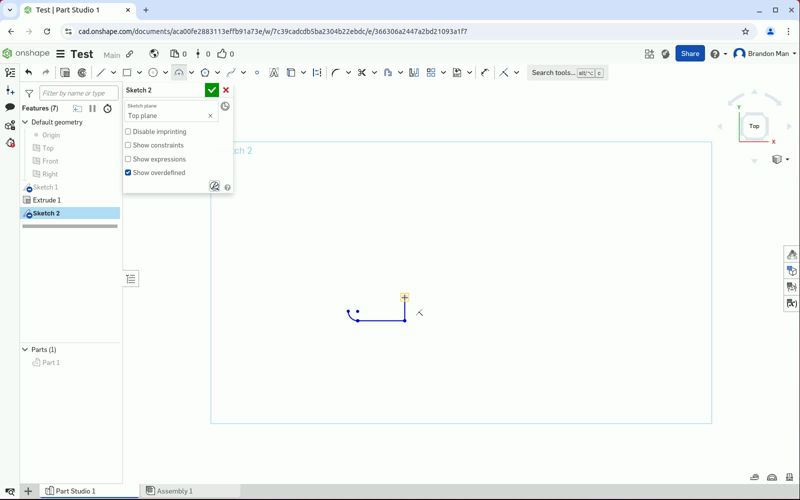
click(404, 297)
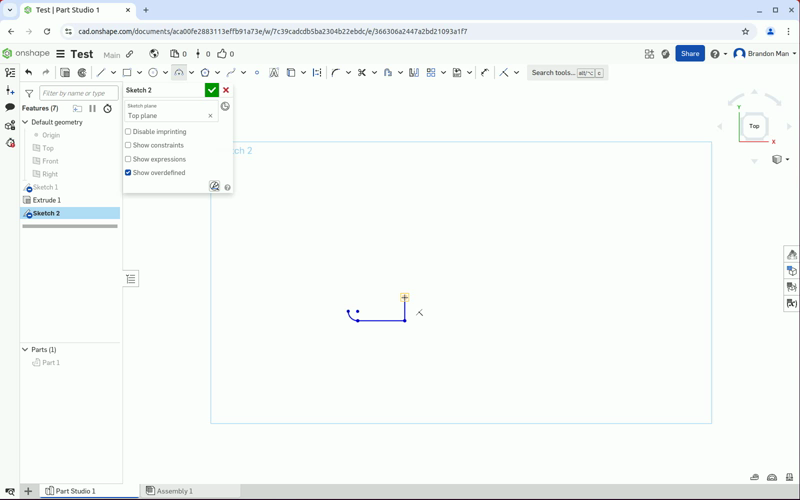
key_down(shift)
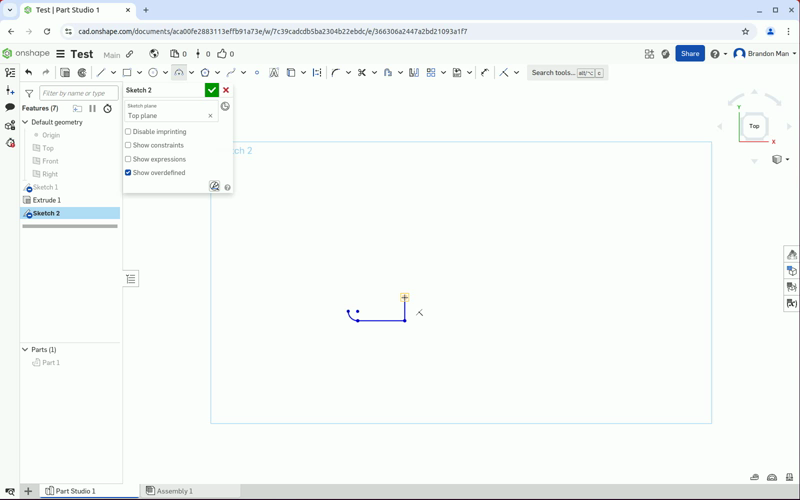
mouse_move(404, 268)
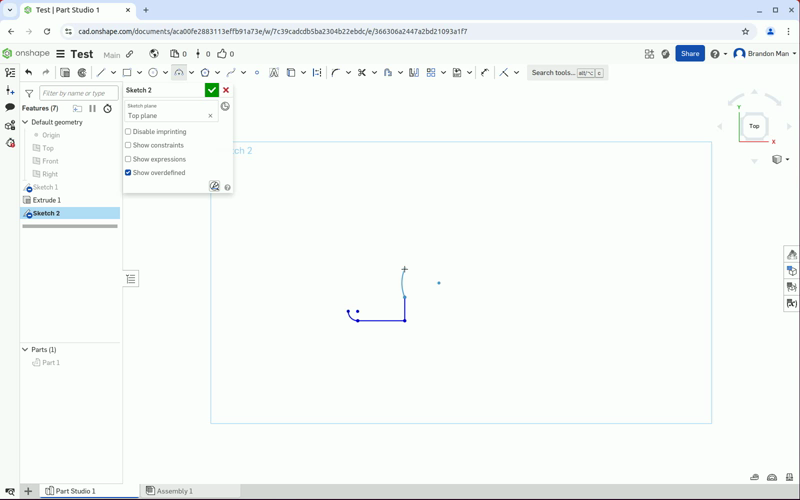
click(404, 268)
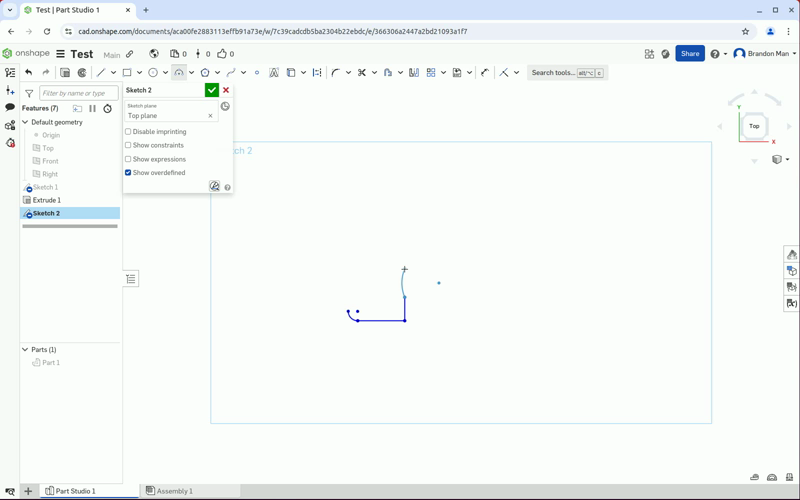
mouse_move(390, 282)
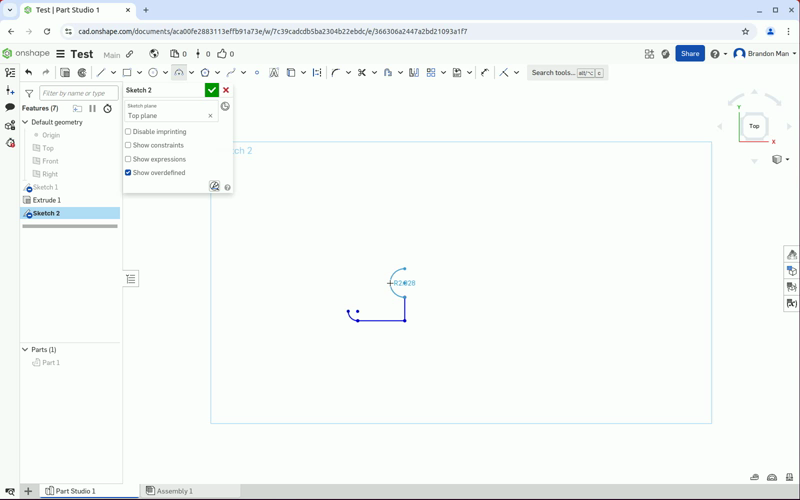
click(390, 282)
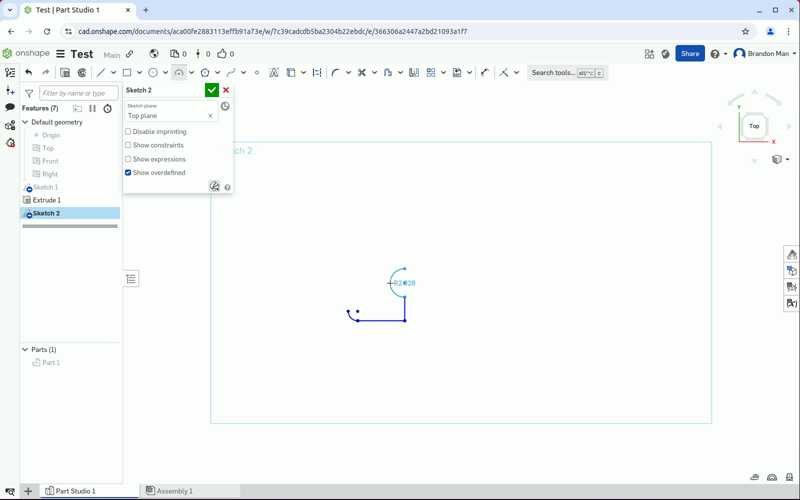
key_up(shift)
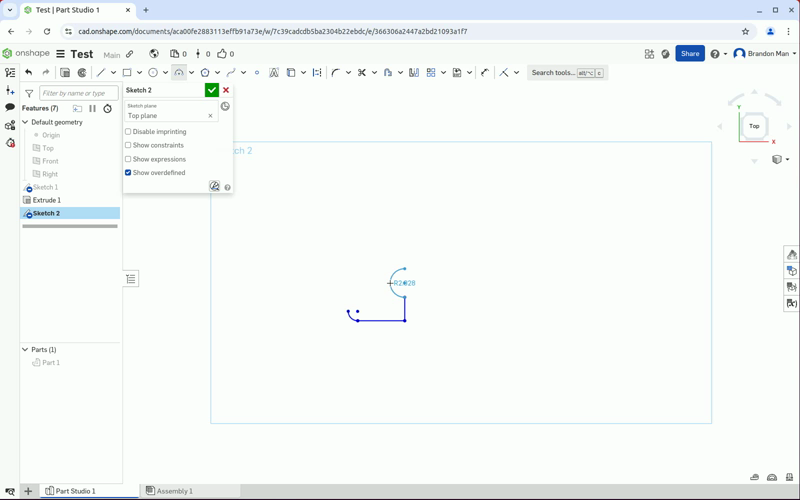
key(esc)
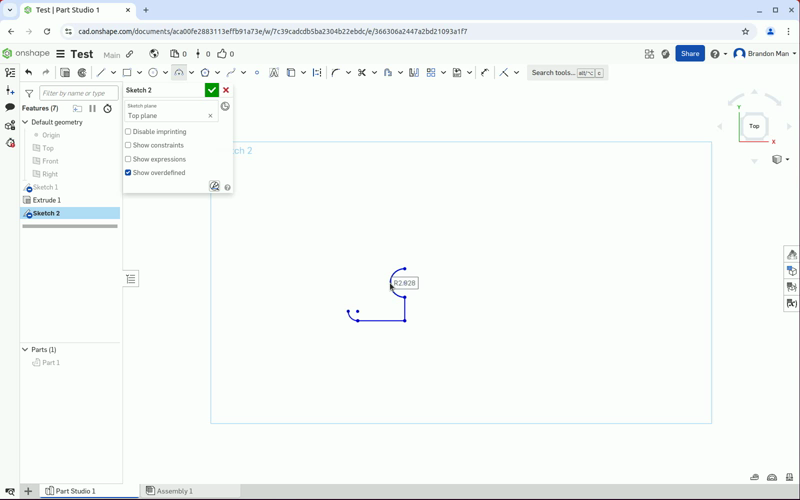
key(l)
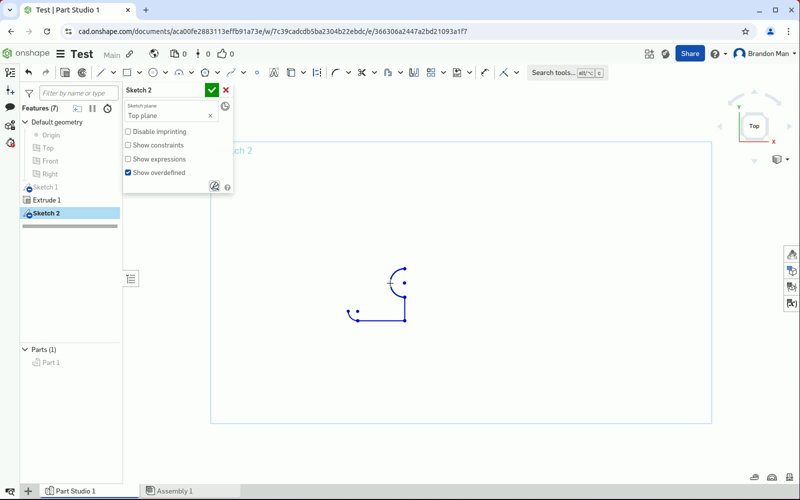
mouse_move(404, 268)
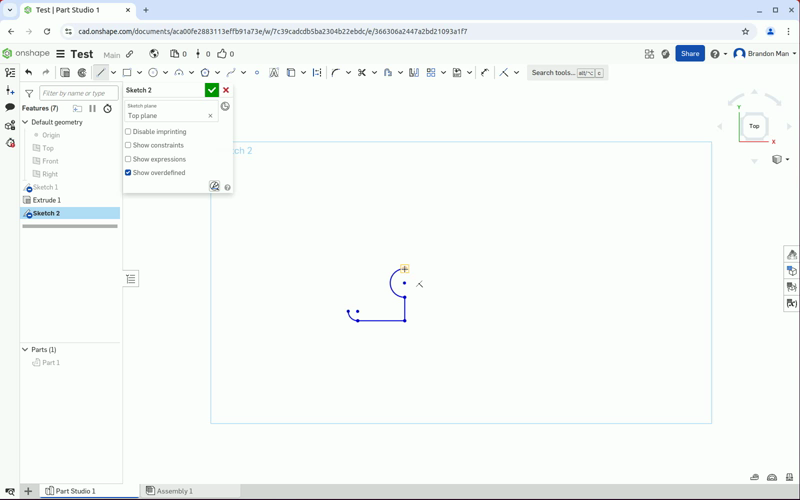
click(404, 268)
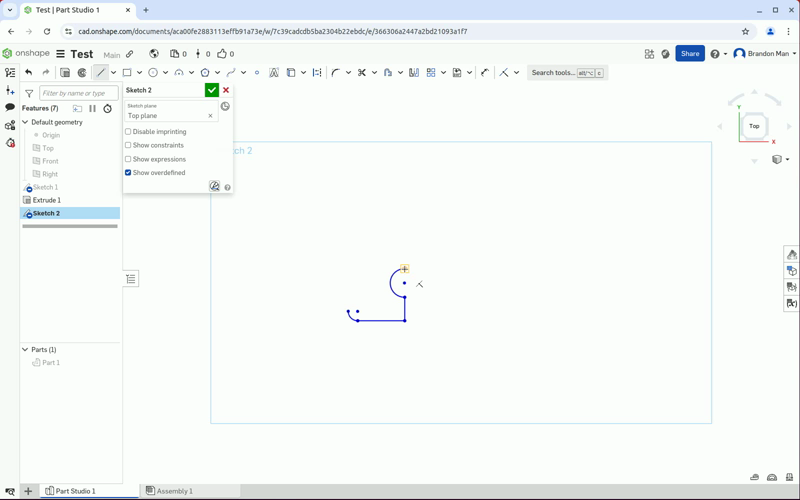
key_down(shift)
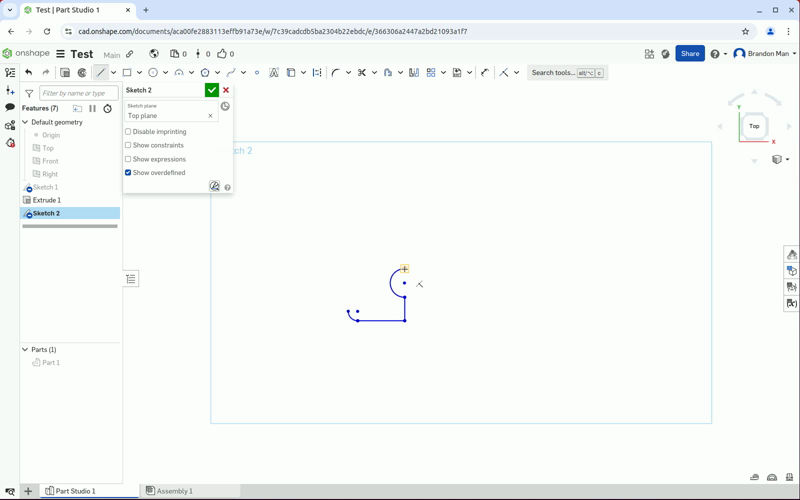
mouse_move(434, 268)
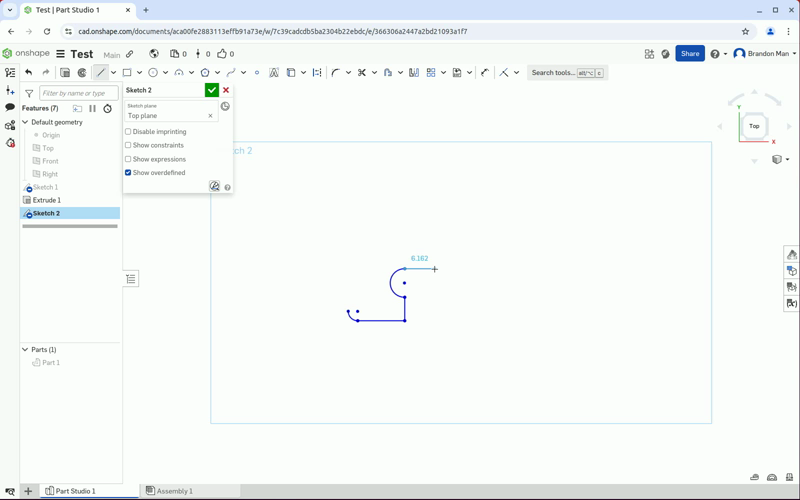
mouse_move(404, 245)
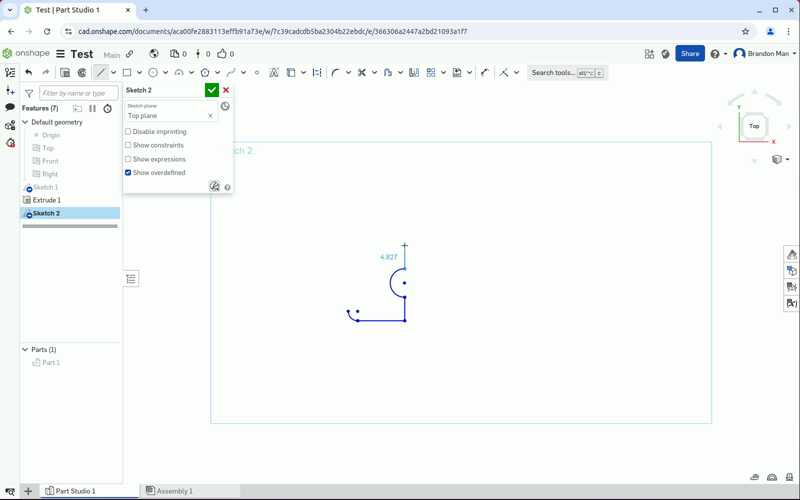
click(404, 245)
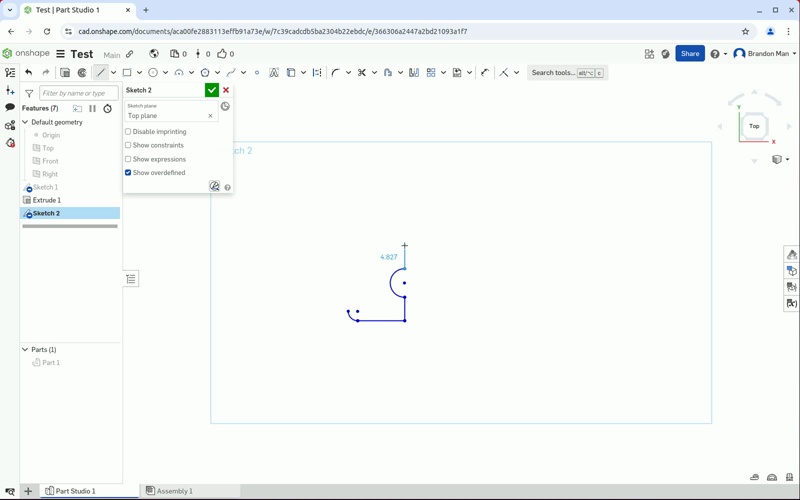
key_up(shift)
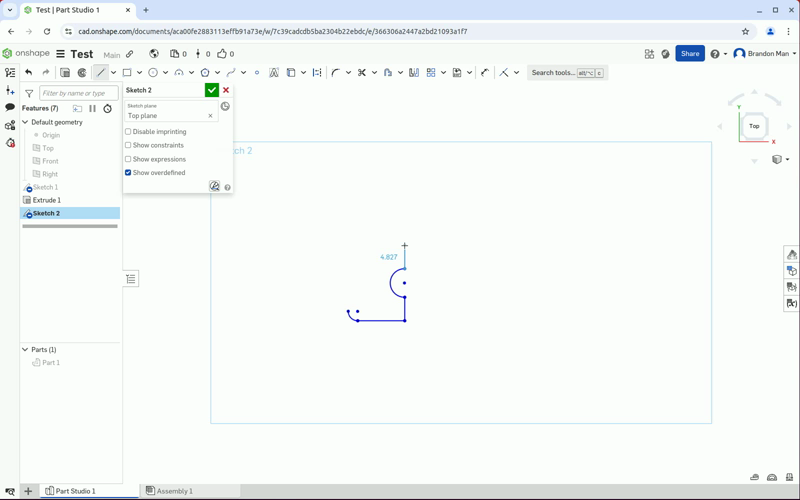
key_down(shift)
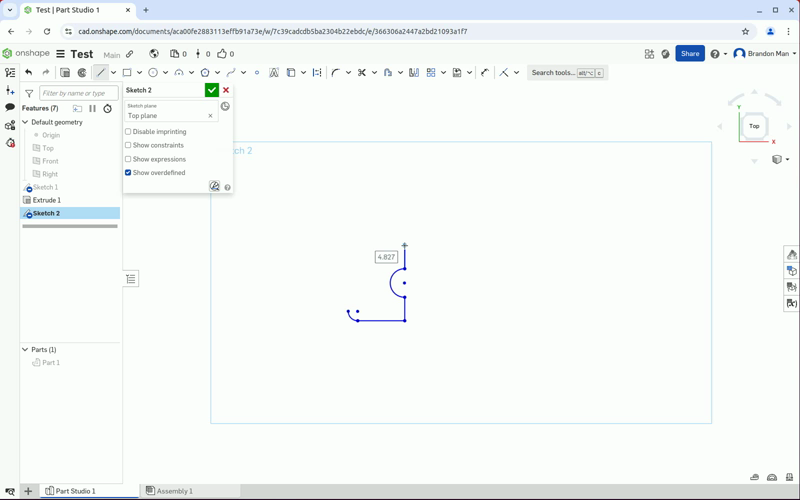
mouse_move(434, 245)
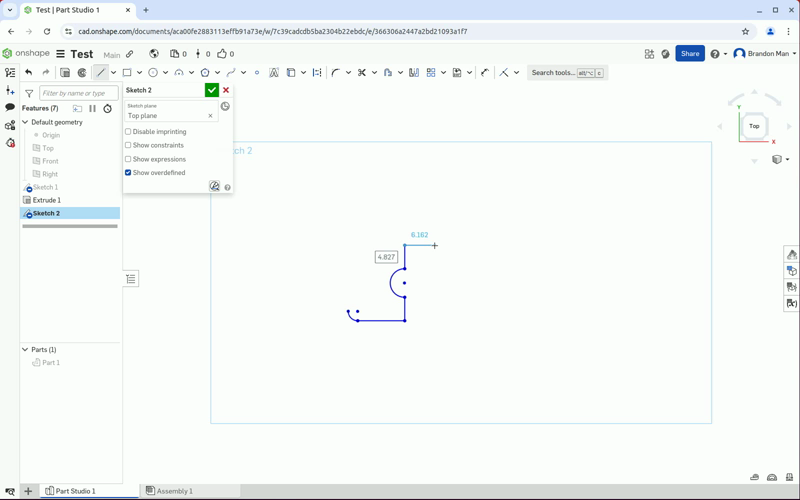
mouse_move(357, 245)
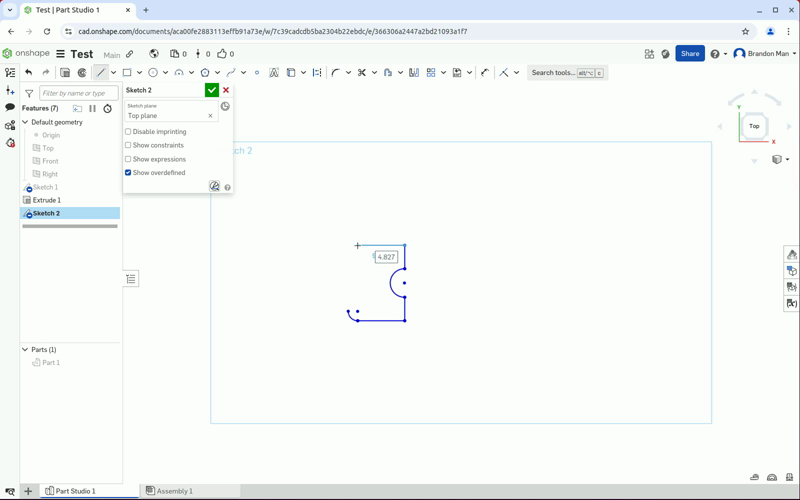
click(357, 245)
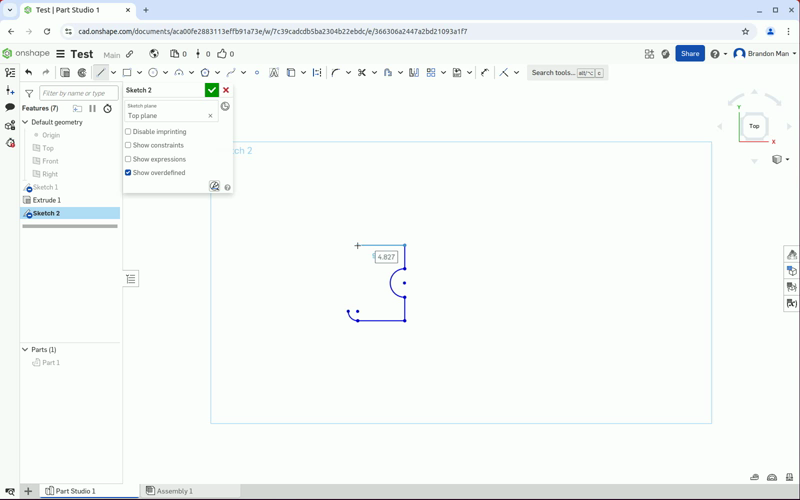
key_up(shift)
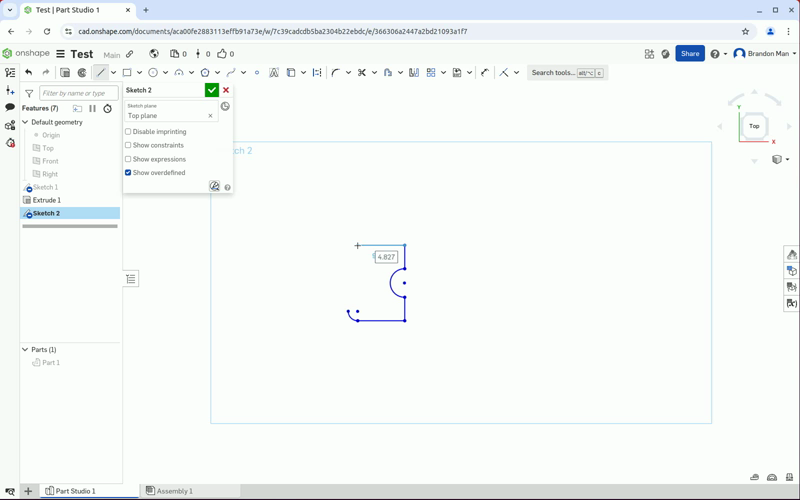
key(esc)
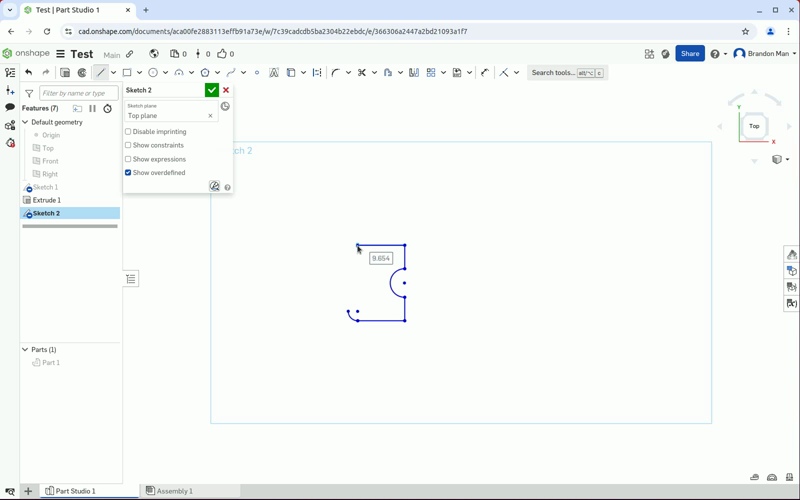
key(a)
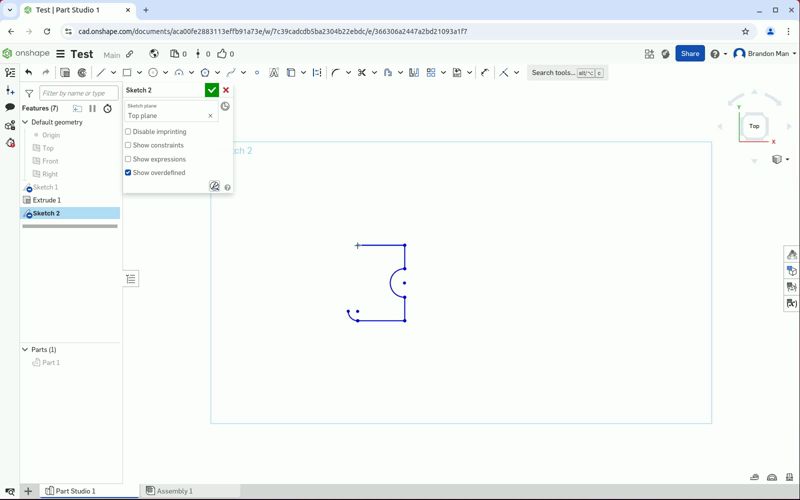
mouse_move(357, 245)
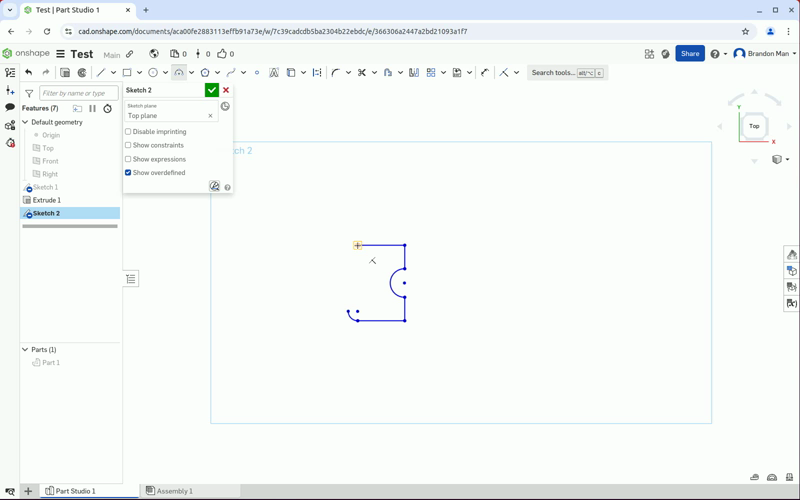
click(357, 245)
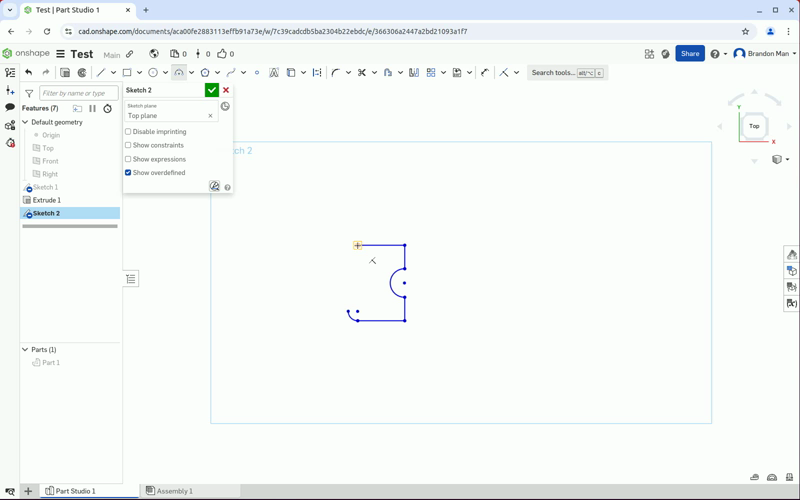
key_down(shift)
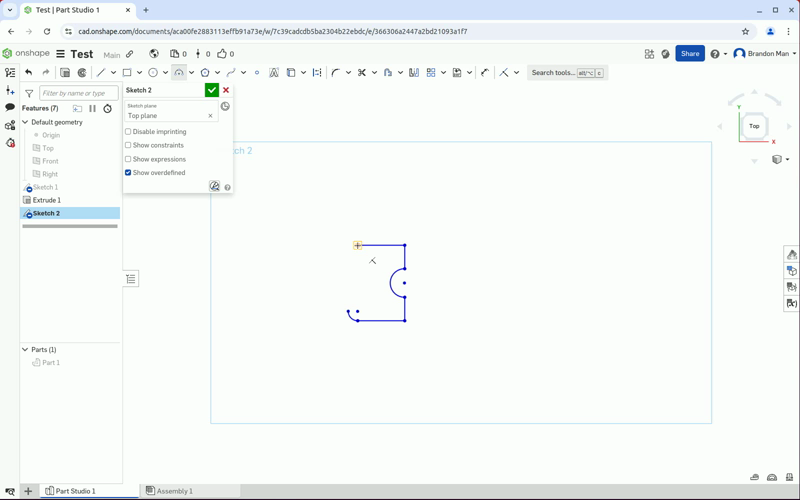
mouse_move(348, 254)
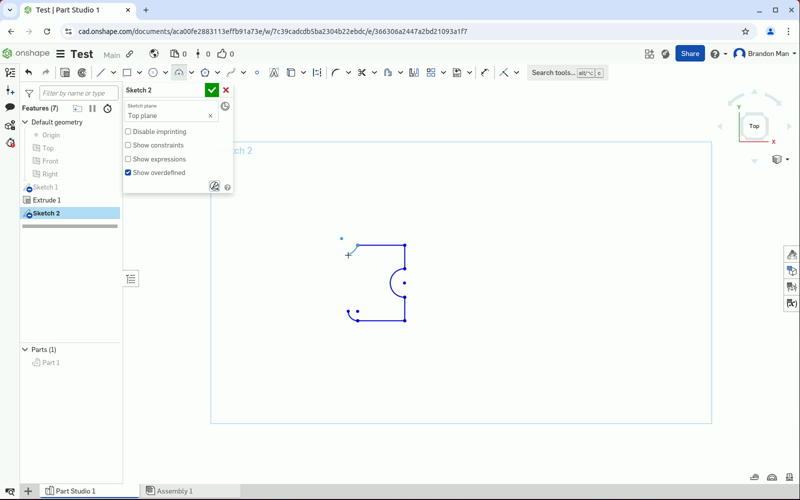
click(348, 254)
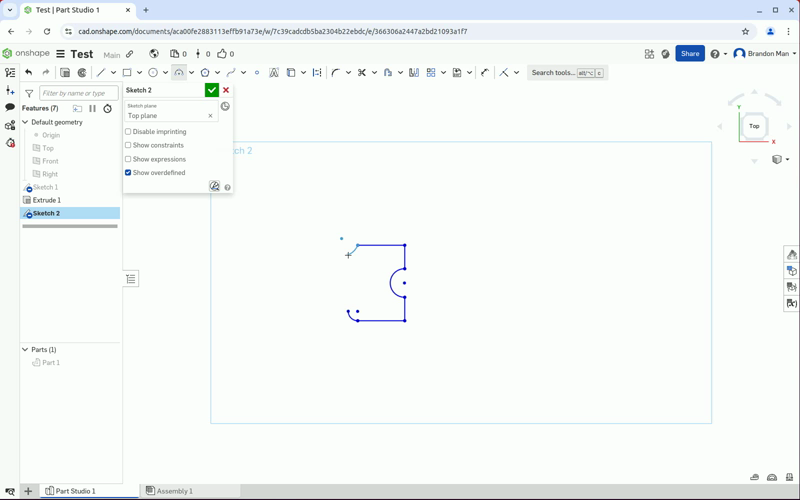
mouse_move(351, 247)
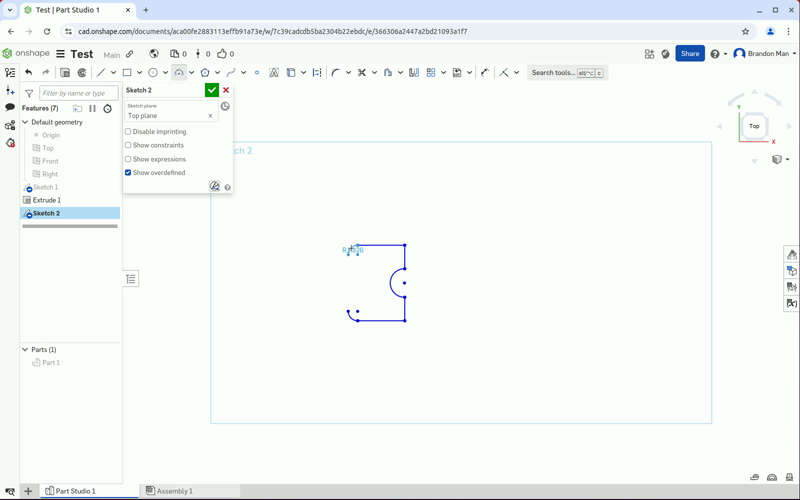
click(351, 247)
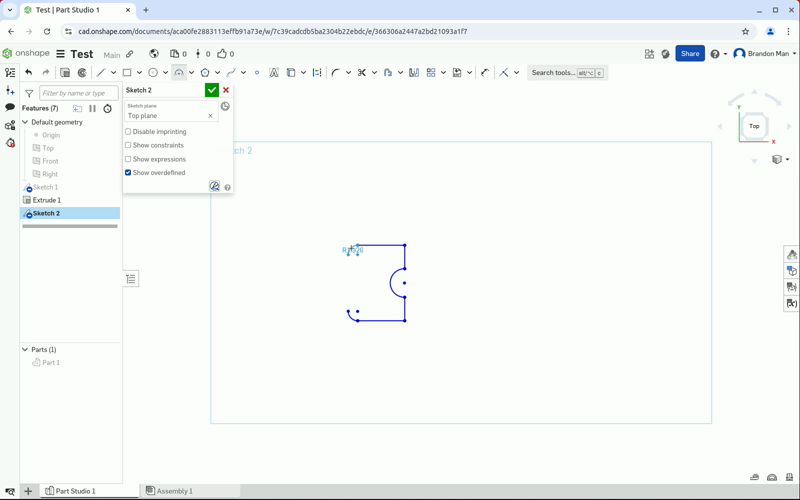
key_up(shift)
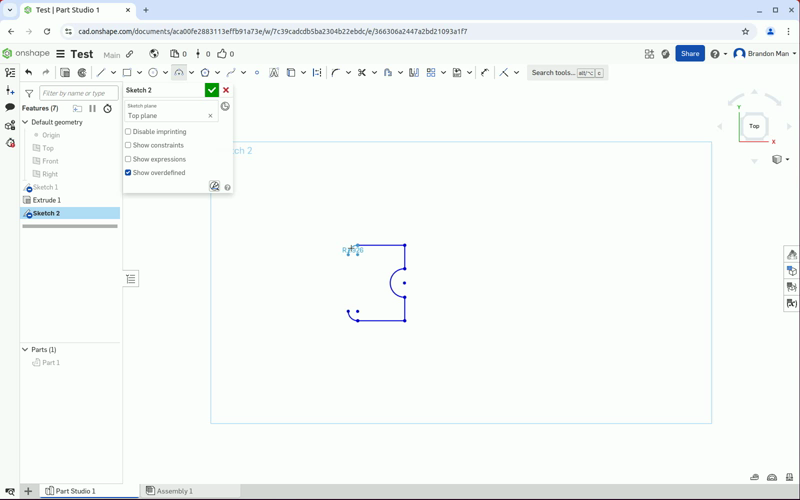
key(esc)
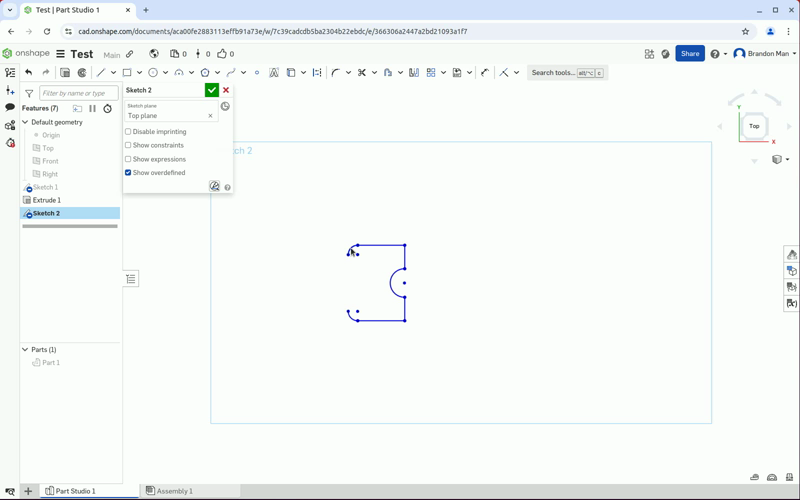
key(l)
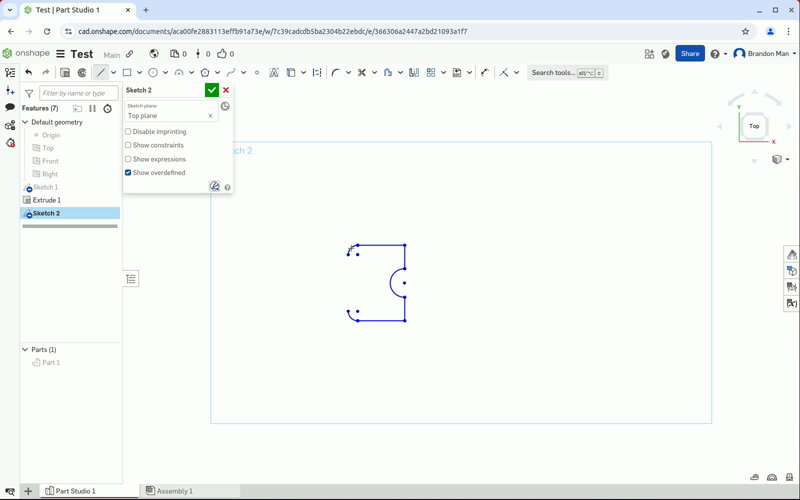
mouse_move(348, 254)
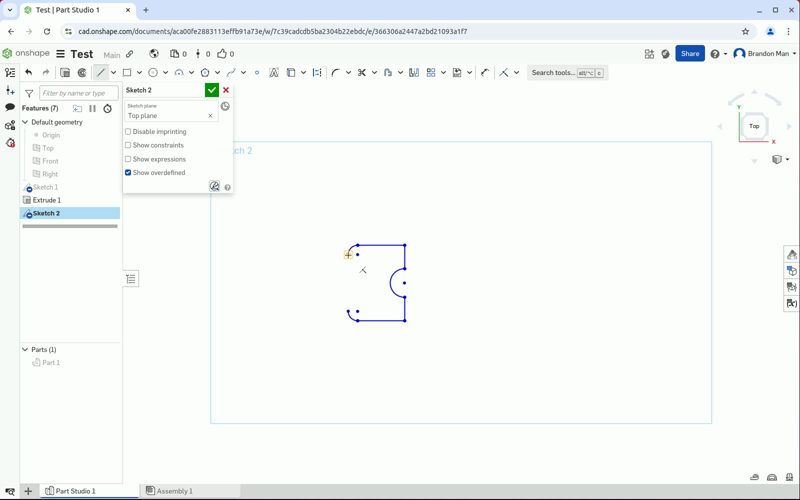
click(348, 254)
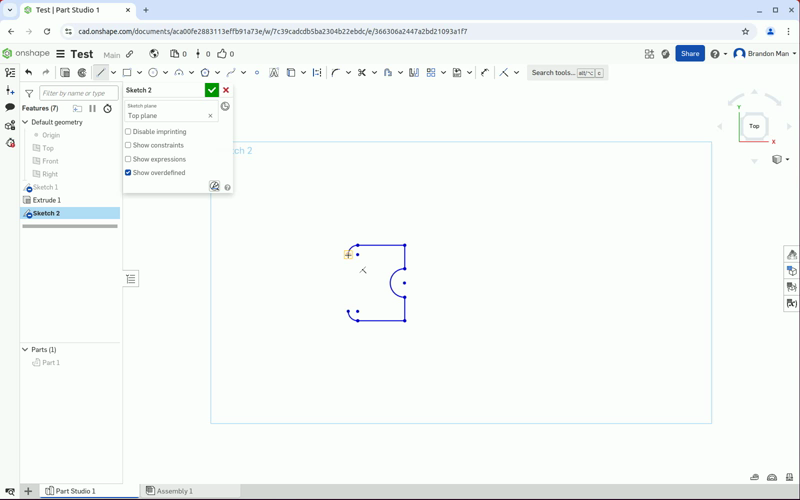
mouse_move(378, 254)
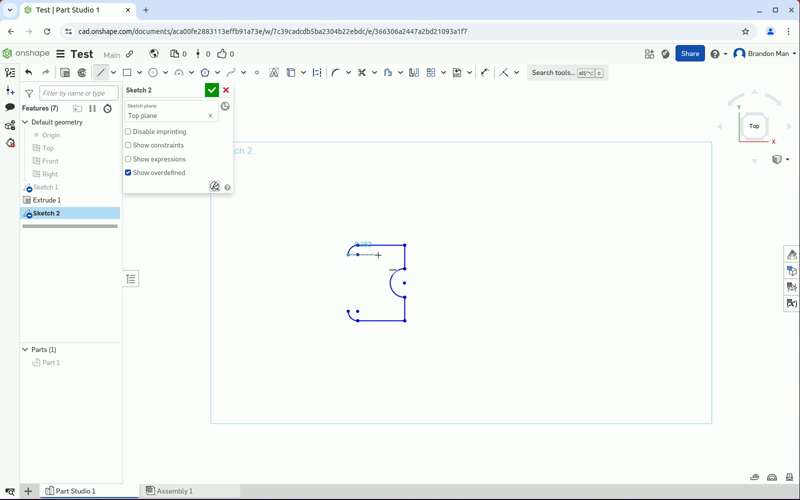
key_down(shift)
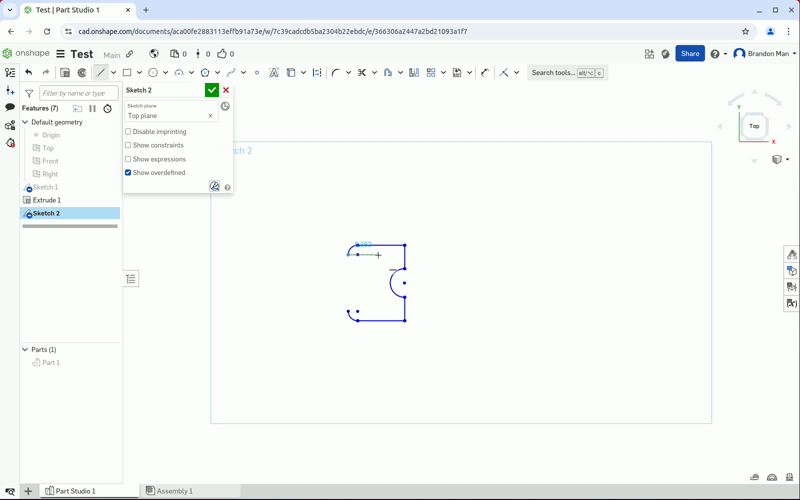
mouse_move(348, 311)
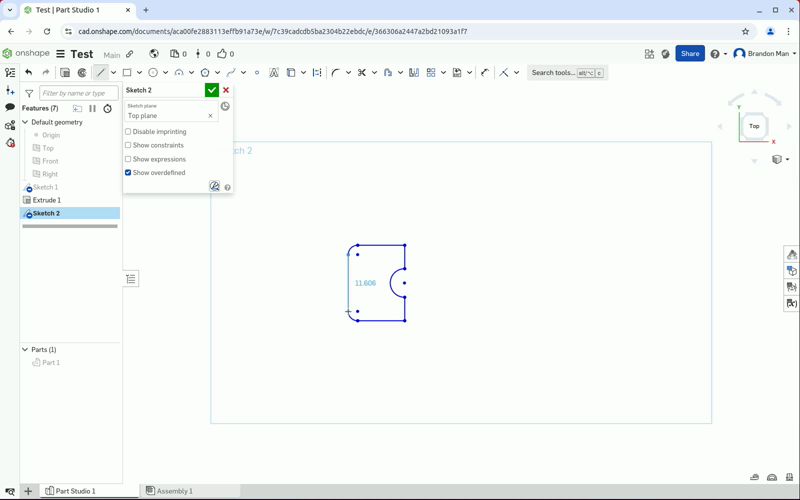
key_up(shift)
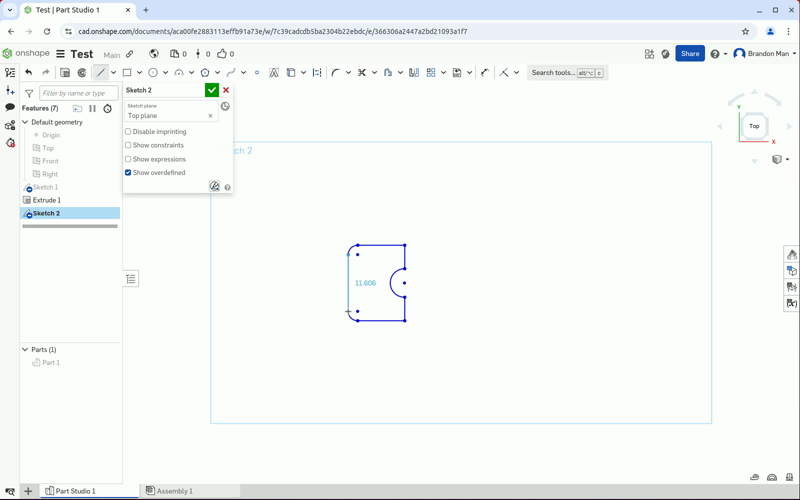
click(348, 311)
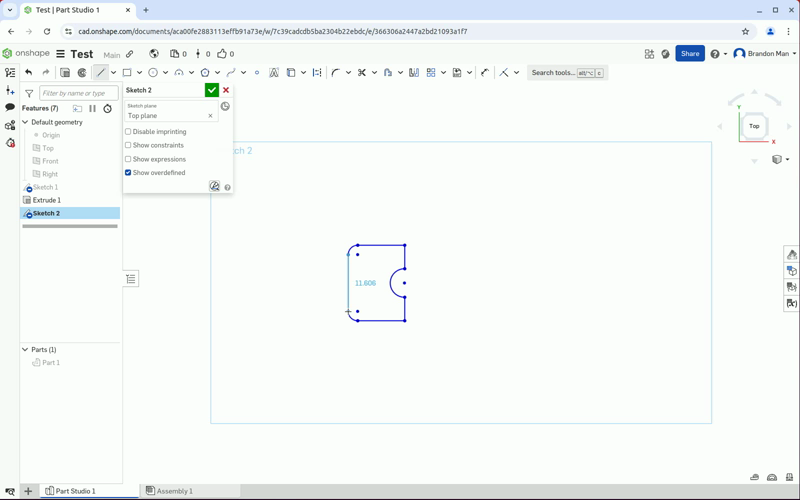
key(esc)
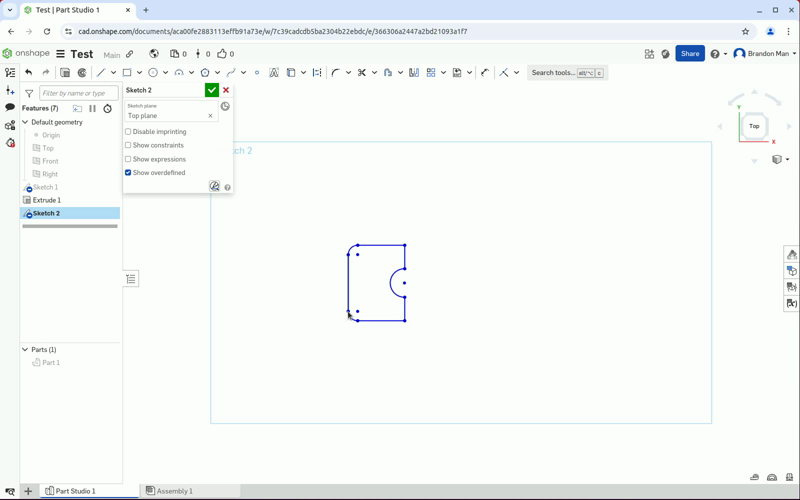
key(c)
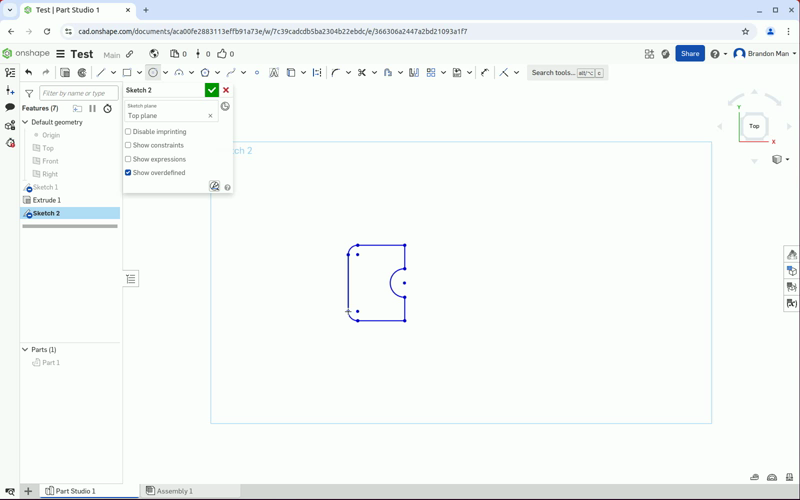
key_down(shift)
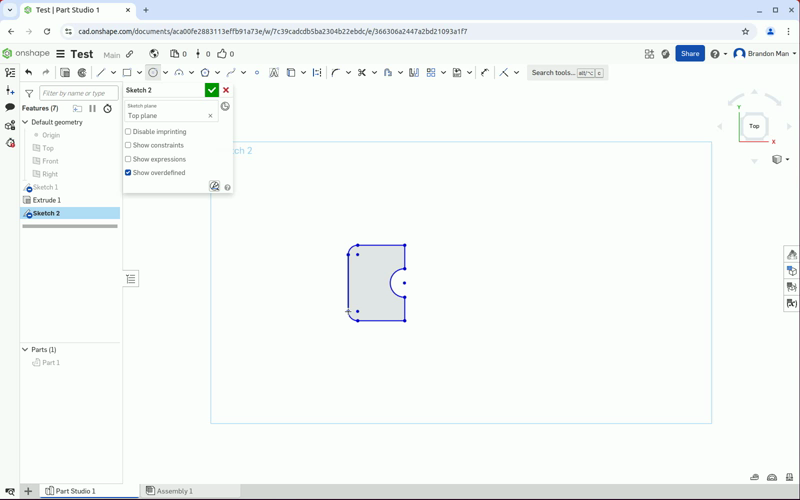
mouse_move(376, 309)
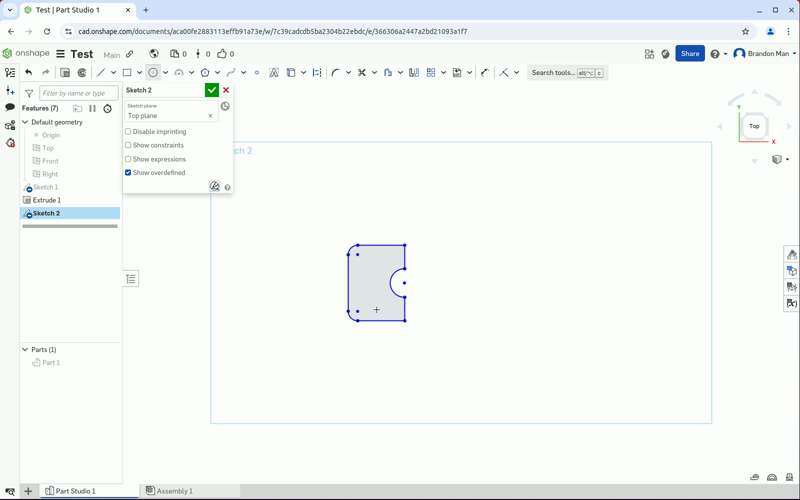
click(376, 309)
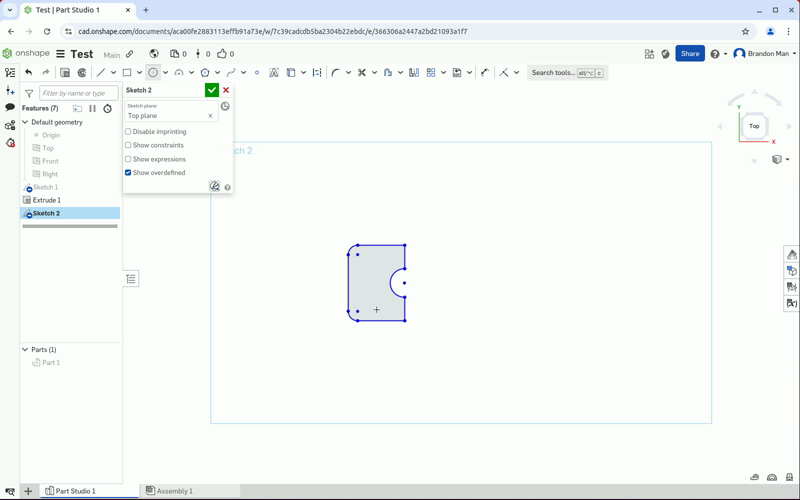
key_up(shift)
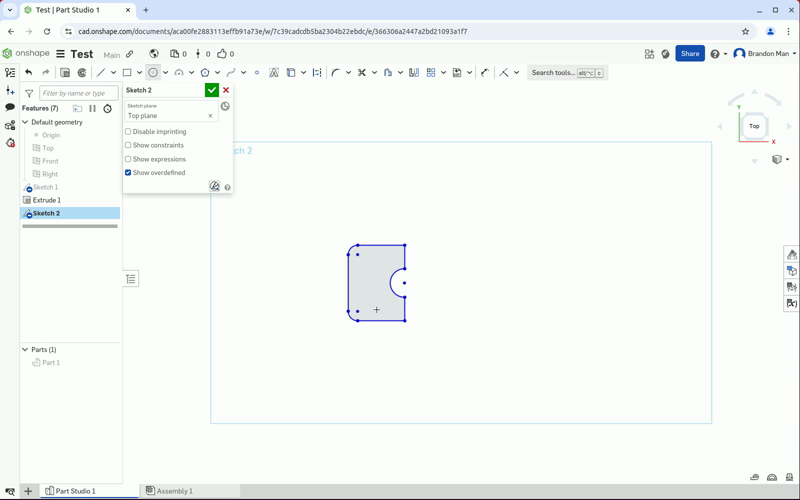
mouse_move(381, 309)
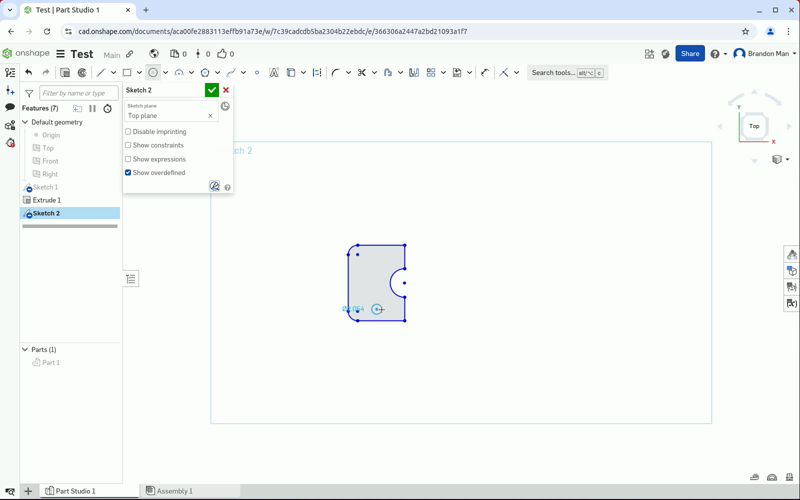
click(381, 309)
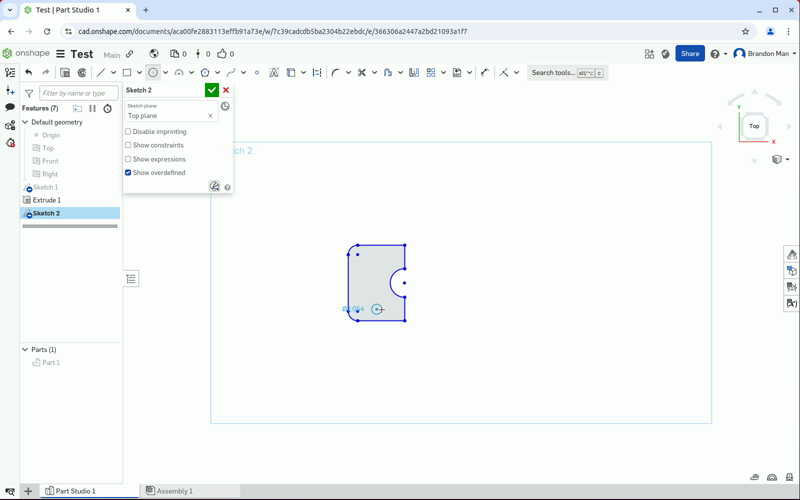
key(esc)
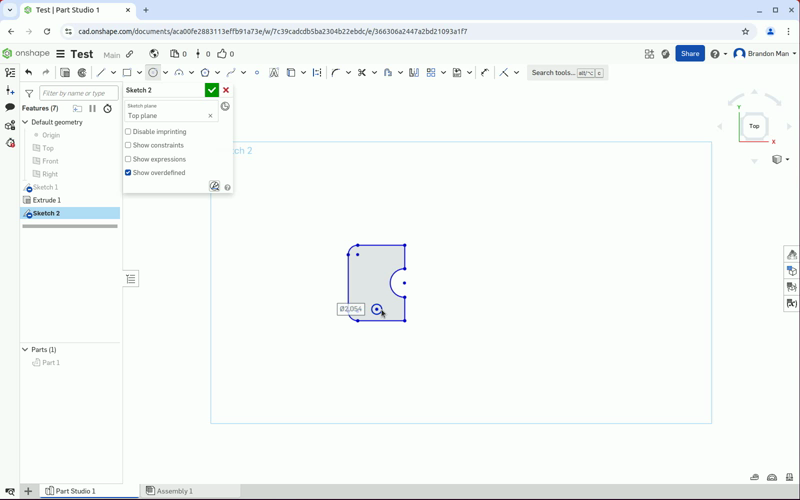
key(c)
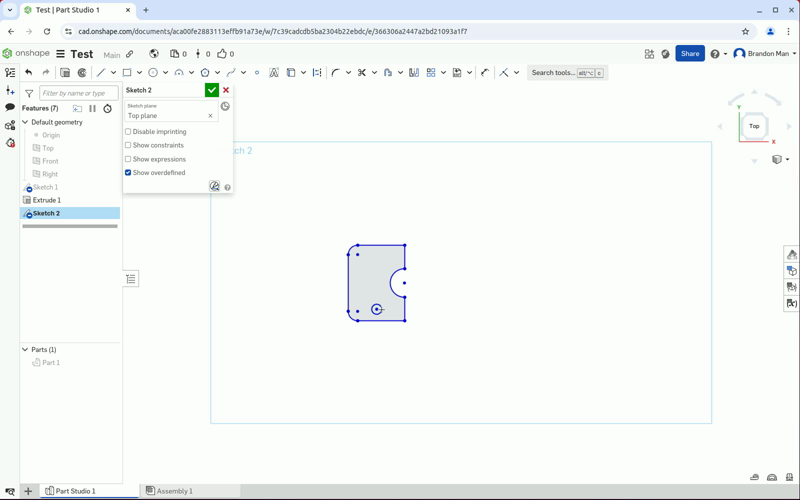
key_down(shift)
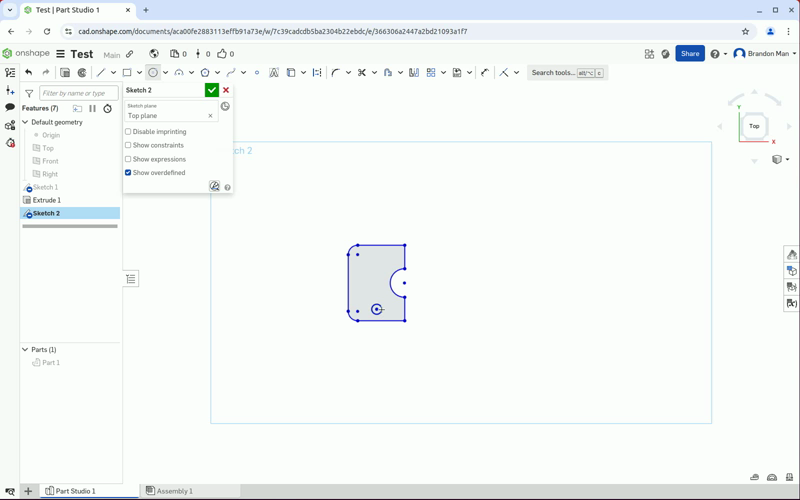
mouse_move(376, 256)
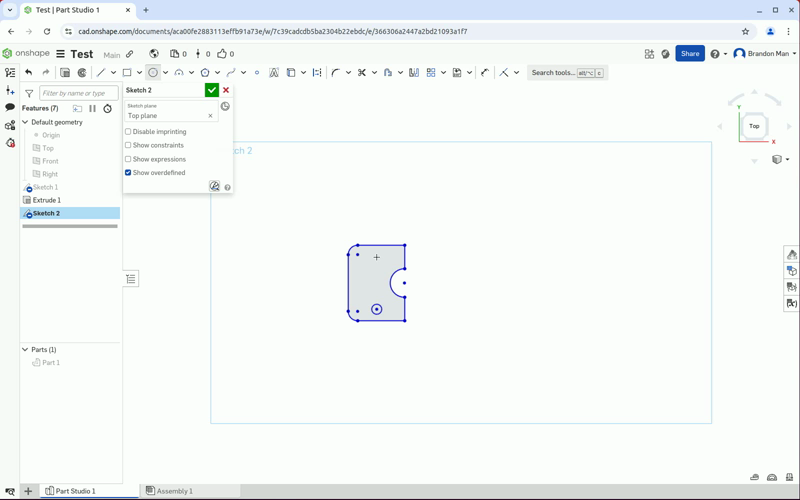
click(376, 256)
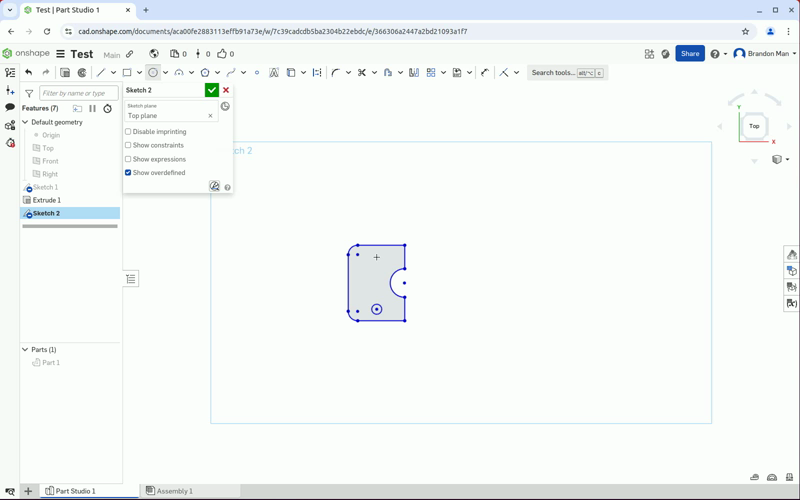
key_up(shift)
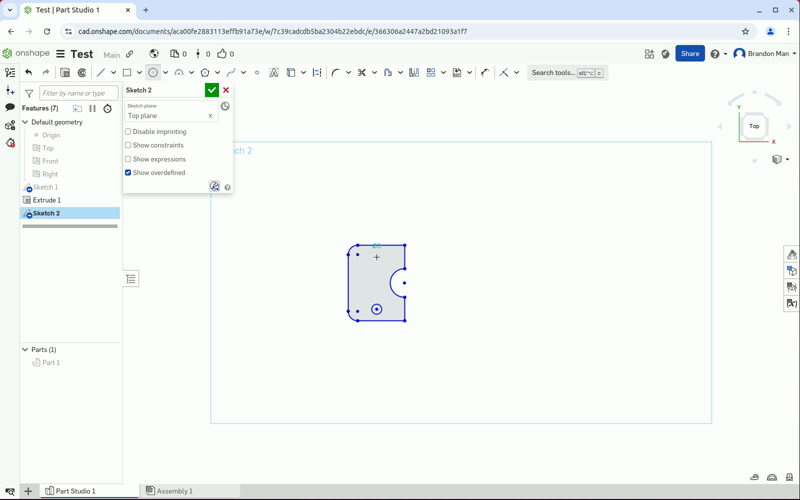
mouse_move(381, 256)
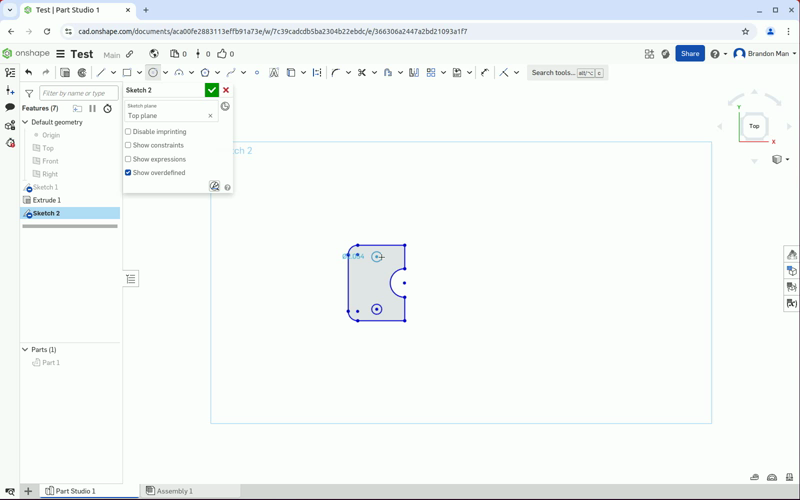
click(381, 256)
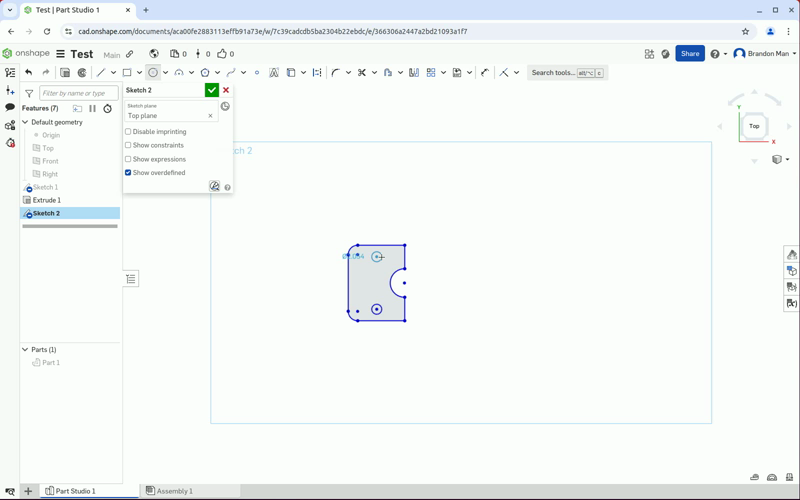
key(esc)
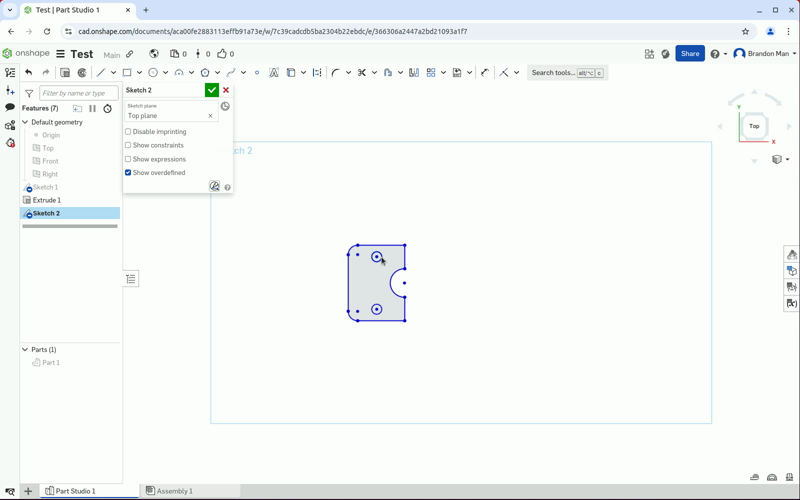
mouse_move(397, 294)
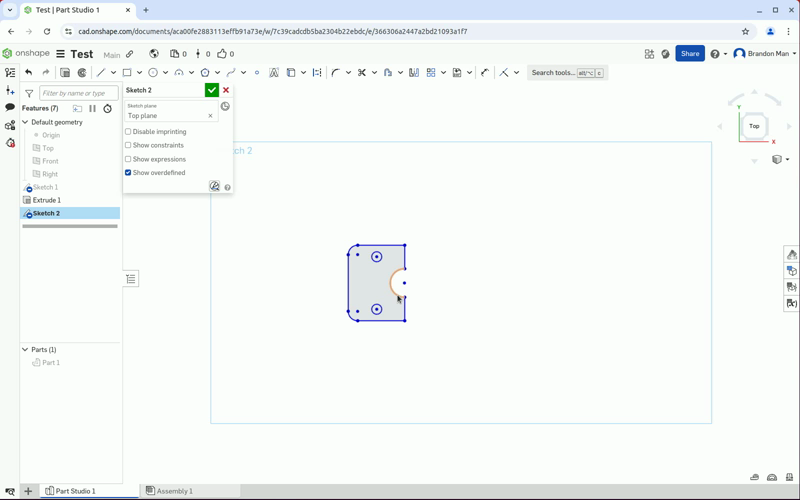
click(397, 294)
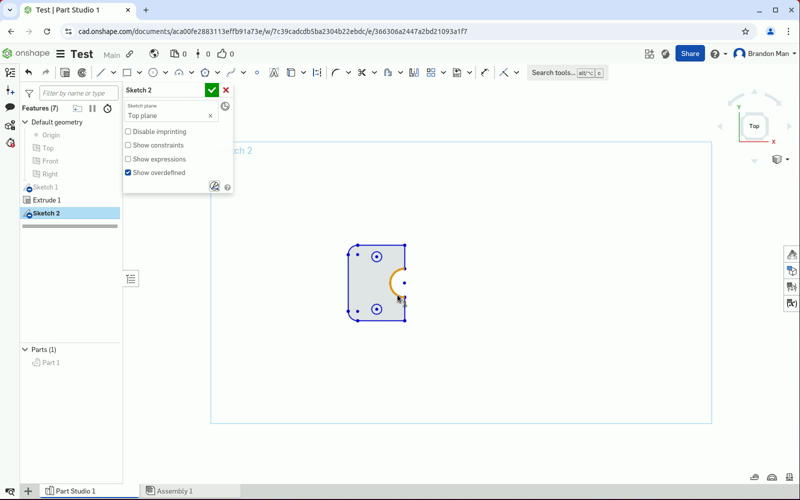
mouse_move(73, 352)
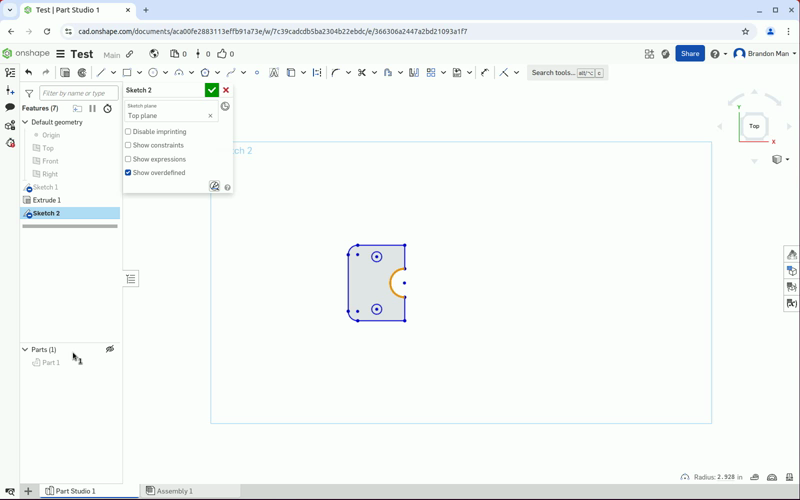
key(shift+y)
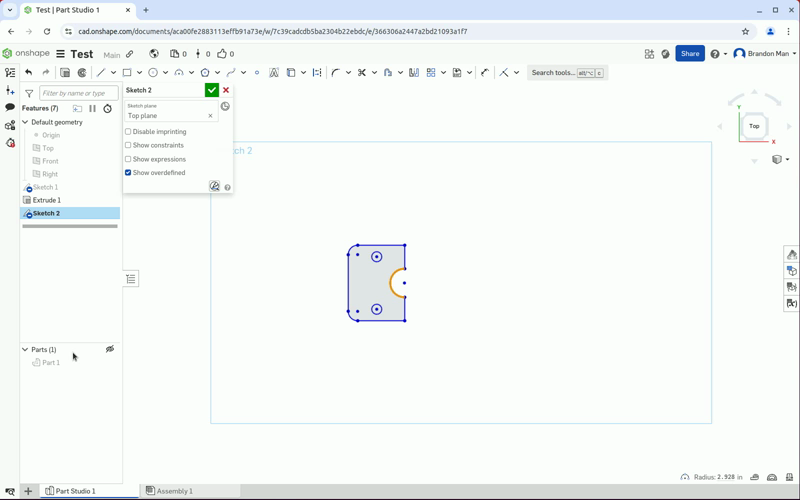
key(shift+e)
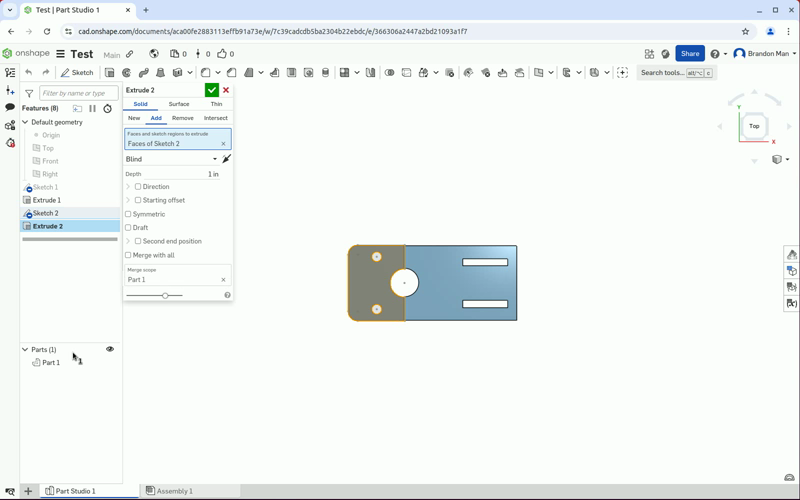
mouse_move(143, 106)
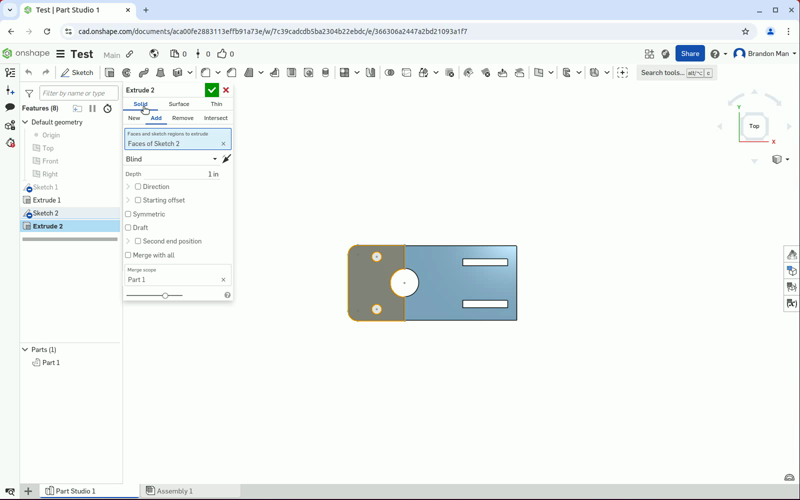
click(143, 106)
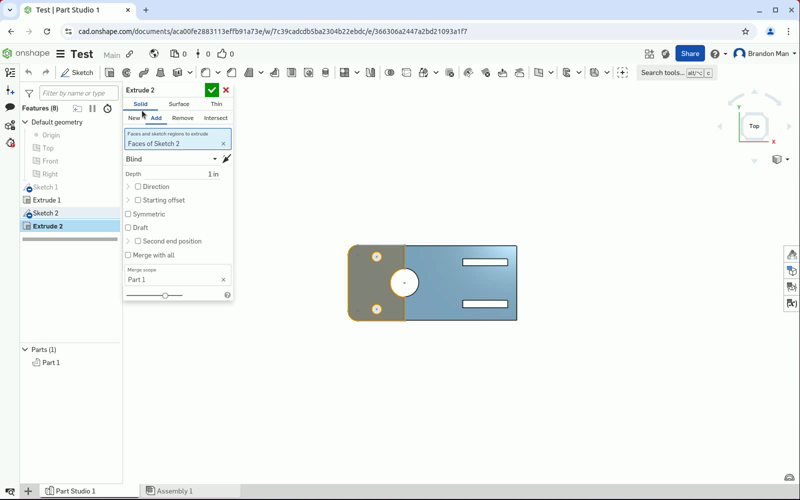
mouse_move(137, 120)
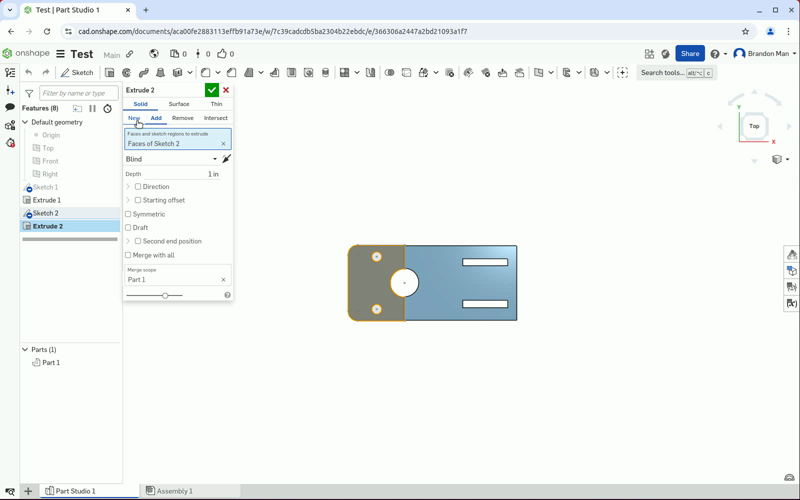
click(137, 120)
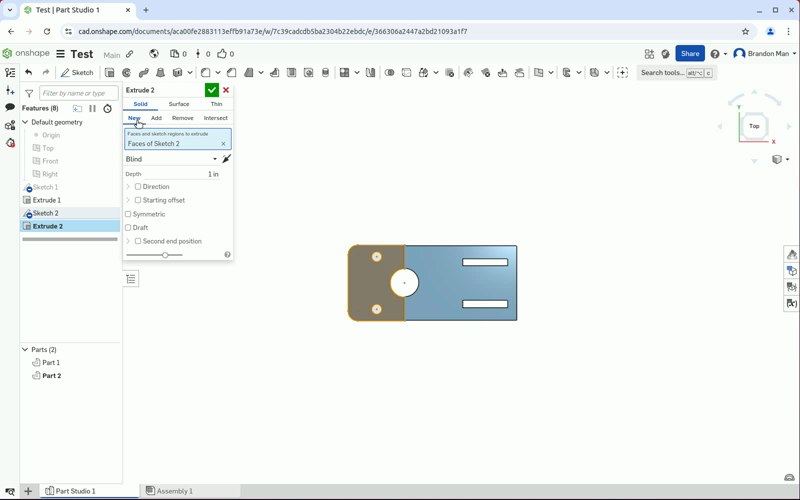
key(tab, 4)
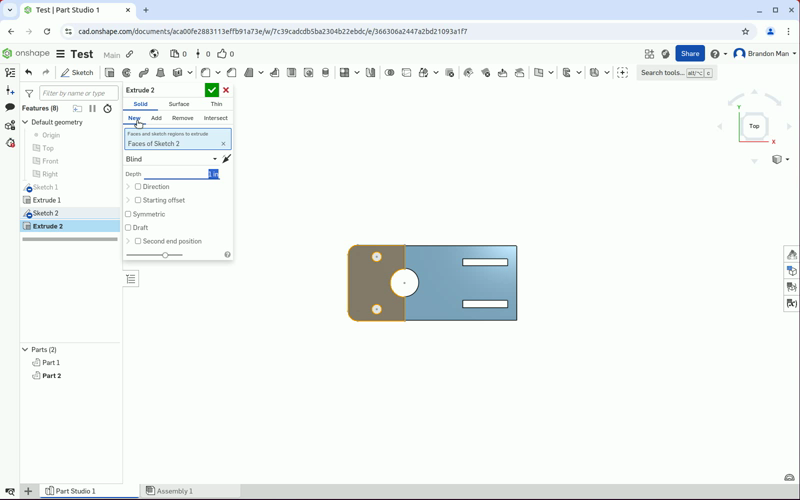
text(1.926)
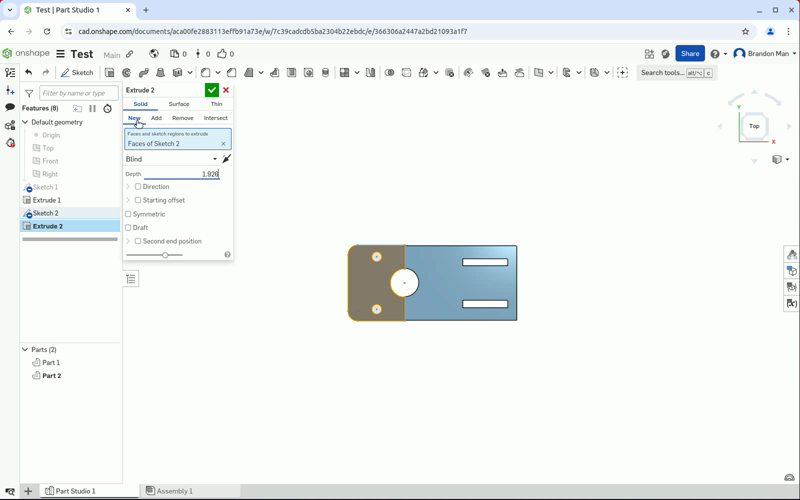
key(enter)
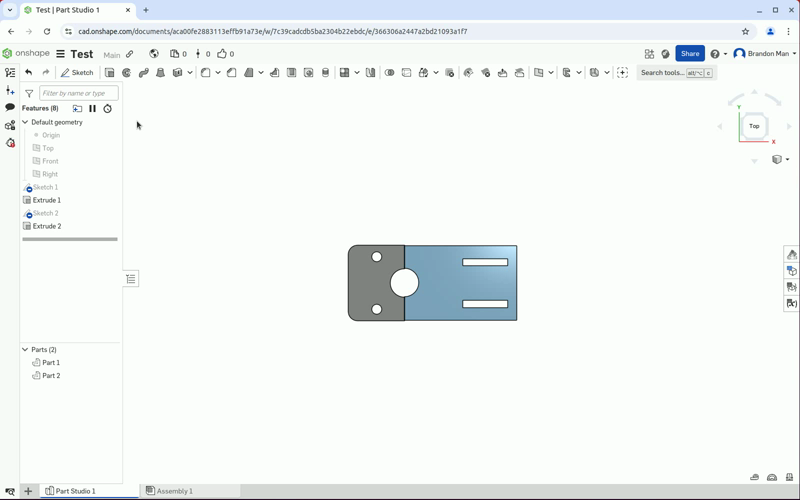
key(shift+h)
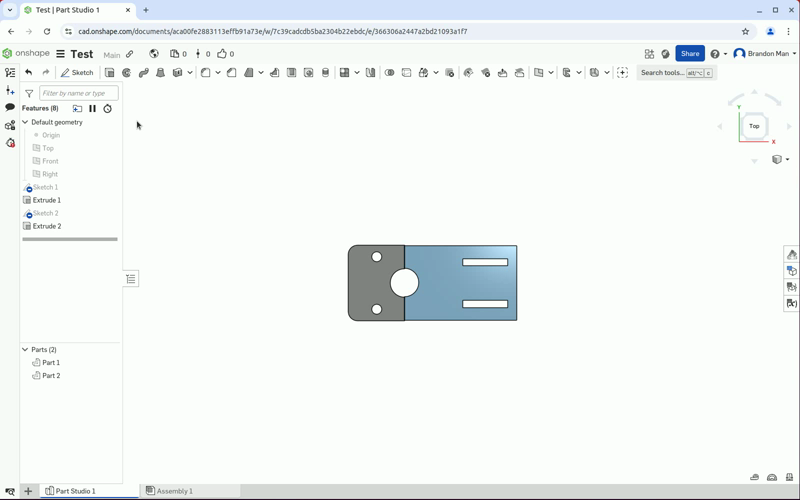
key(shift+h)
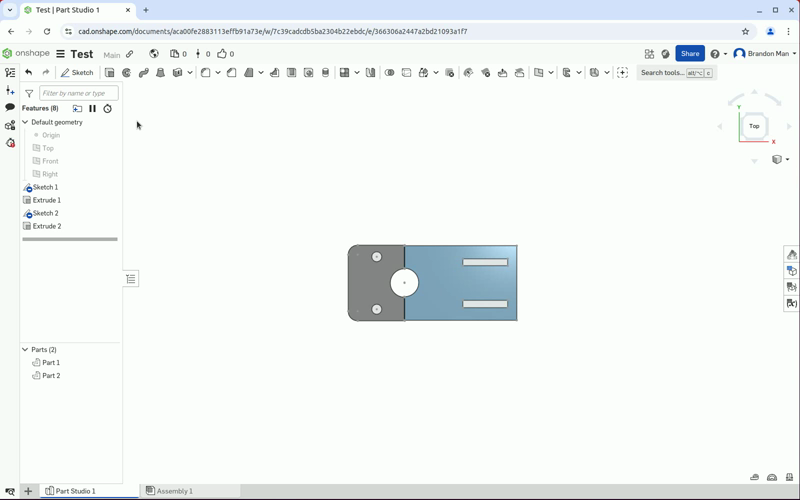
key(shift+7)
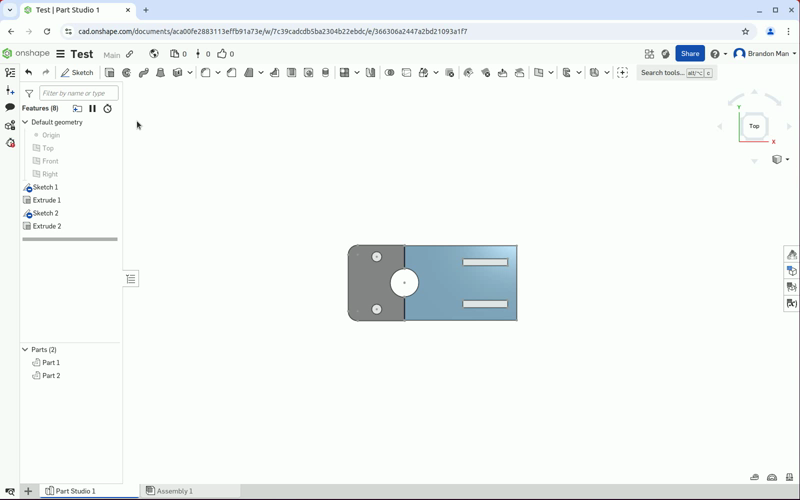
key(up, 3)
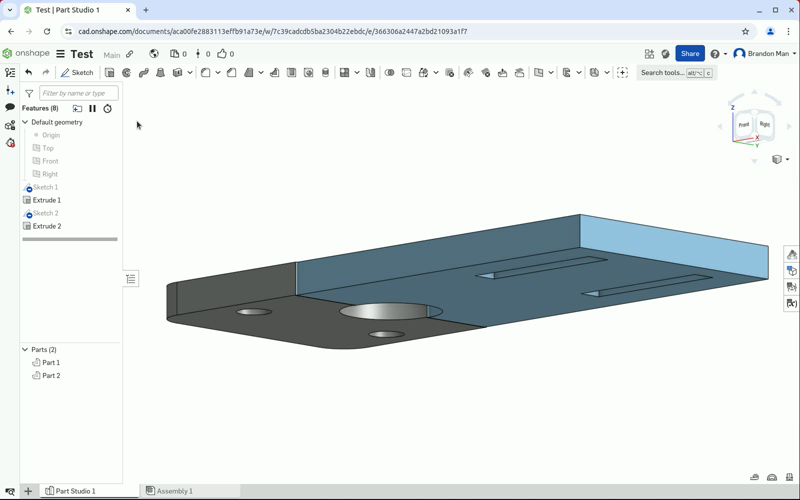
key(left, 3)
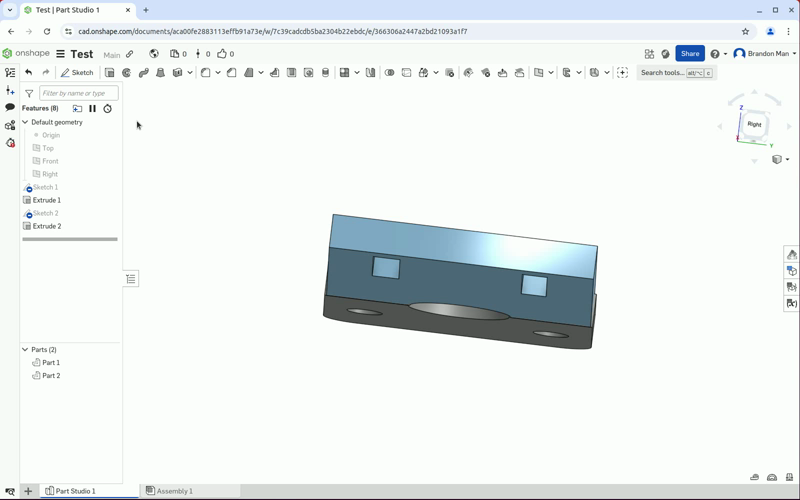
key(right, 3)
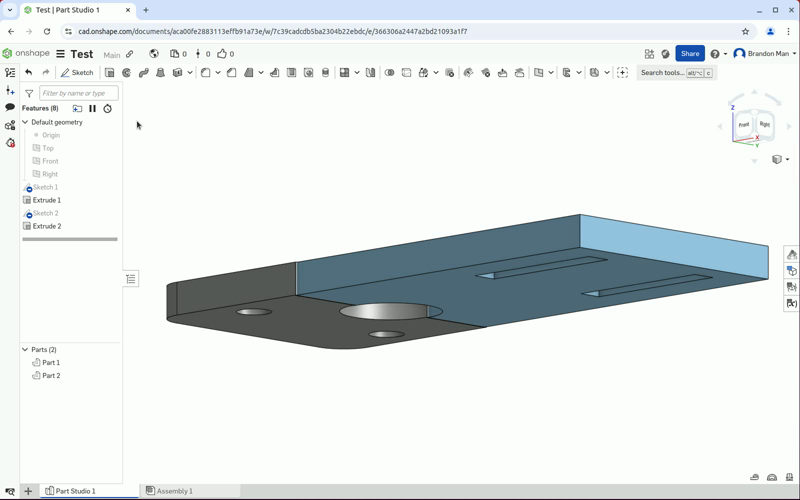
key(down, 3)
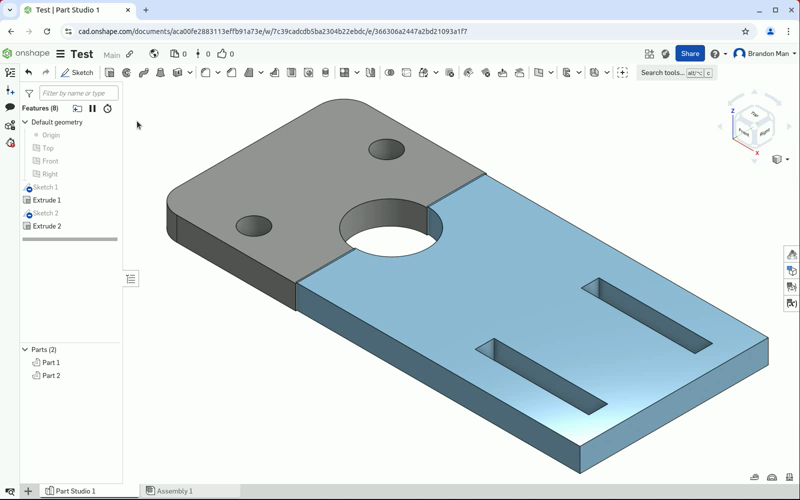
mouse_move(73, 189)
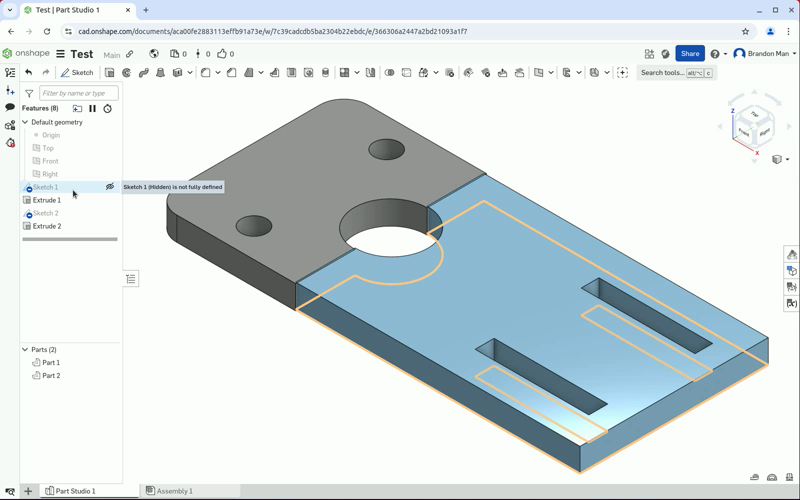
click(73, 189)